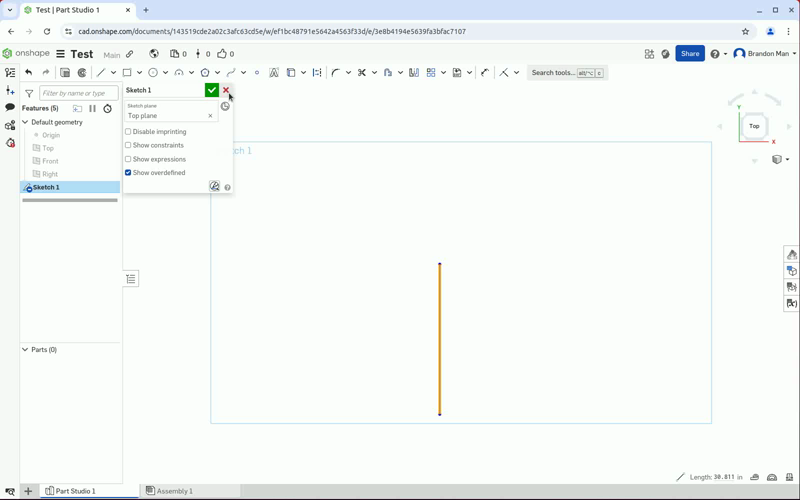
key(shift+h)
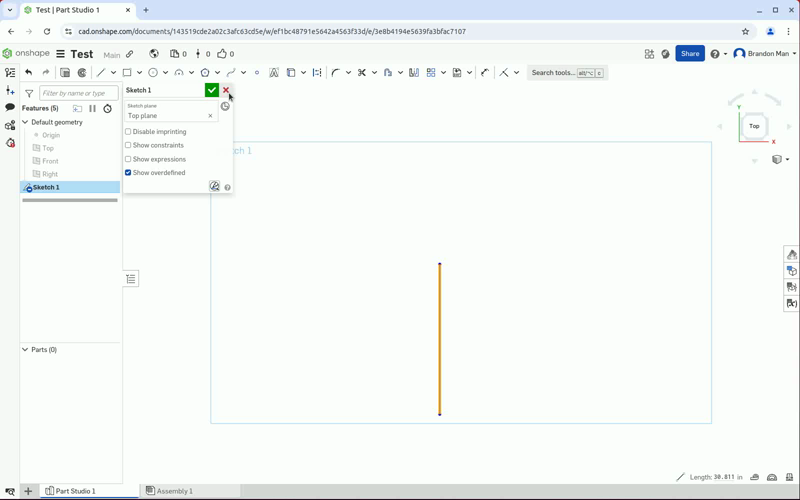
key(shift+s)
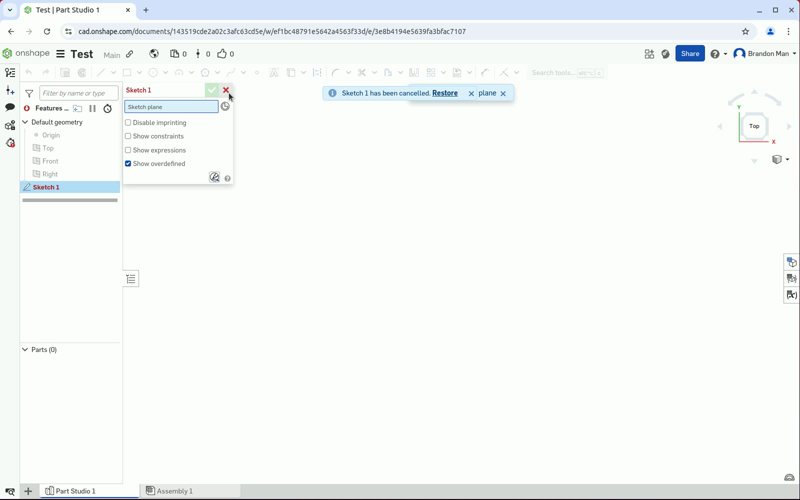
mouse_move(73, 150)
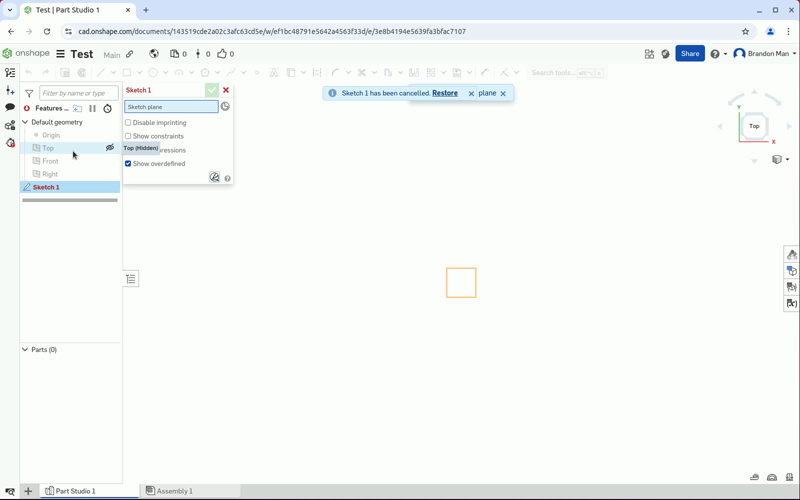
click(73, 150)
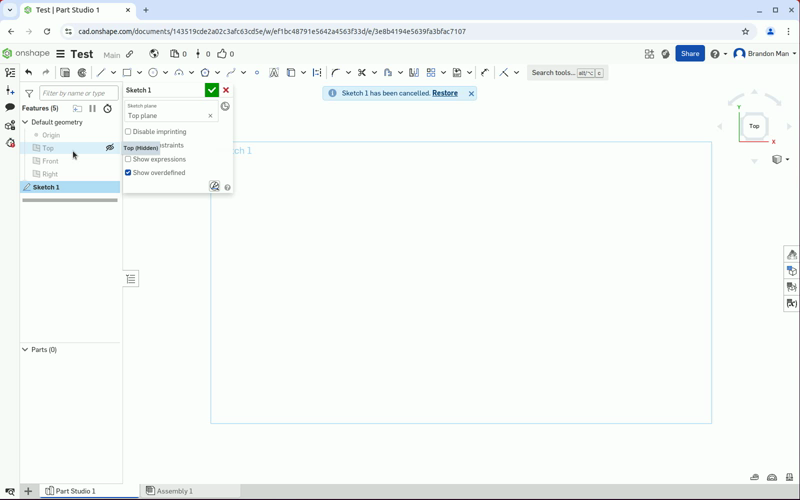
mouse_move(73, 352)
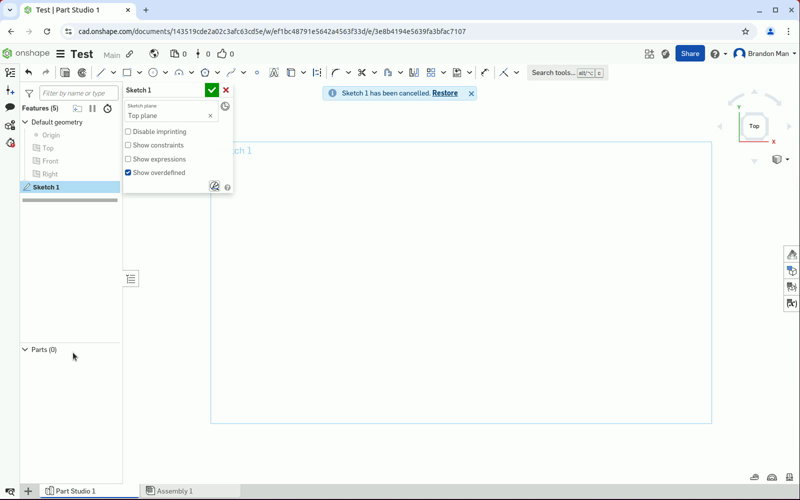
key(y)
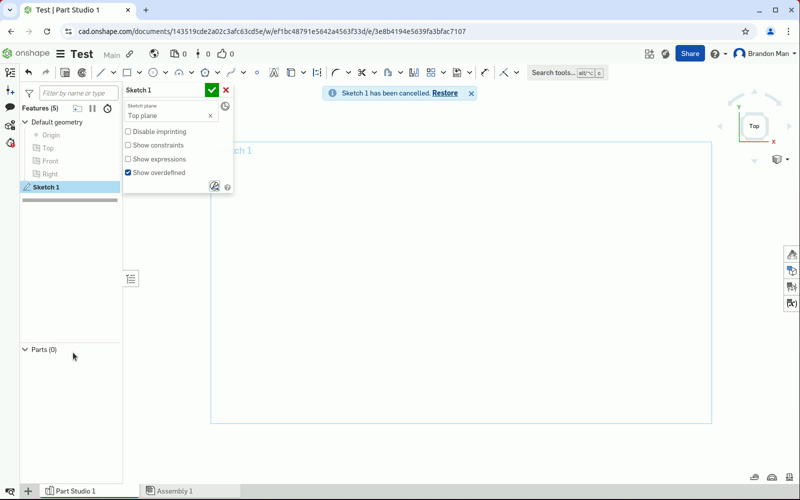
key(l)
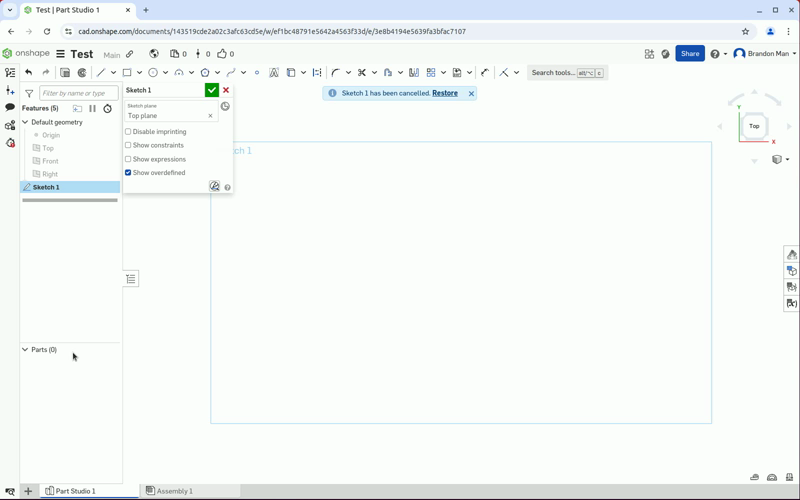
key_down(shift)
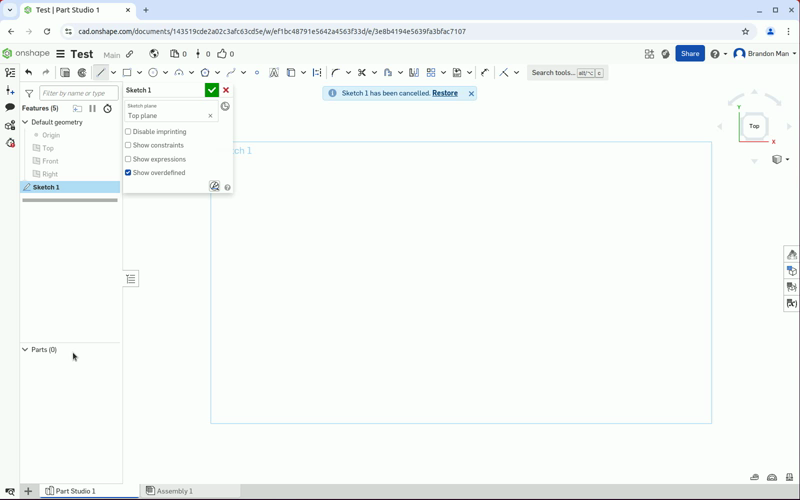
mouse_move(423, 282)
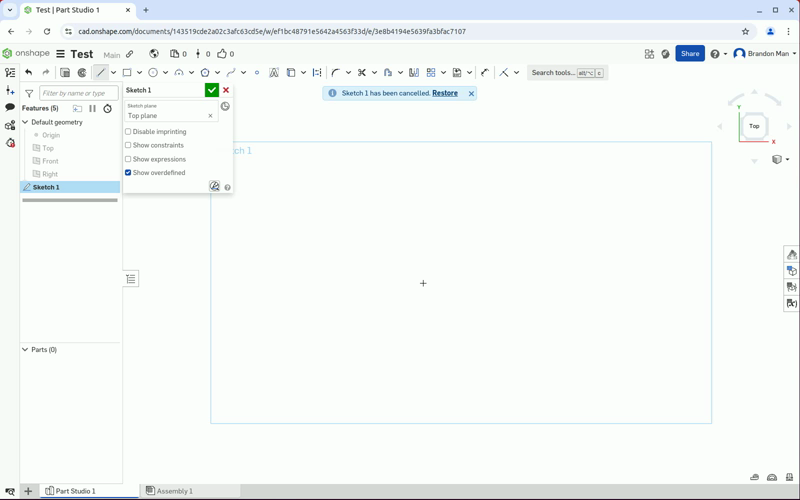
click(423, 282)
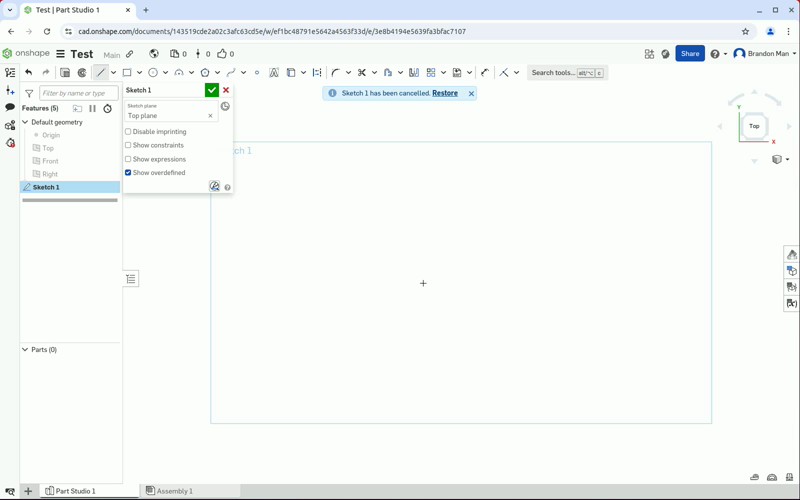
key_up(shift)
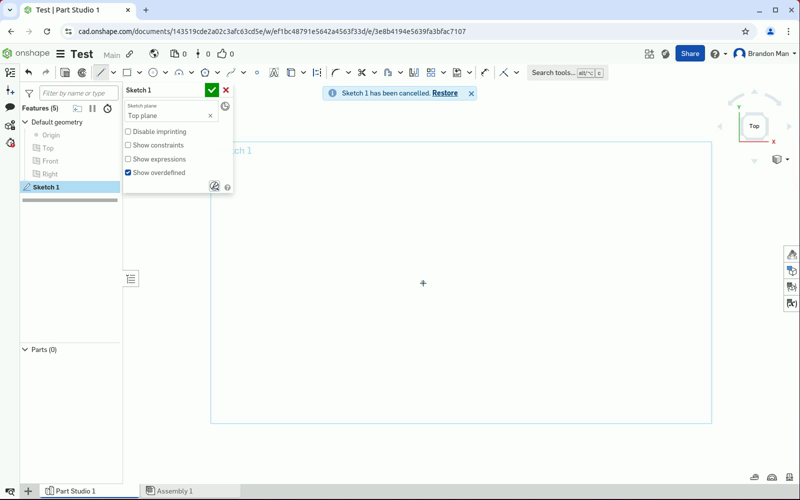
key_down(shift)
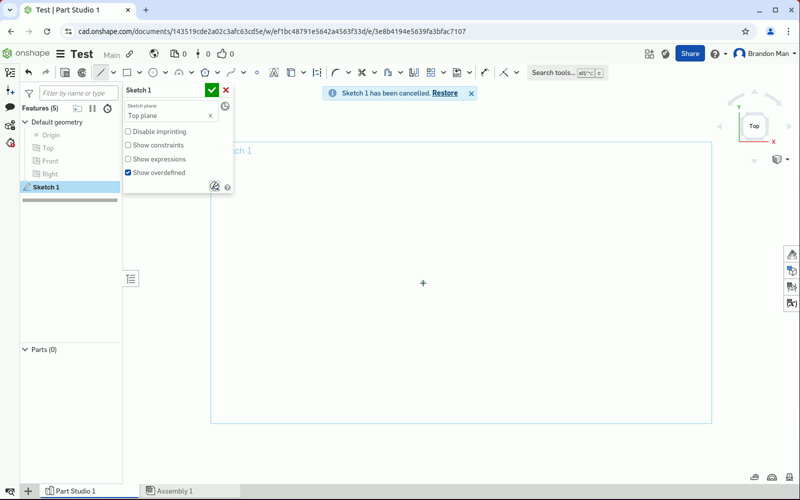
mouse_move(453, 282)
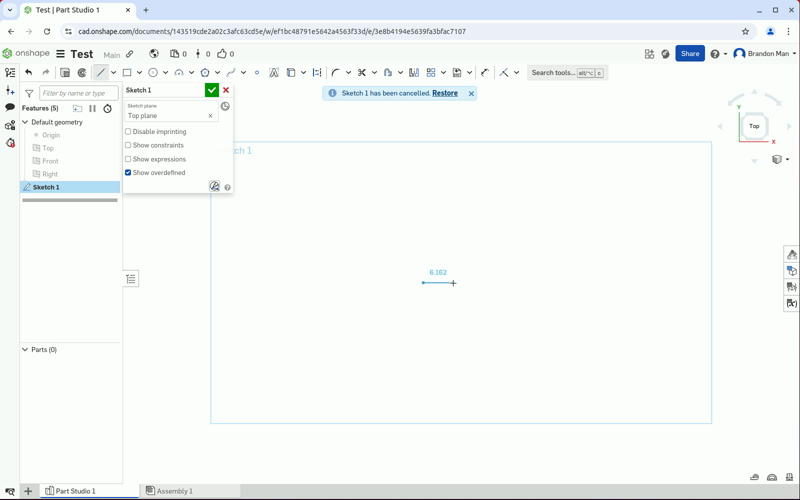
mouse_move(459, 282)
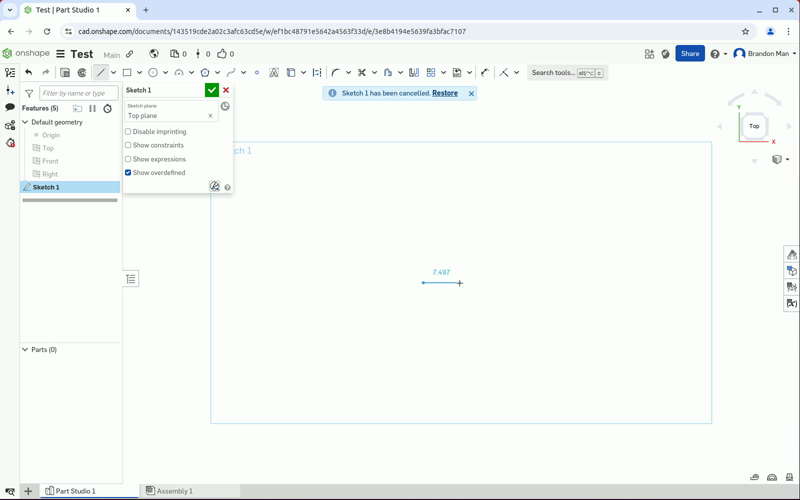
click(459, 282)
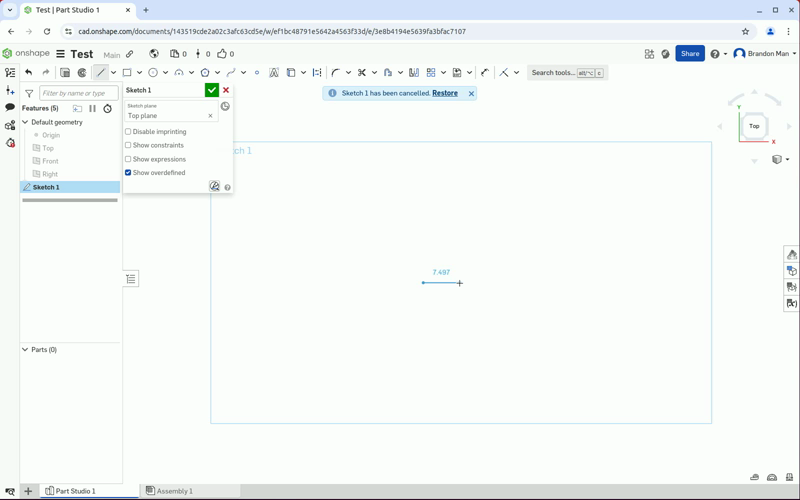
key_up(shift)
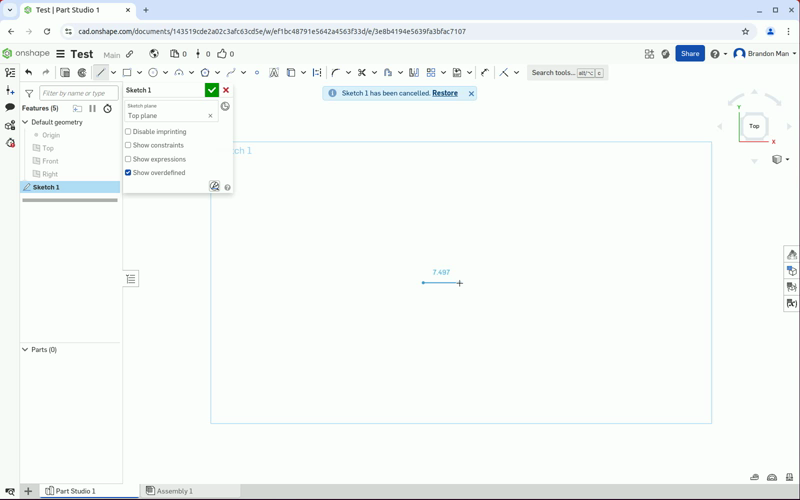
key_down(shift)
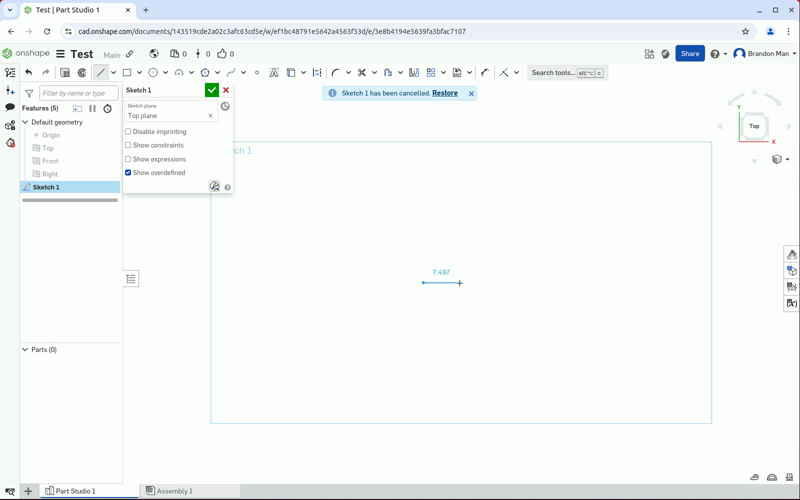
mouse_move(459, 170)
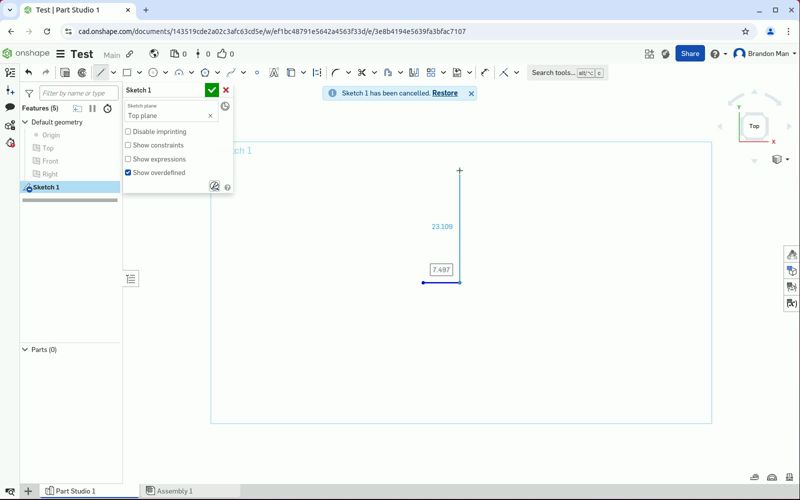
click(459, 170)
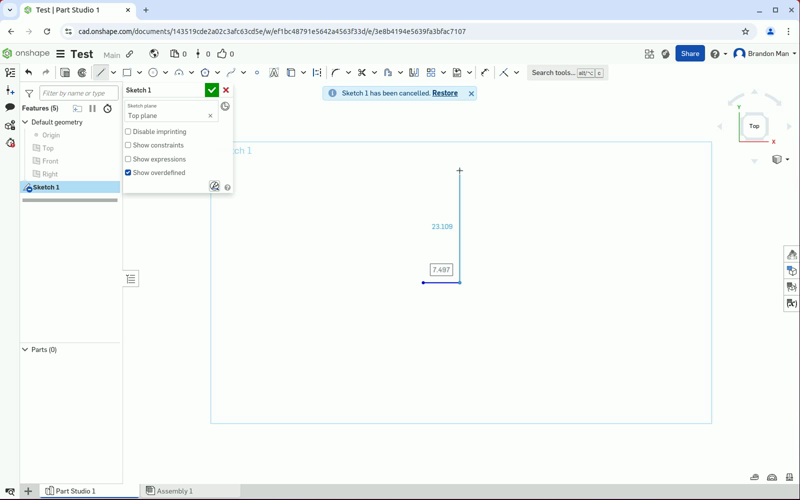
key_up(shift)
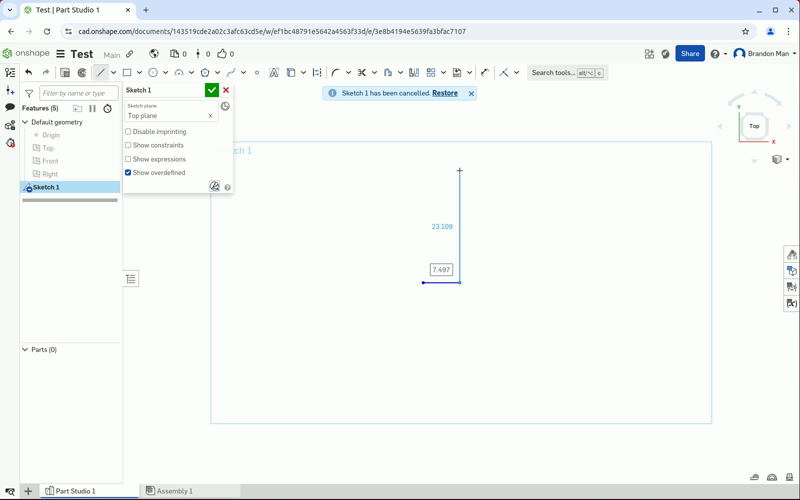
key_down(shift)
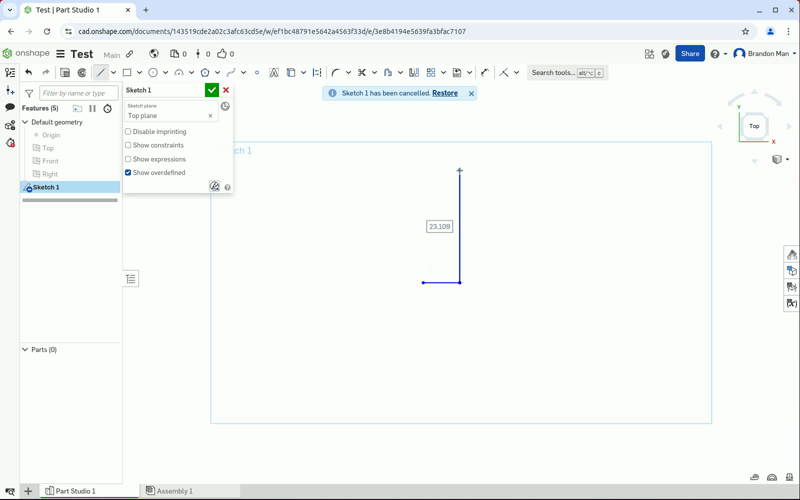
mouse_move(489, 170)
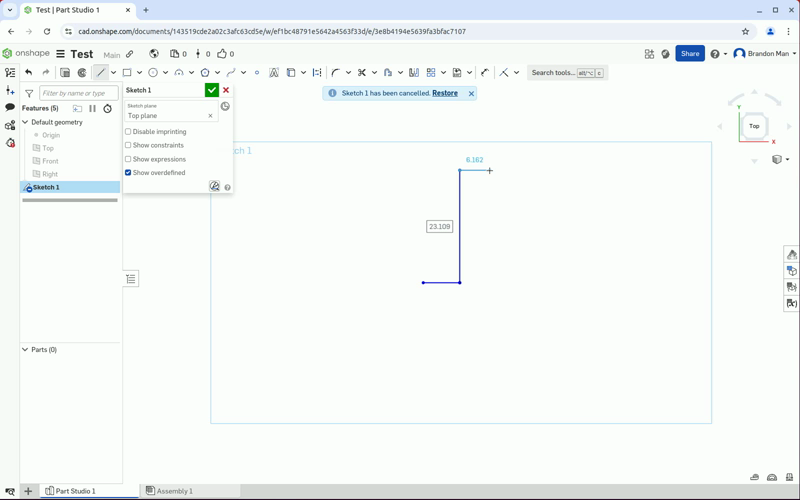
mouse_move(423, 170)
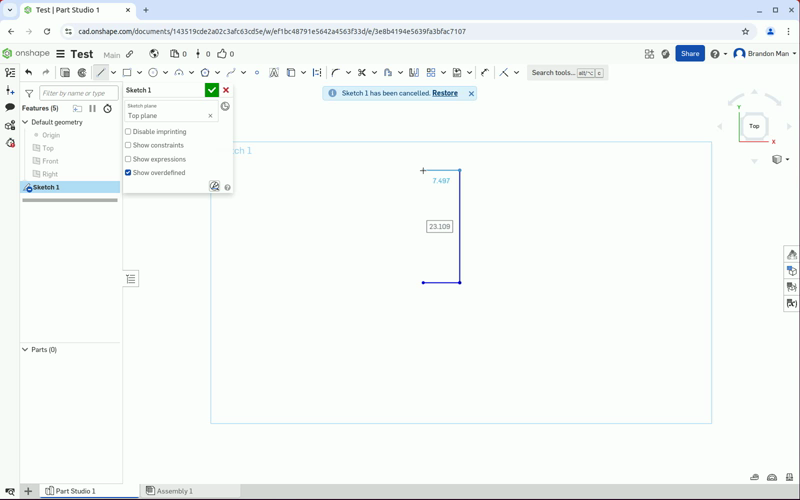
click(423, 170)
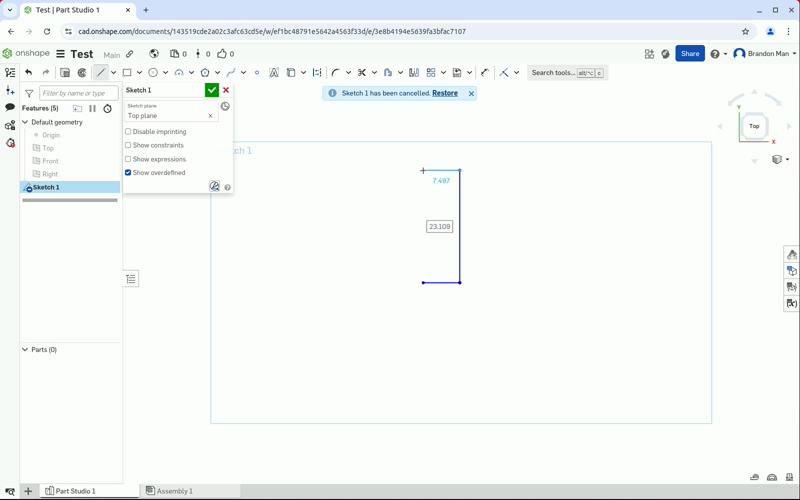
key_up(shift)
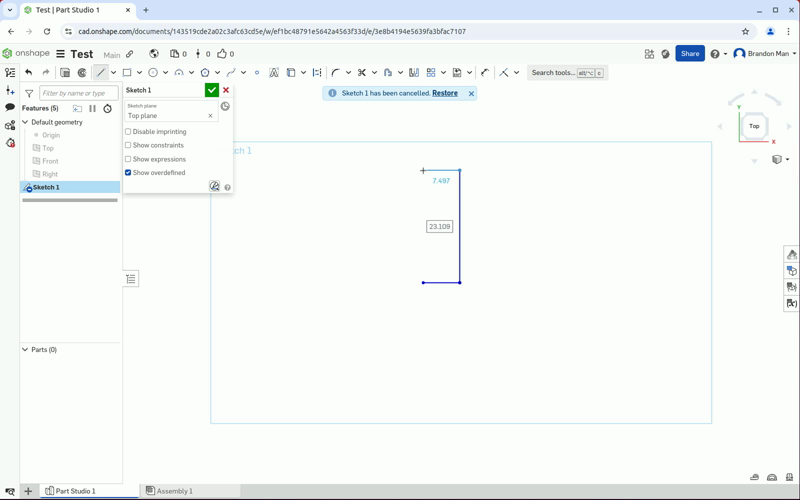
key_down(shift)
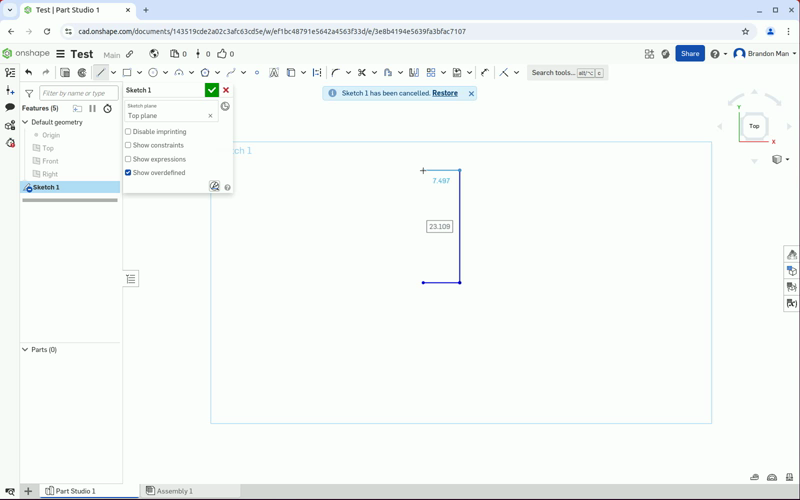
mouse_move(453, 170)
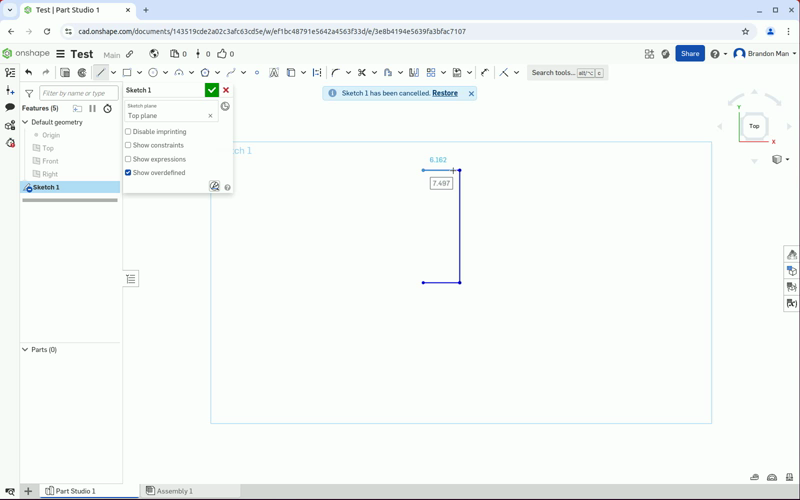
mouse_move(423, 203)
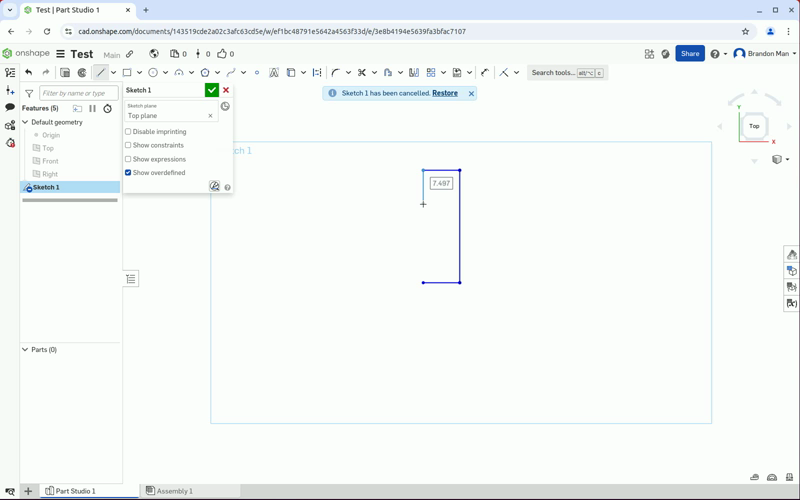
click(423, 203)
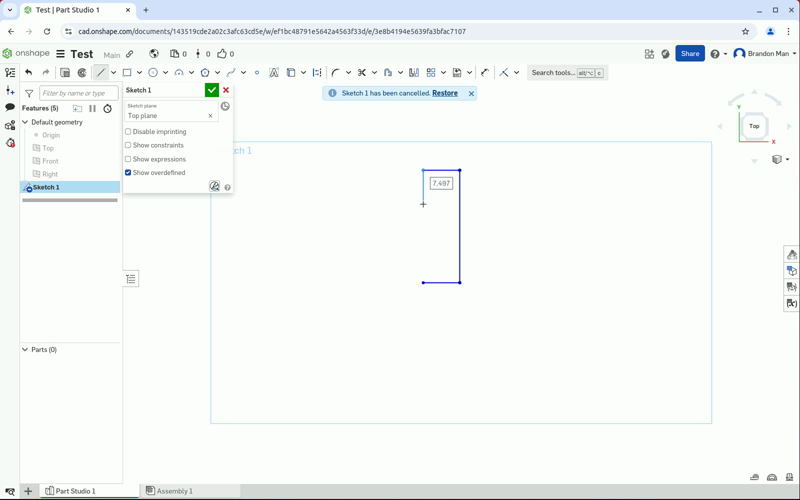
key_up(shift)
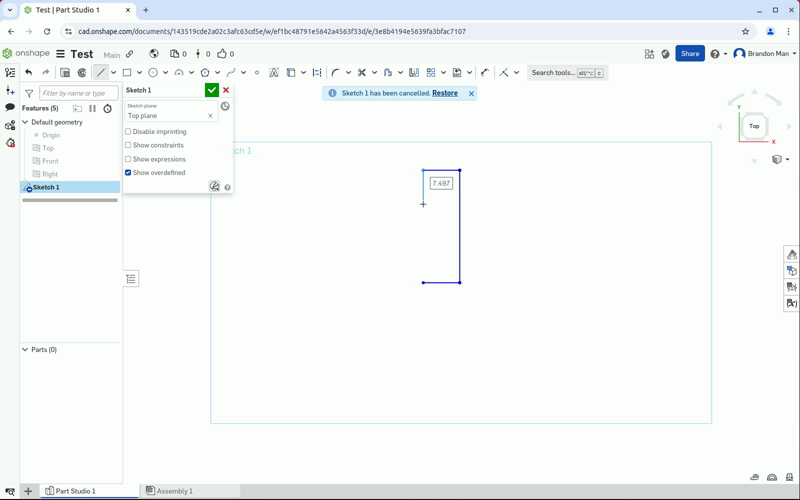
key(esc)
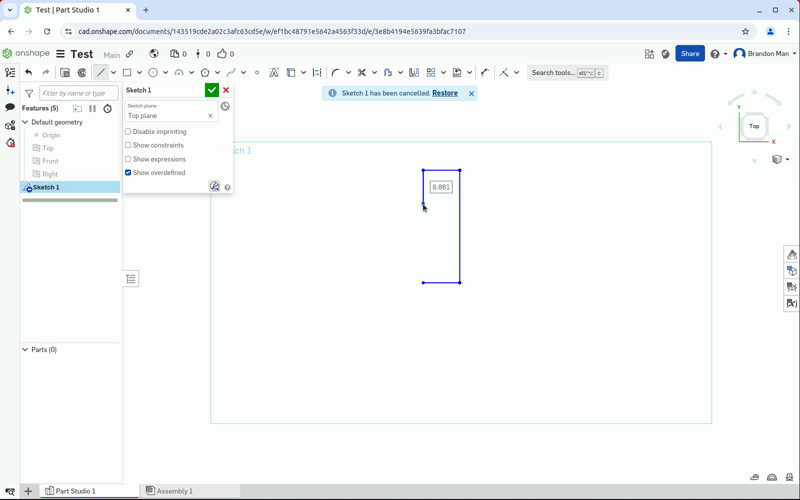
key(a)
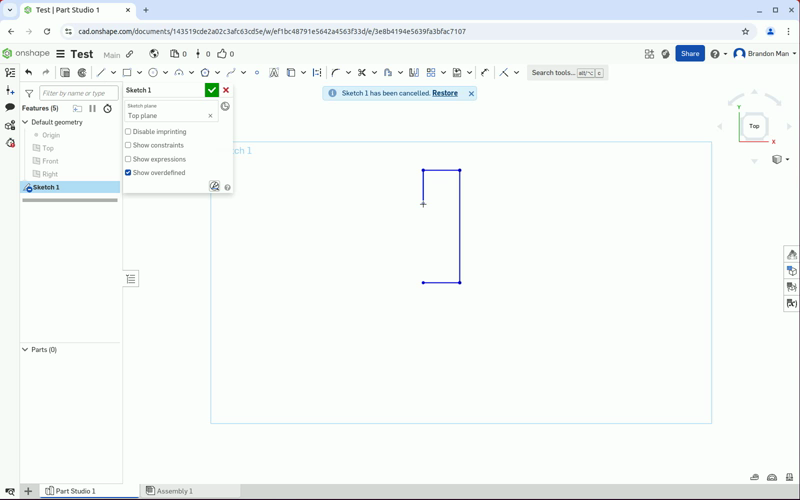
mouse_move(423, 203)
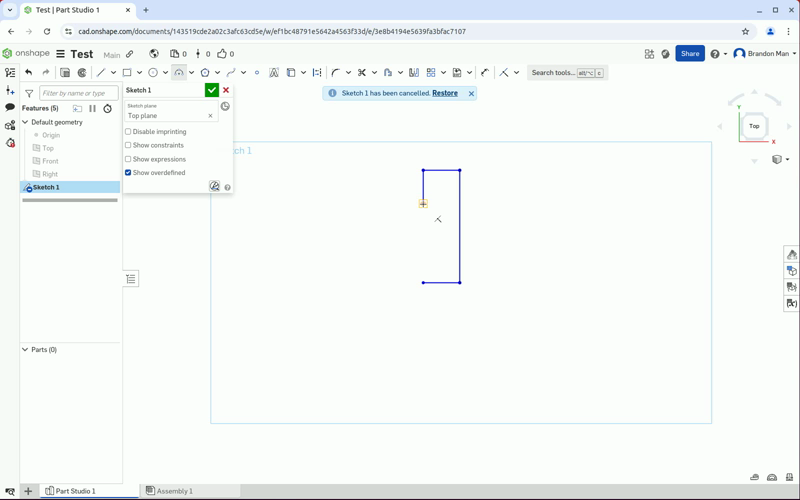
click(423, 203)
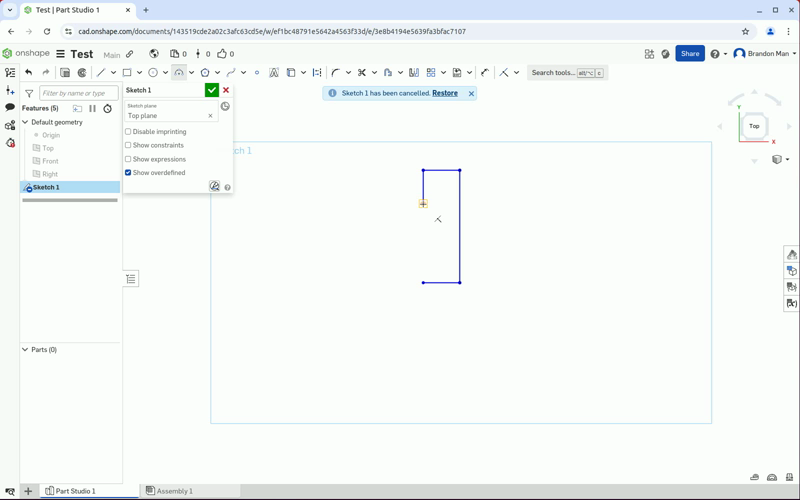
key_down(shift)
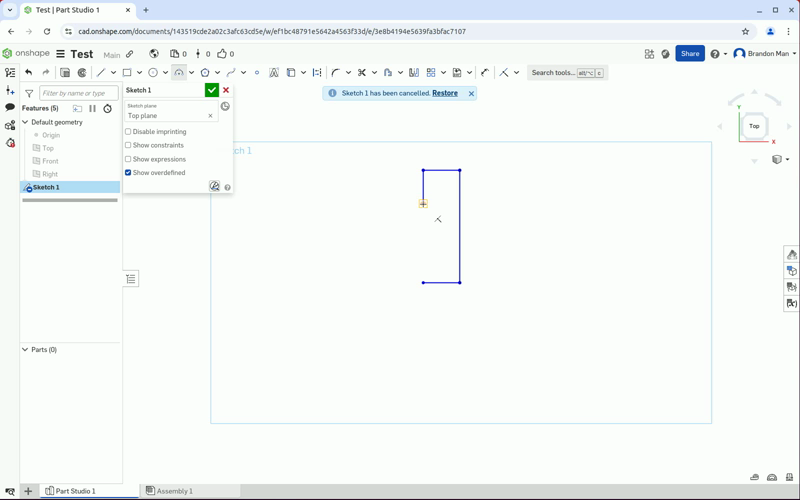
mouse_move(423, 249)
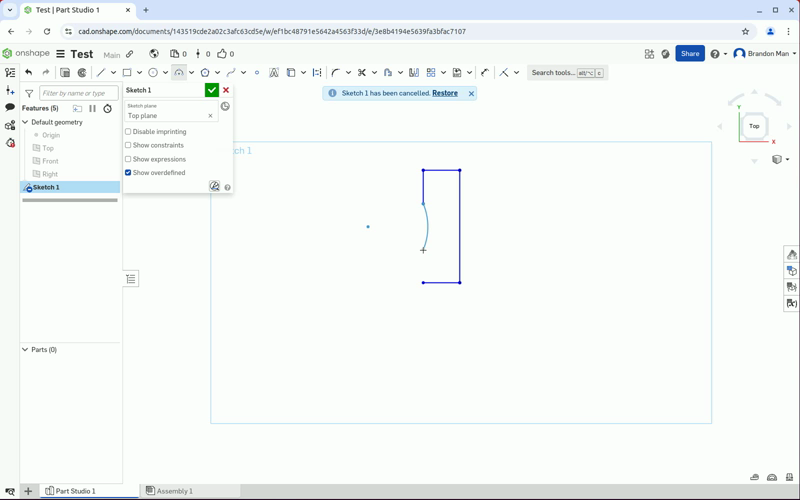
click(423, 249)
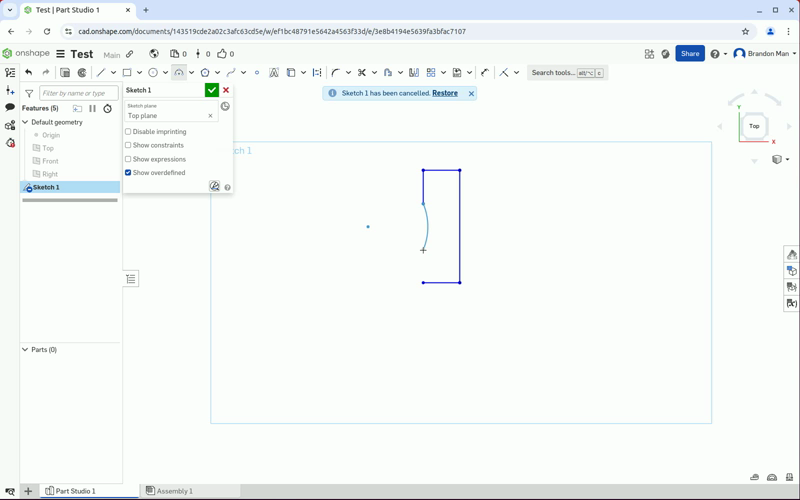
mouse_move(443, 226)
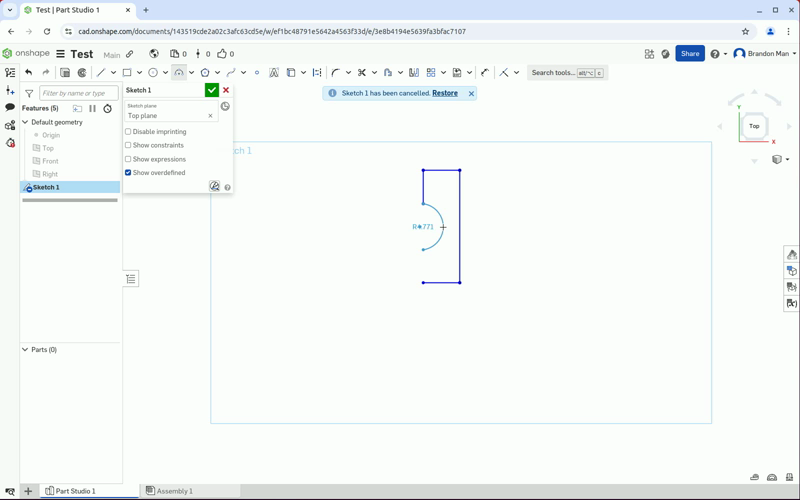
click(443, 226)
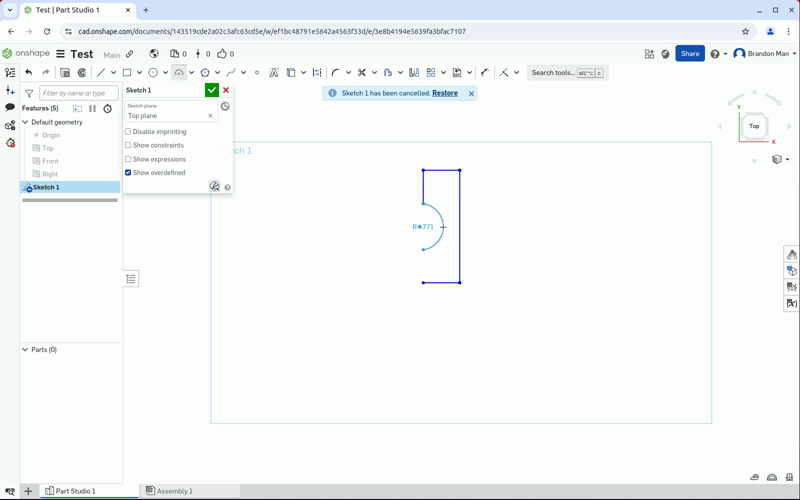
key_up(shift)
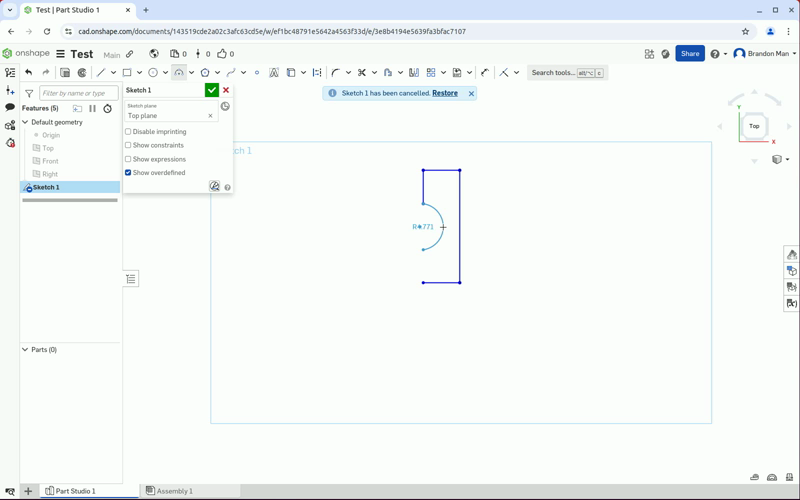
key(esc)
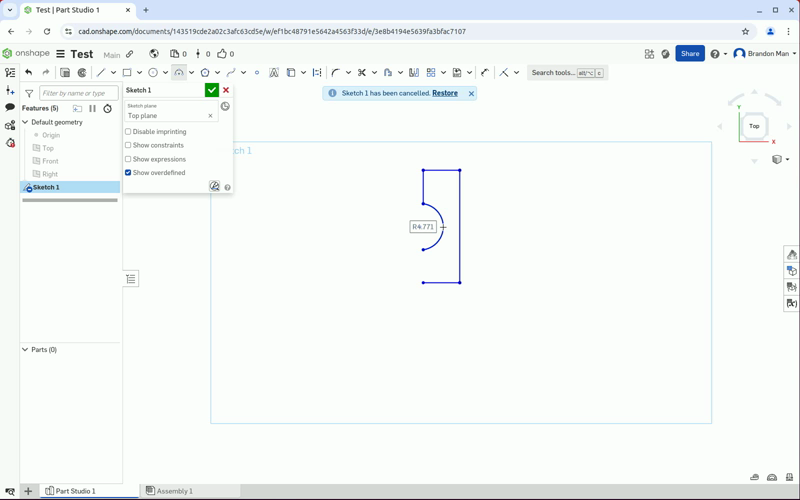
key(l)
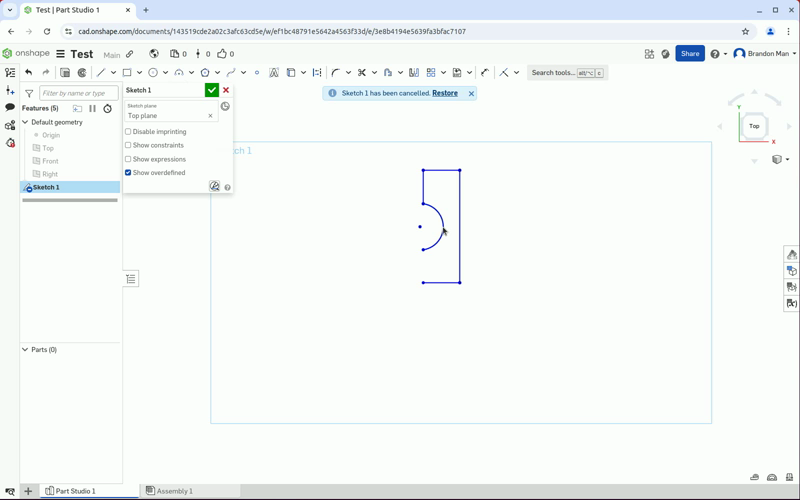
mouse_move(423, 249)
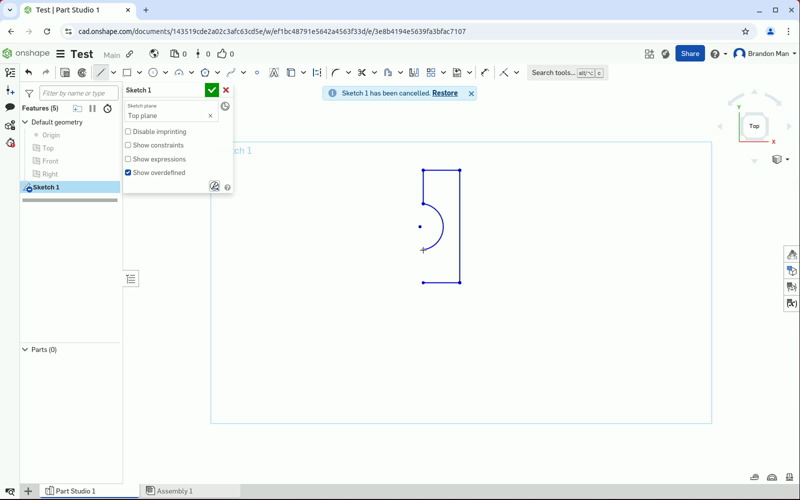
click(423, 249)
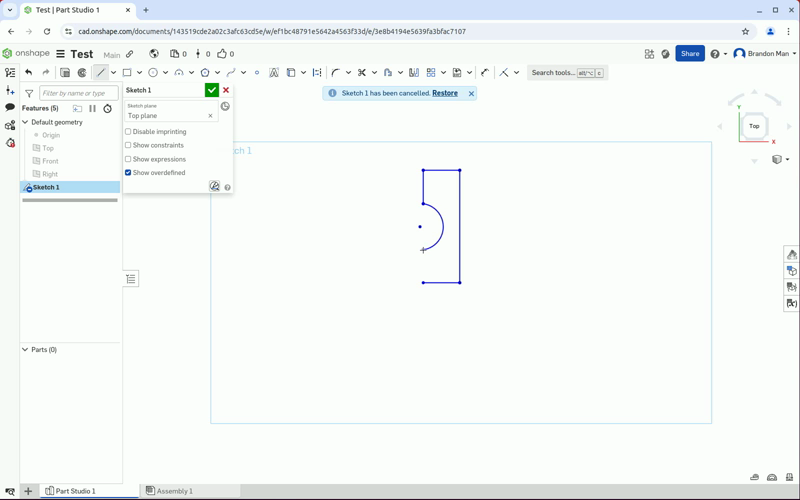
mouse_move(453, 249)
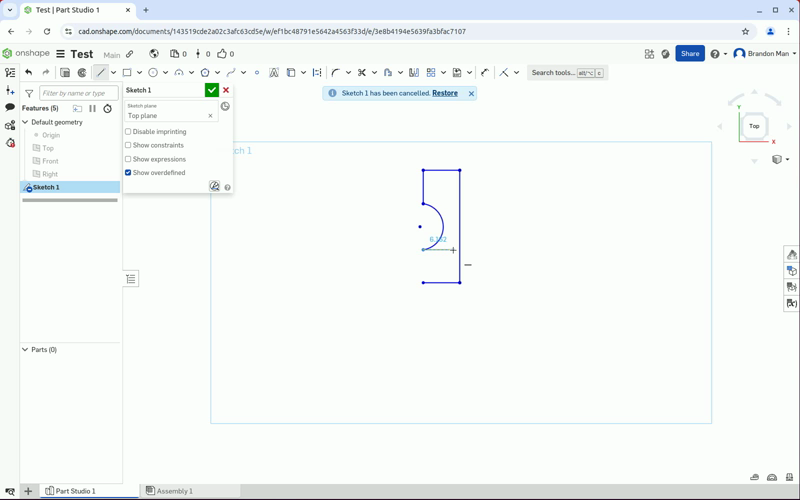
key_down(shift)
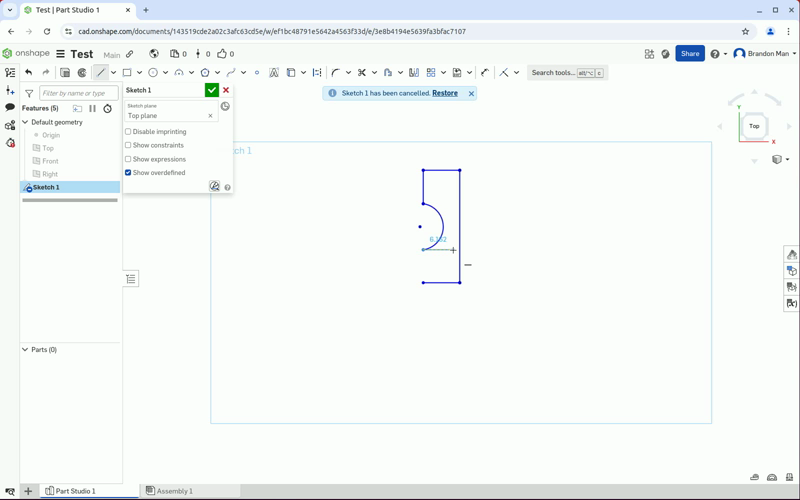
mouse_move(423, 282)
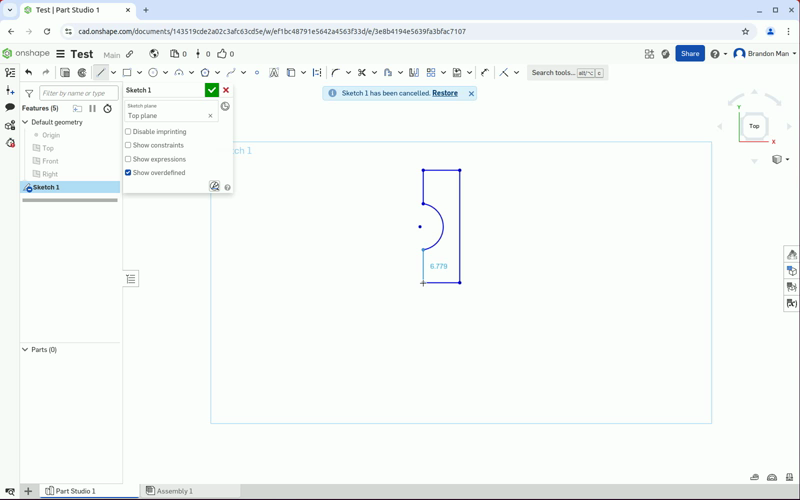
key_up(shift)
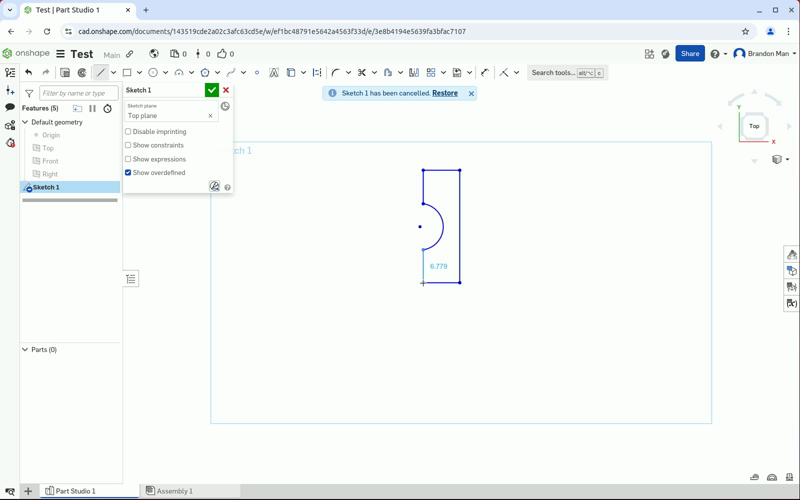
click(423, 282)
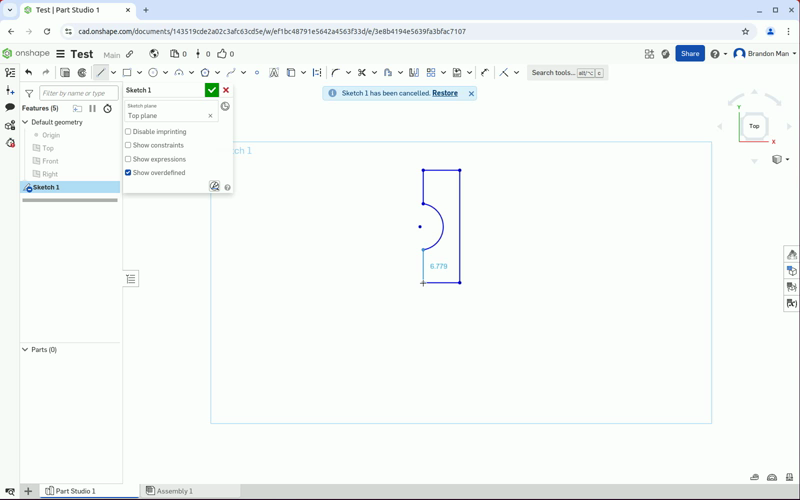
key(esc)
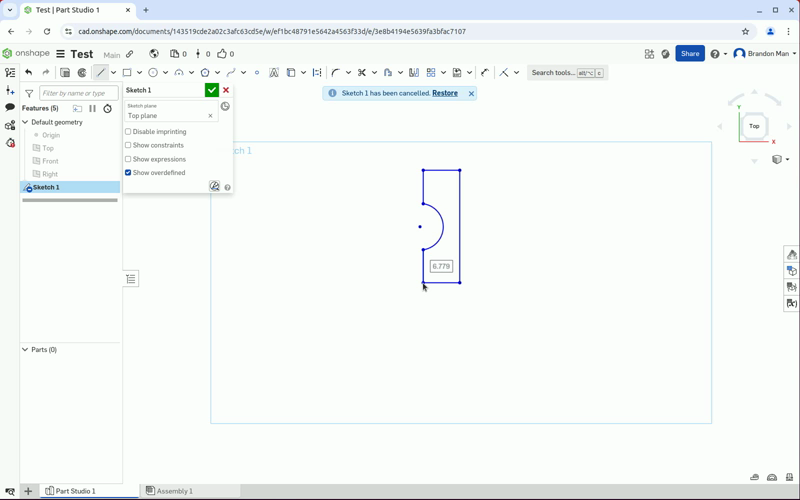
mouse_move(440, 261)
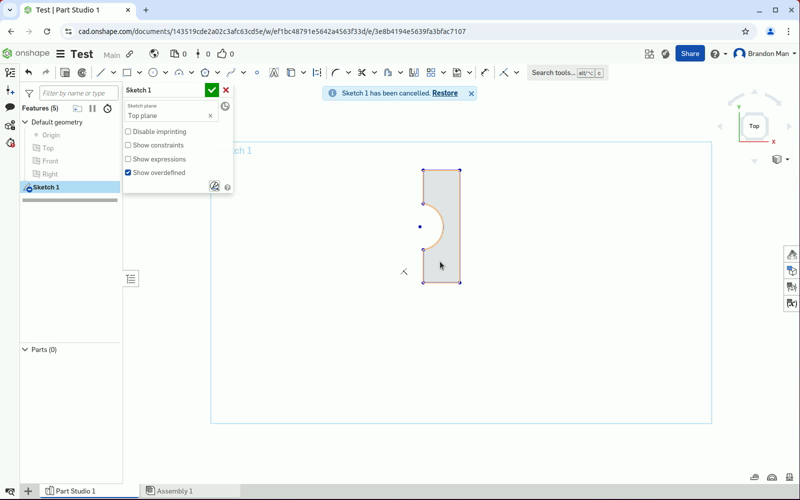
click(440, 261)
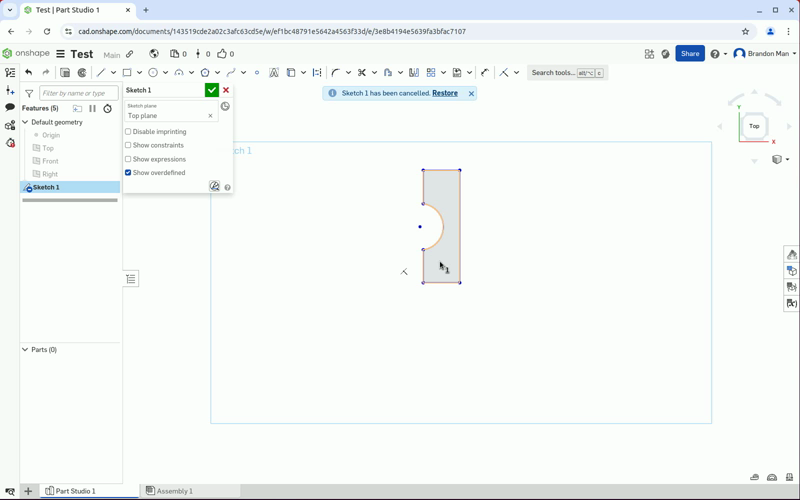
mouse_move(73, 352)
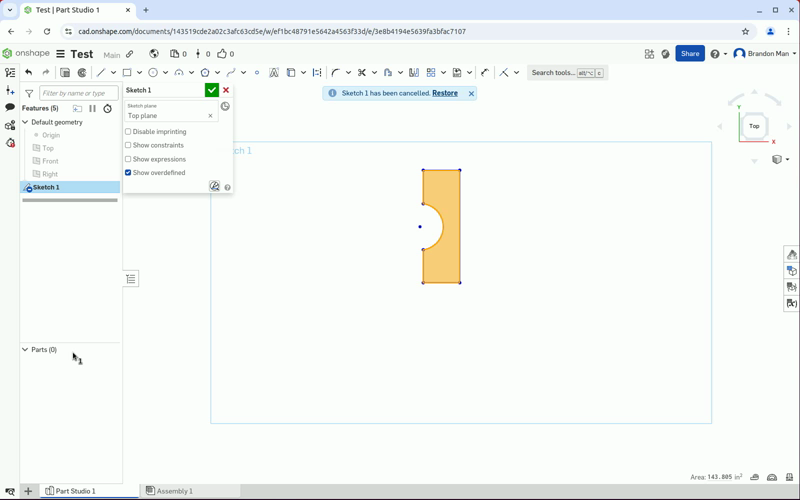
key(shift+y)
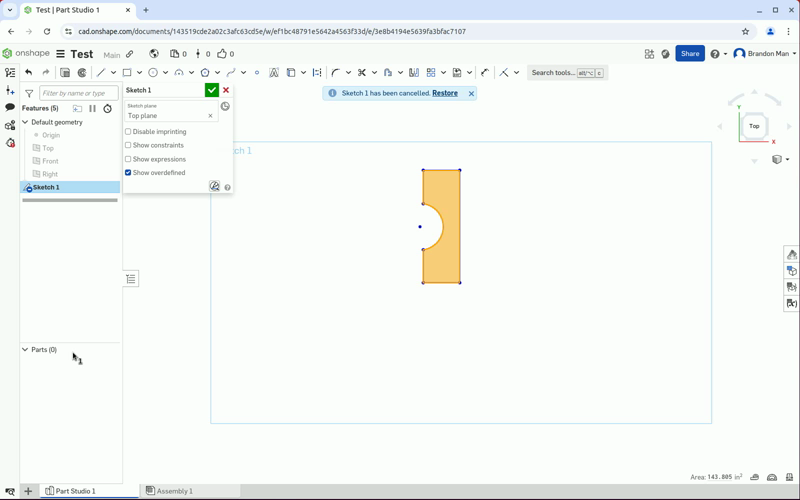
key(shift+e)
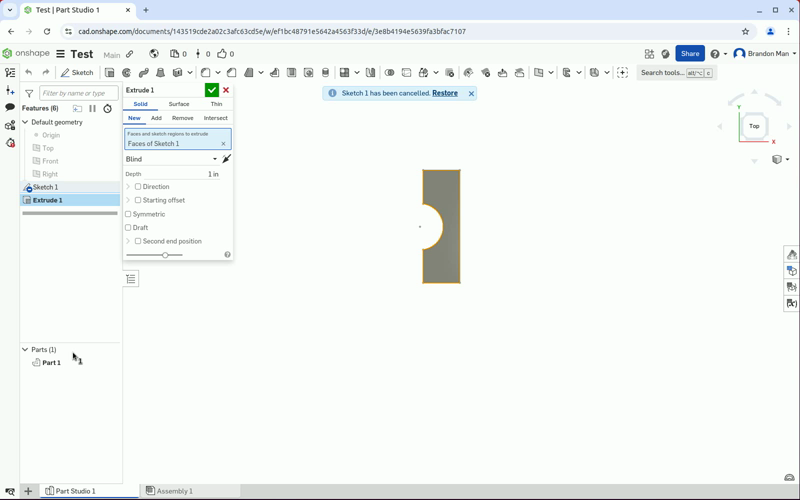
mouse_move(143, 106)
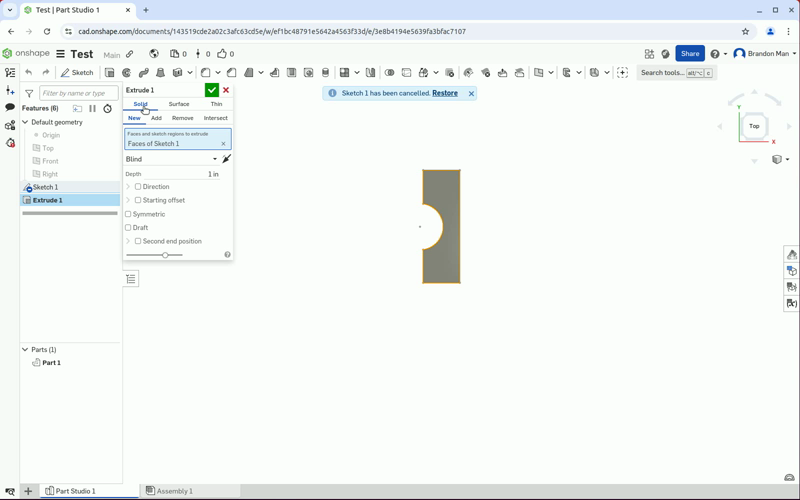
click(143, 106)
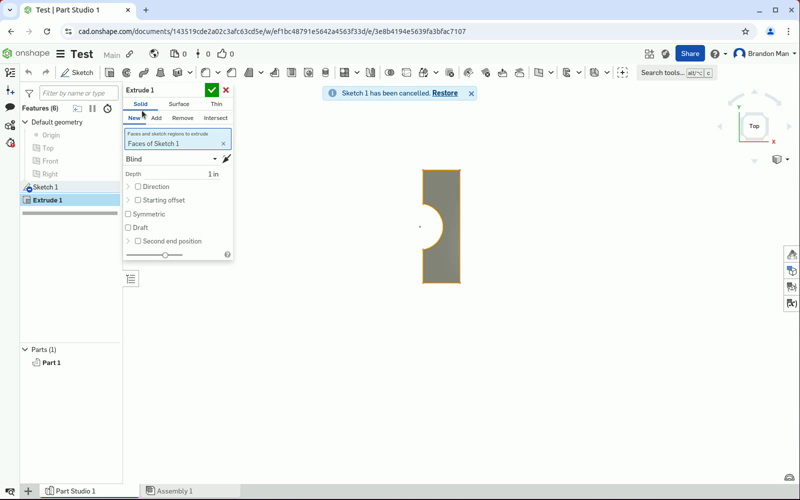
mouse_move(137, 120)
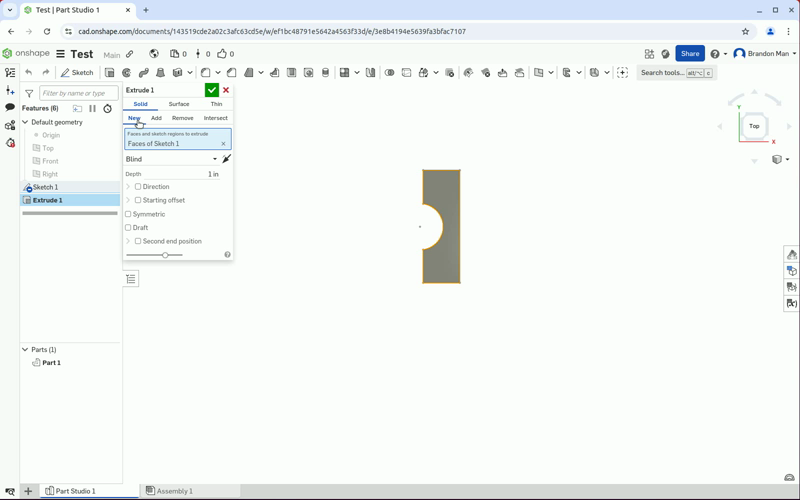
click(137, 120)
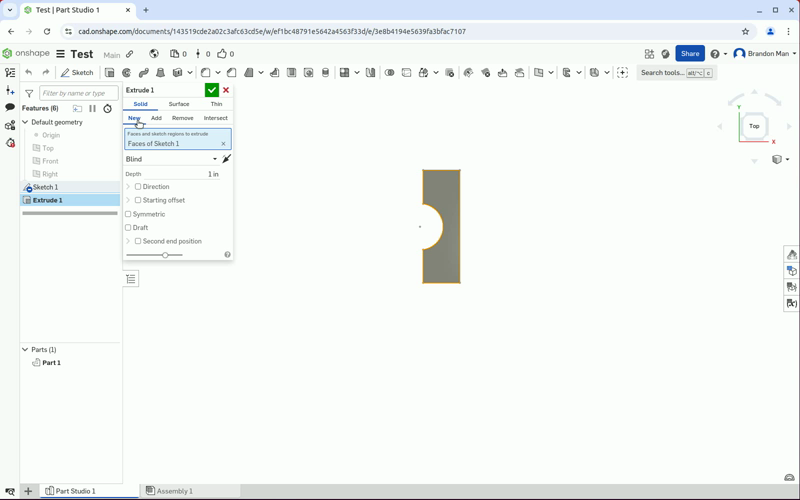
key(tab, 4)
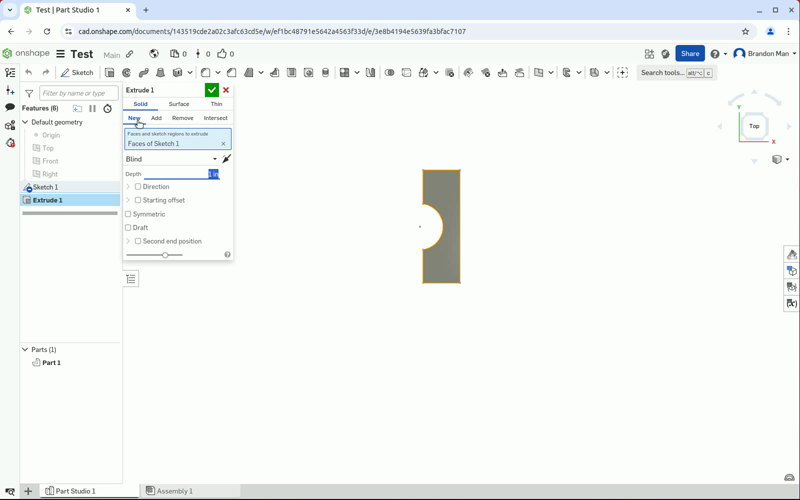
text(11.554)
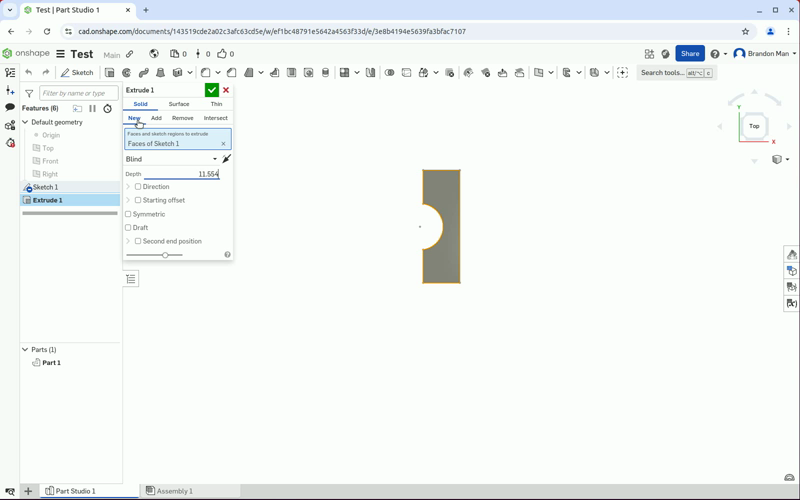
key(enter)
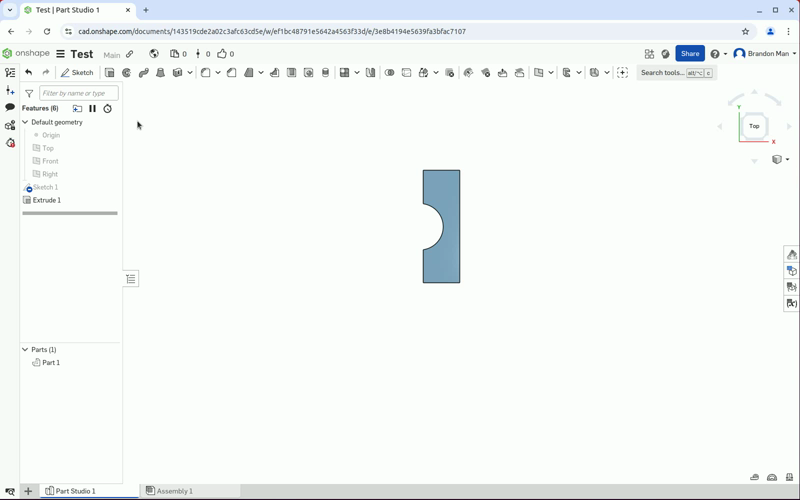
key(shift+h)
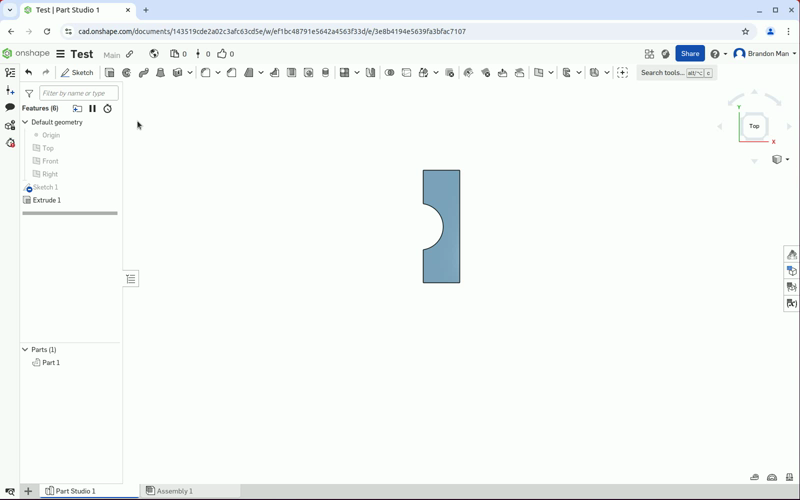
key(shift+h)
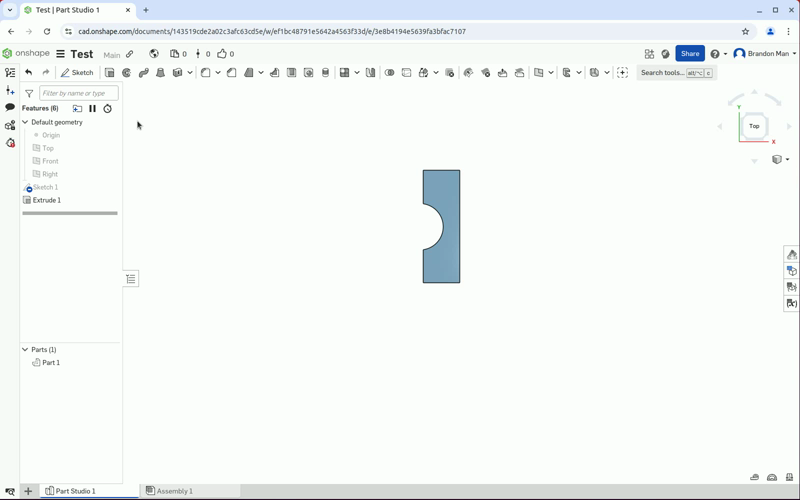
mouse_move(73, 189)
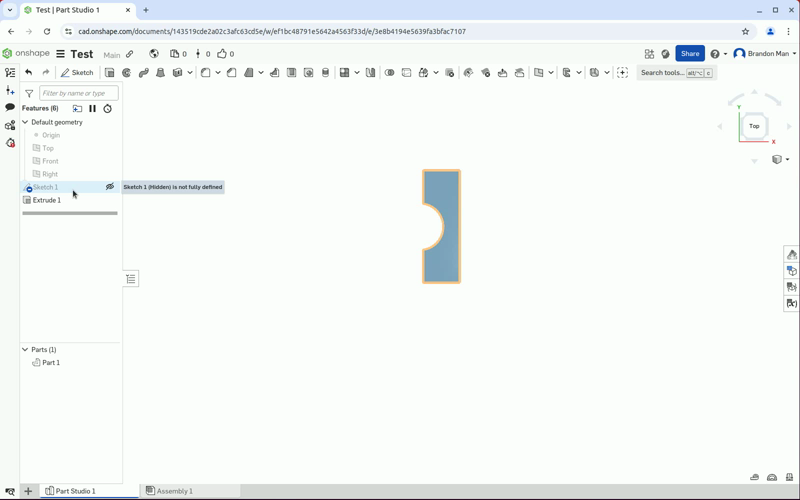
click(73, 189)
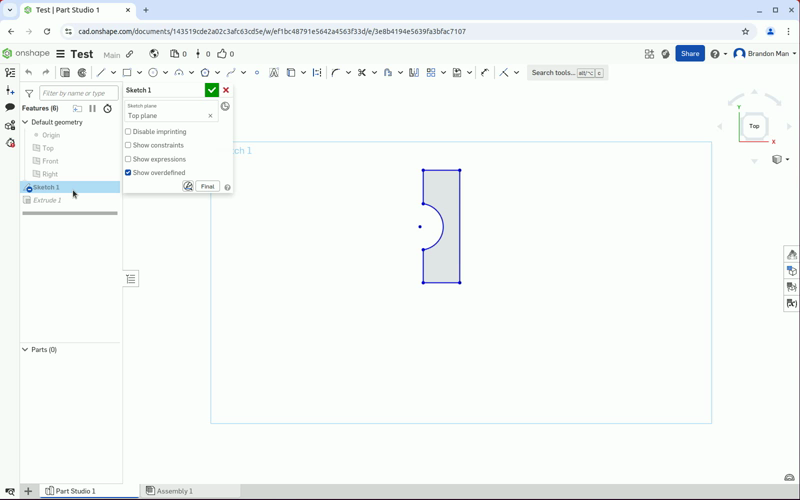
mouse_move(229, 92)
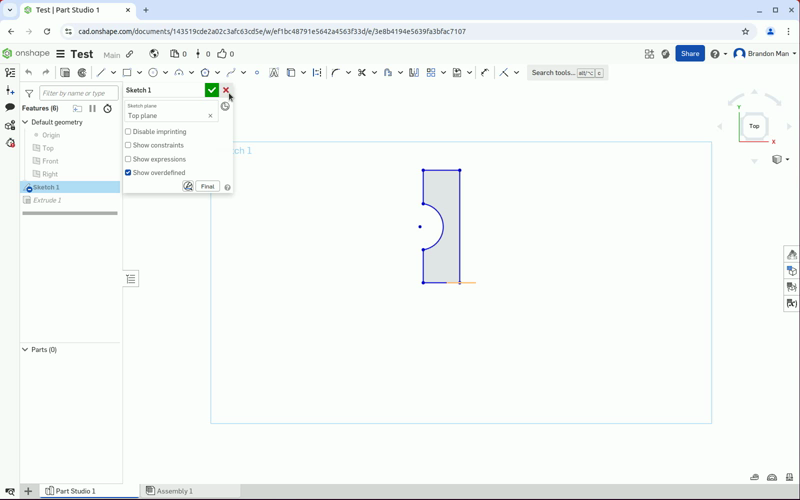
click(229, 92)
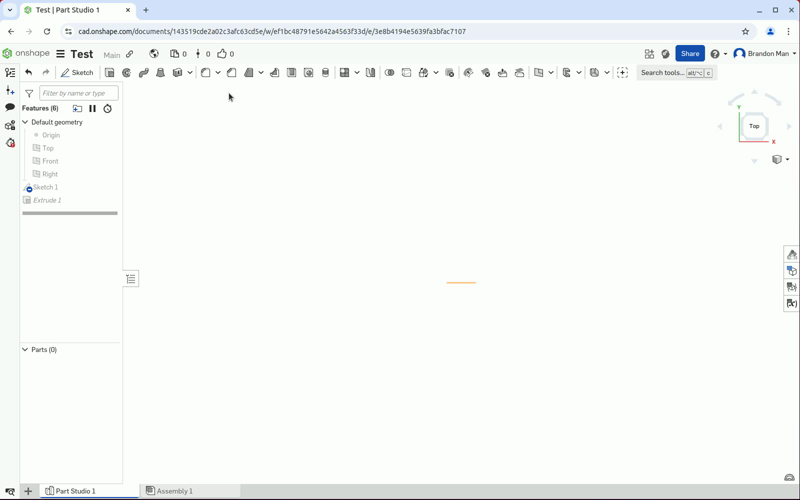
mouse_move(73, 352)
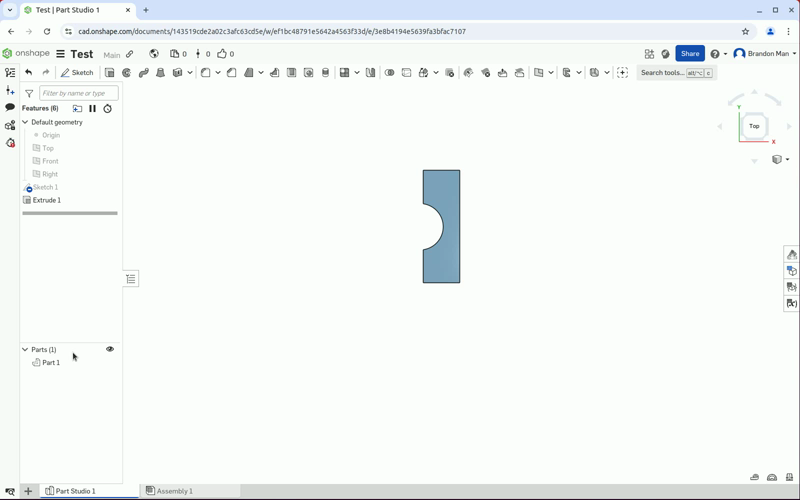
key(y)
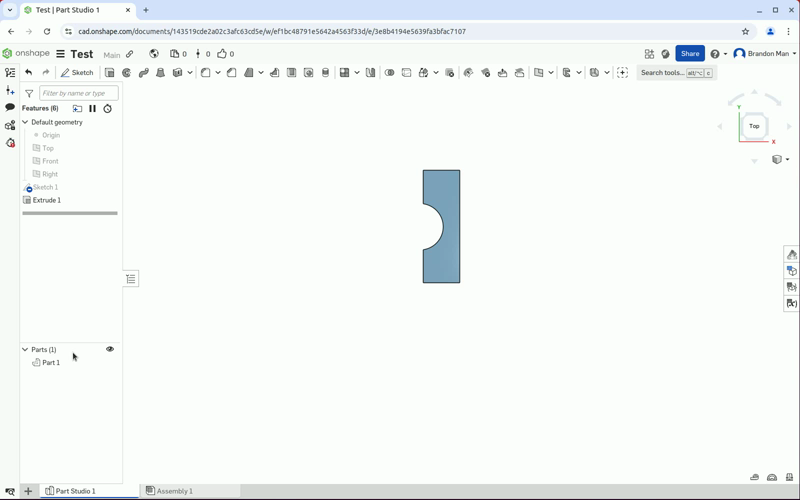
key(shift+p)
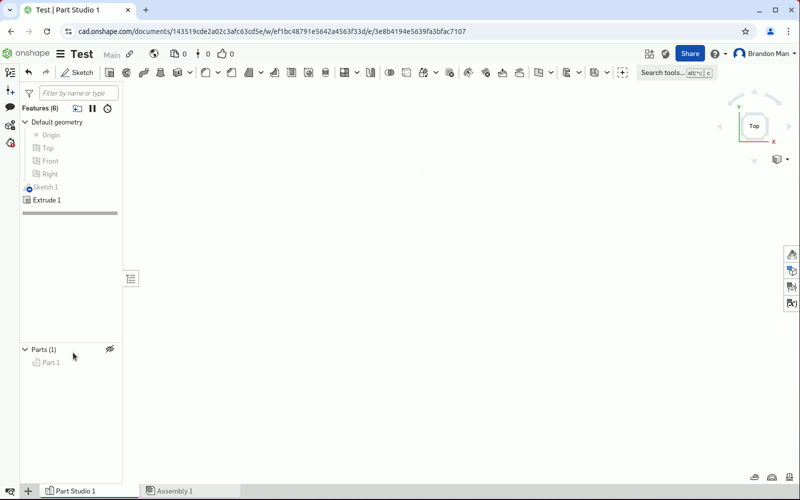
key(space)
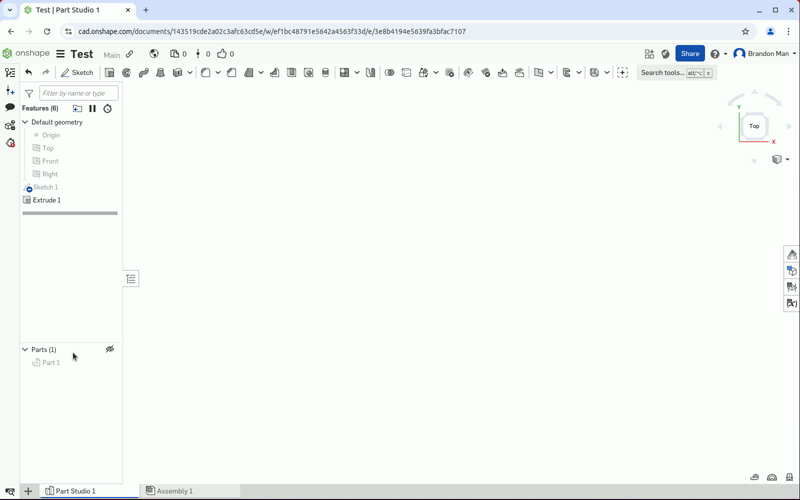
key_down(shift)
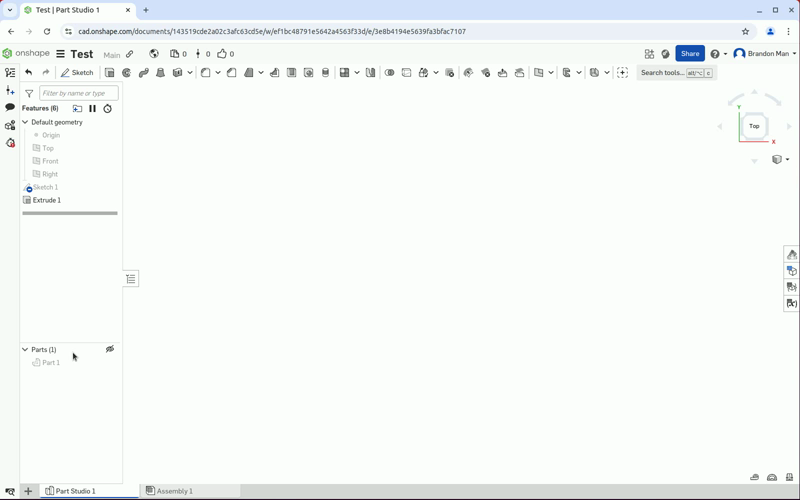
key(up)
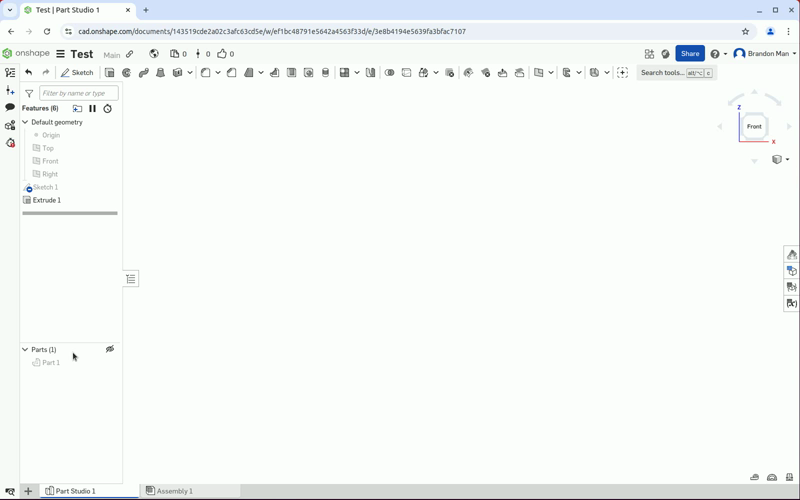
key_up(shift)
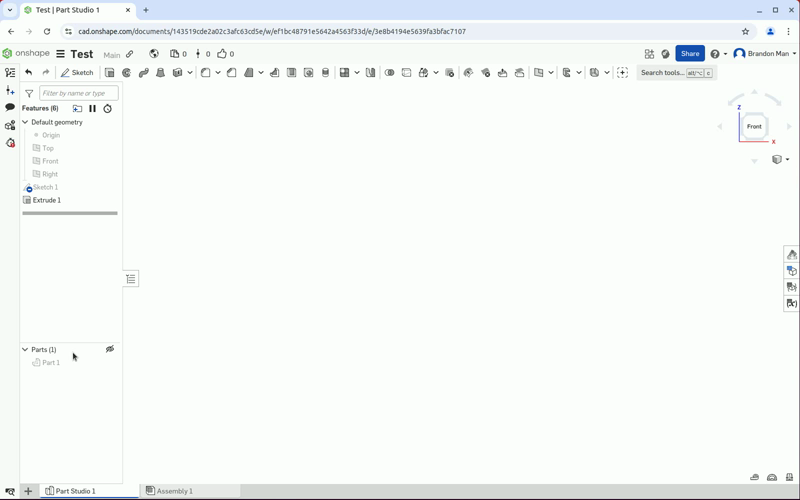
key(space)
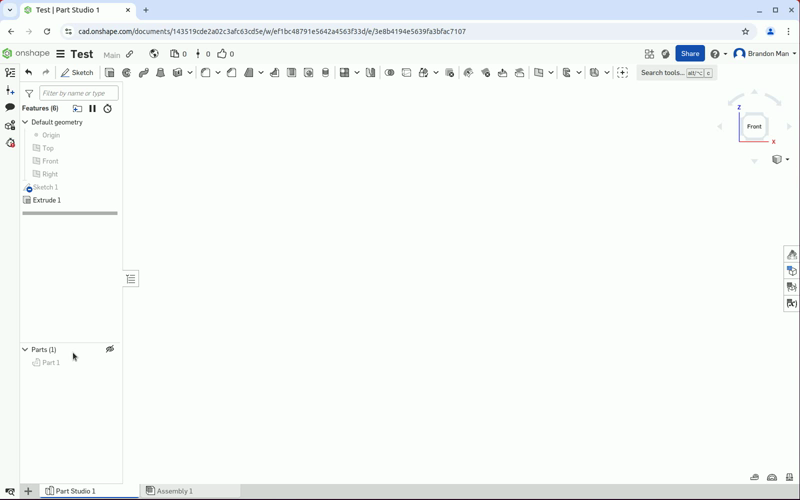
key_down(shift)
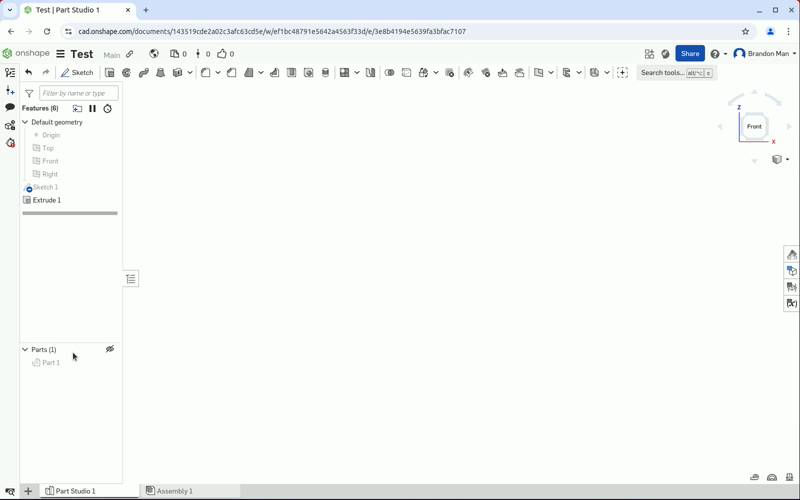
key(left)
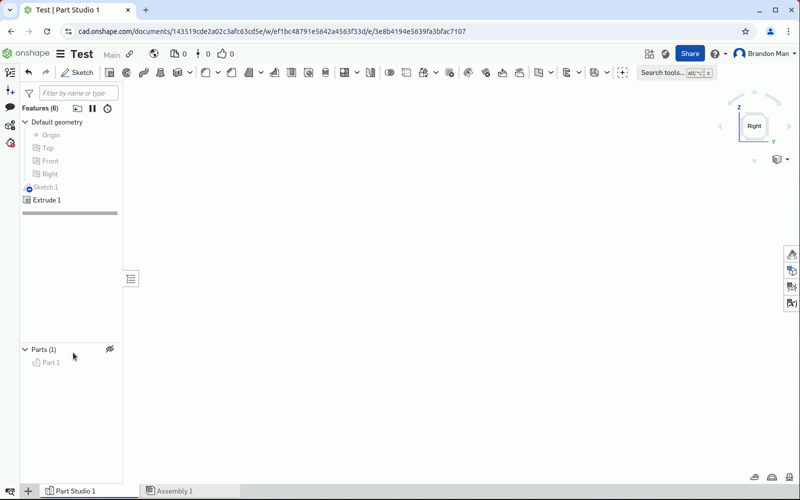
key_up(shift)
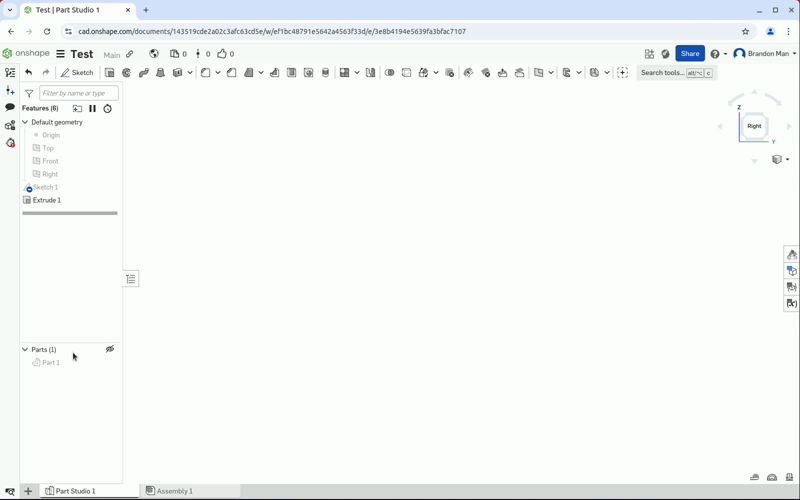
mouse_move(73, 352)
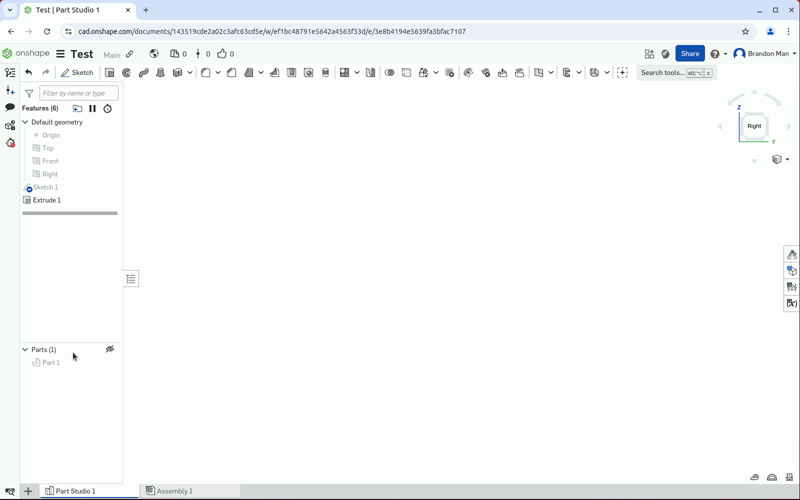
key(shift+y)
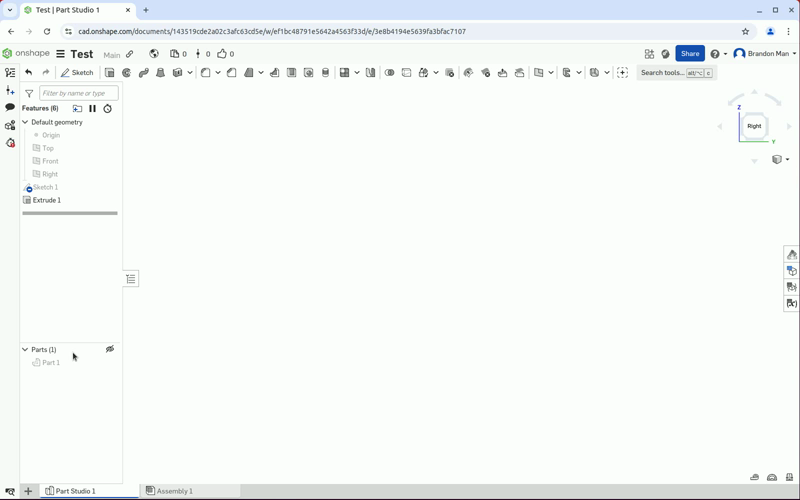
key(shift+s)
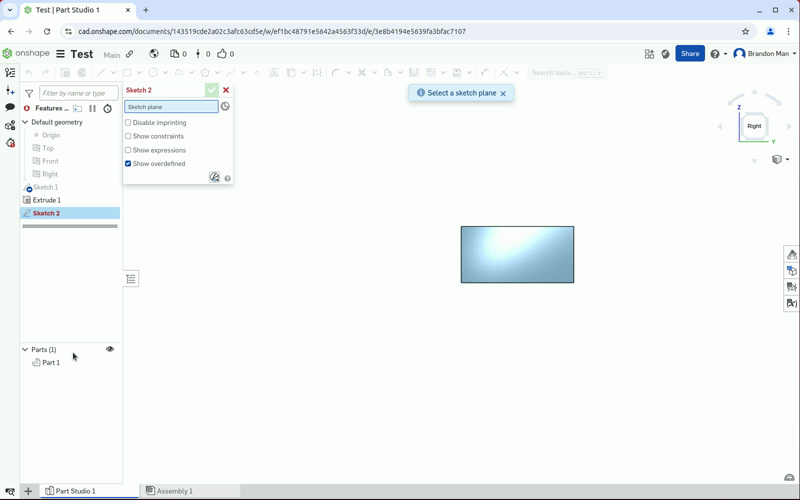
mouse_move(73, 176)
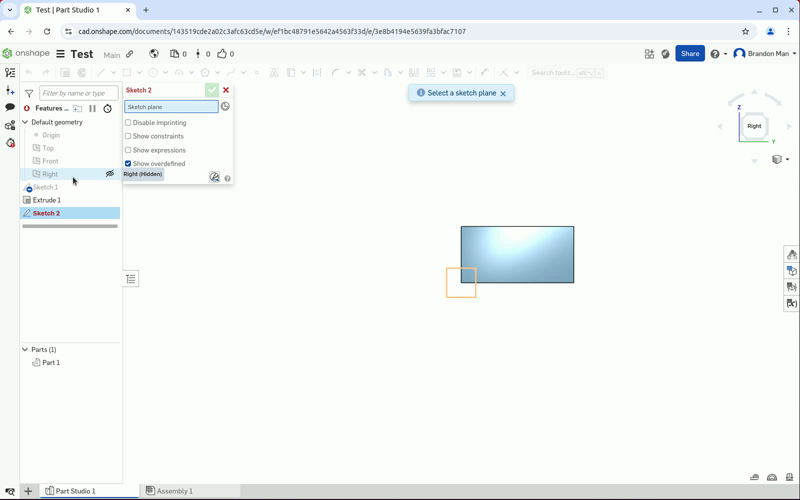
click(73, 176)
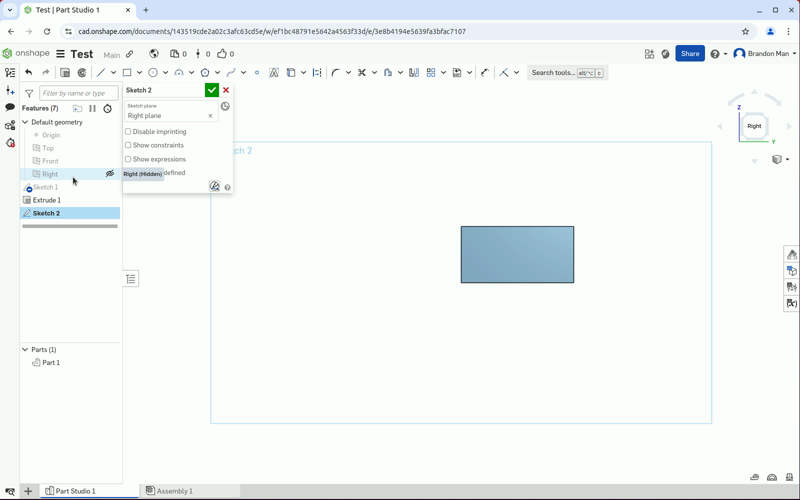
mouse_move(73, 352)
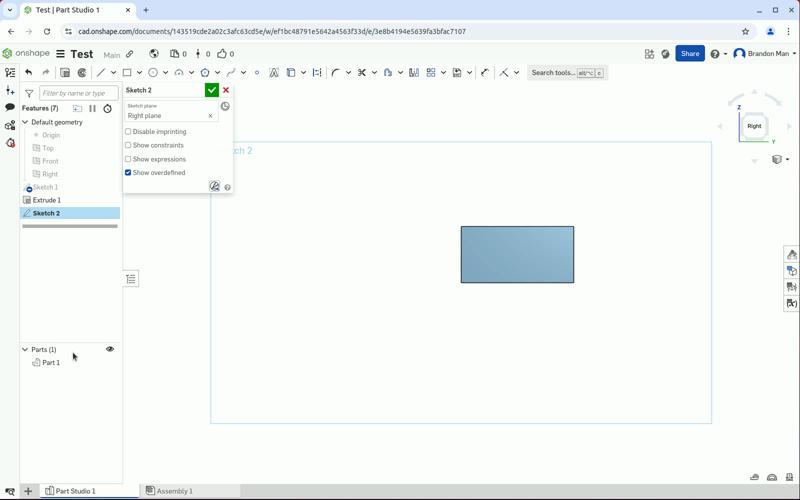
key(y)
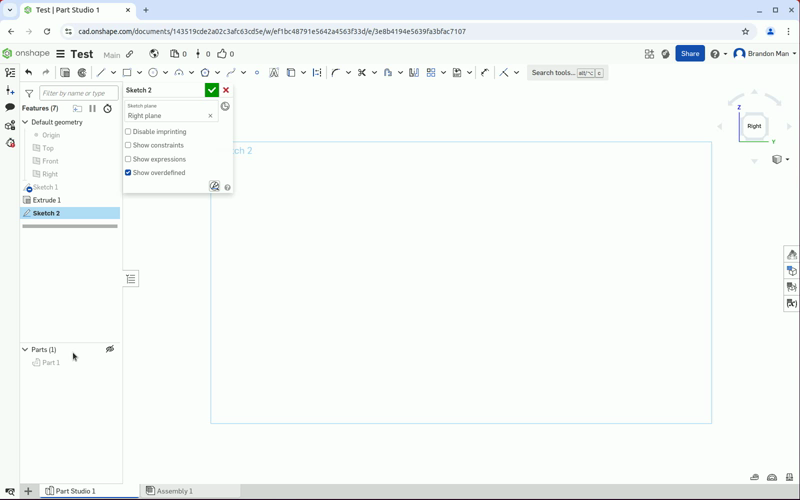
key(c)
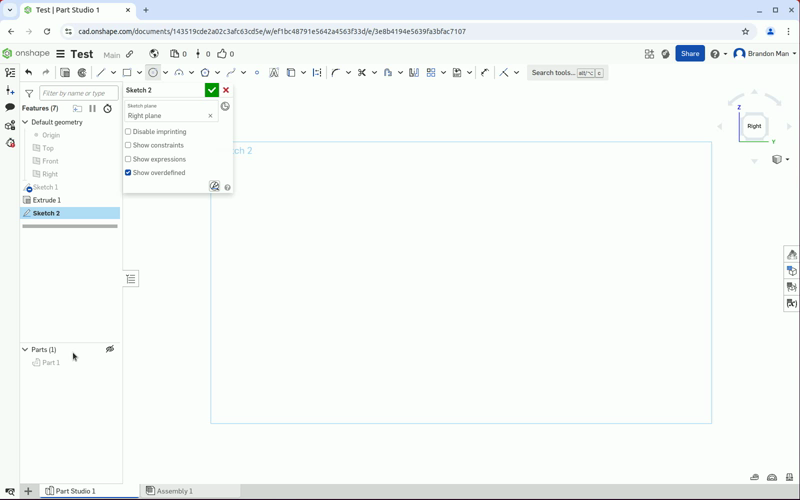
key_down(shift)
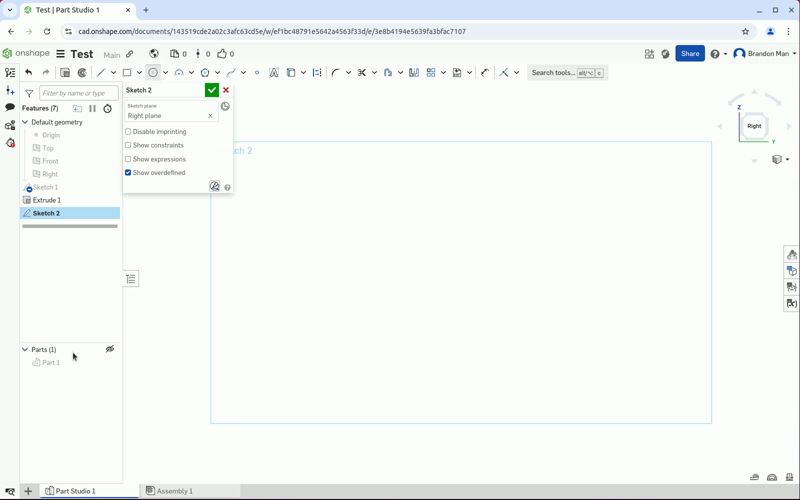
mouse_move(481, 254)
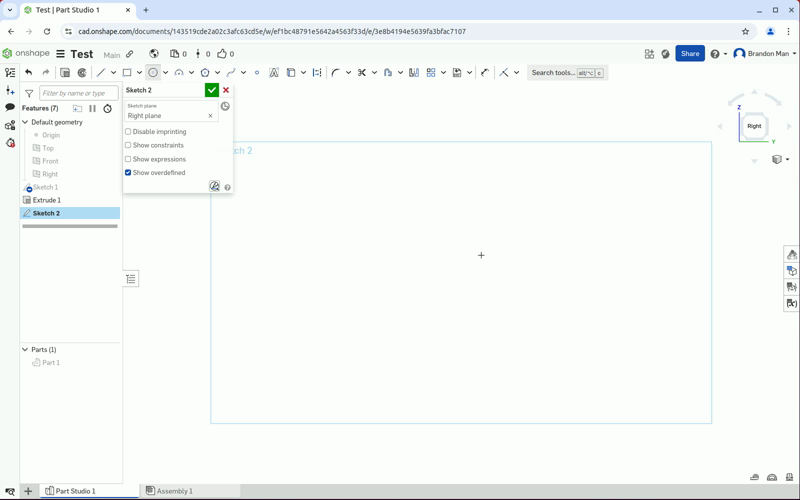
click(481, 254)
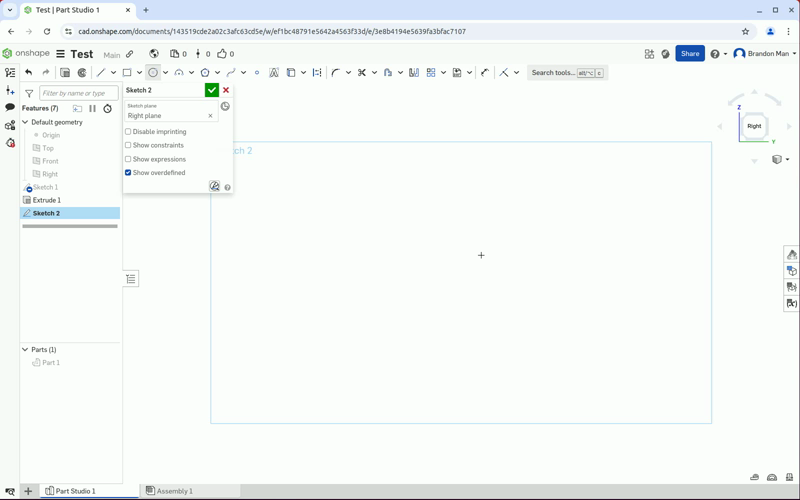
key_up(shift)
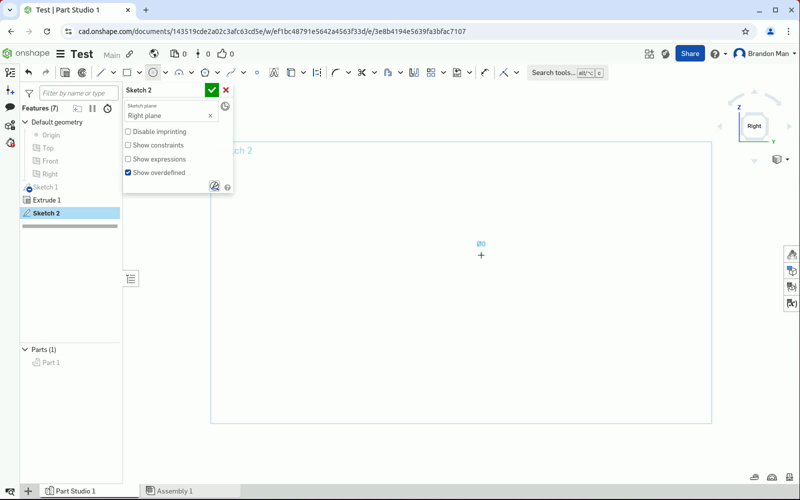
mouse_move(491, 254)
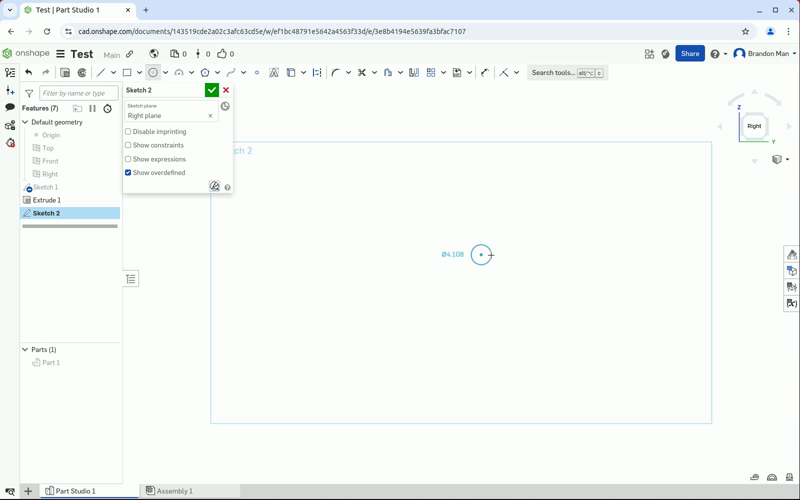
click(491, 254)
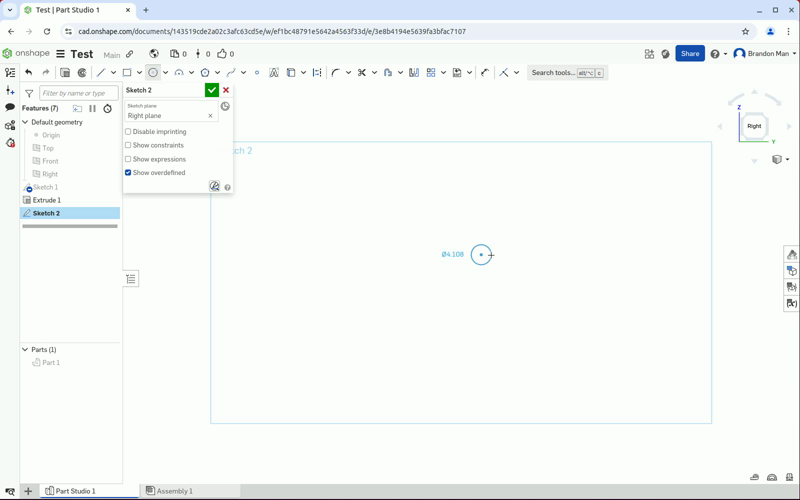
key(esc)
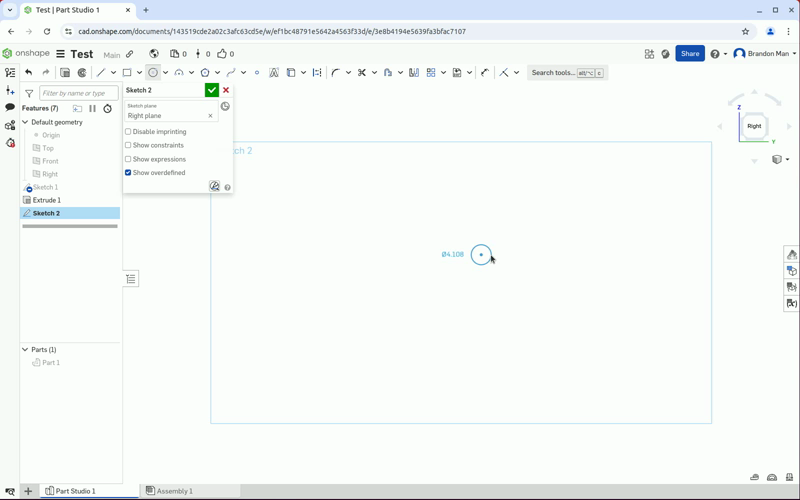
mouse_move(484, 252)
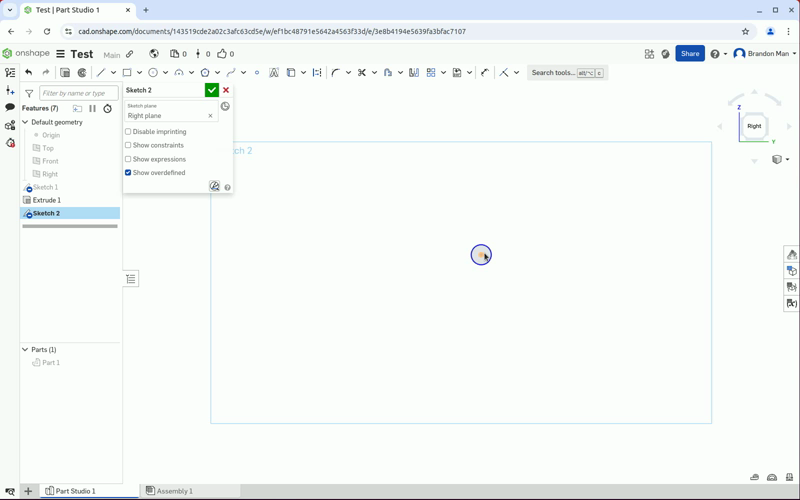
scroll(6)
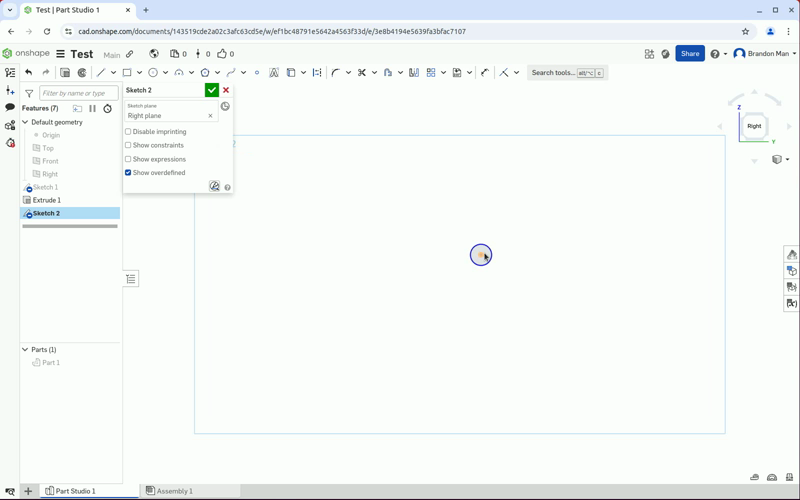
scroll(6)
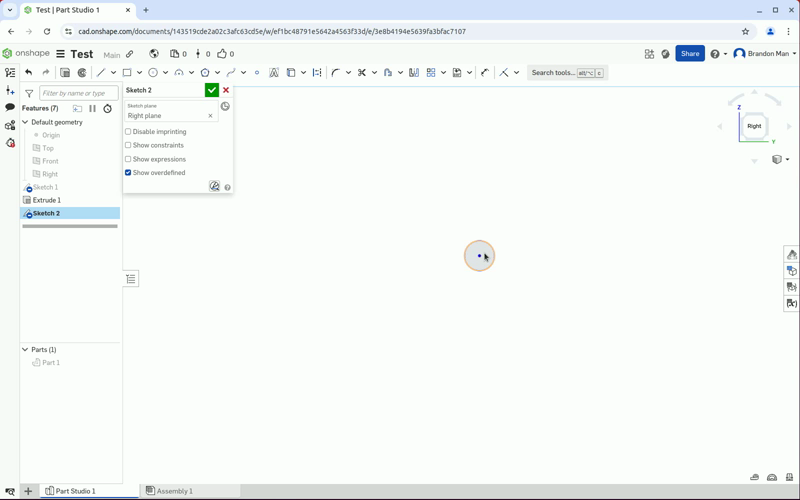
scroll(6)
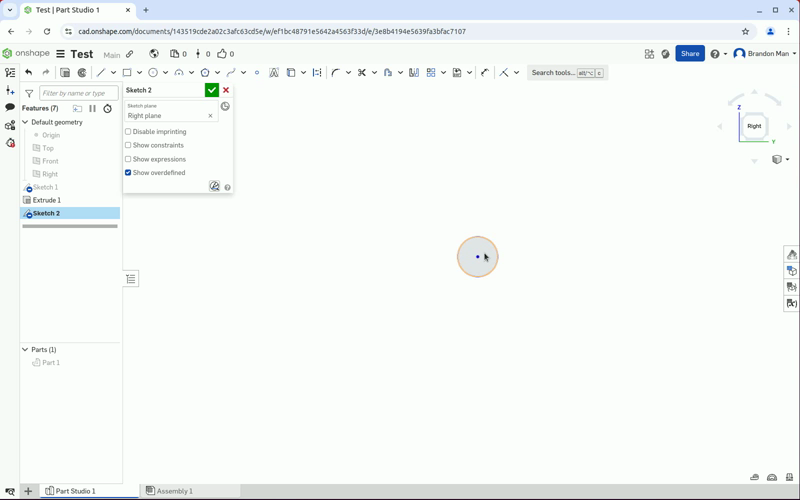
scroll(6)
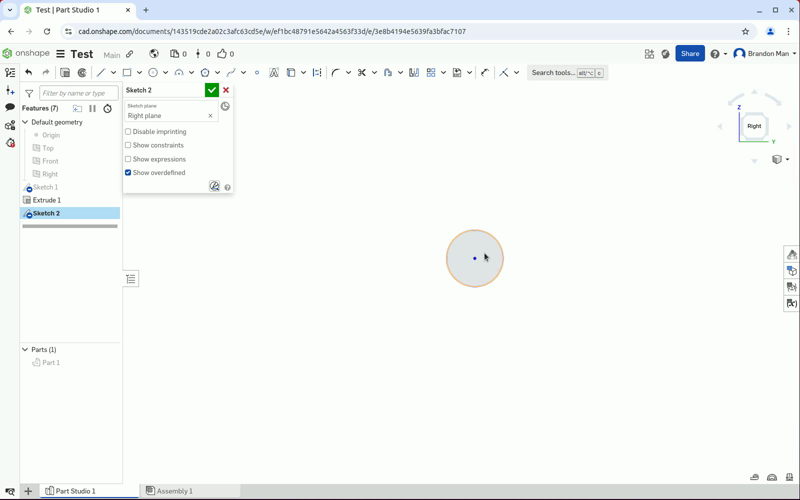
scroll(6)
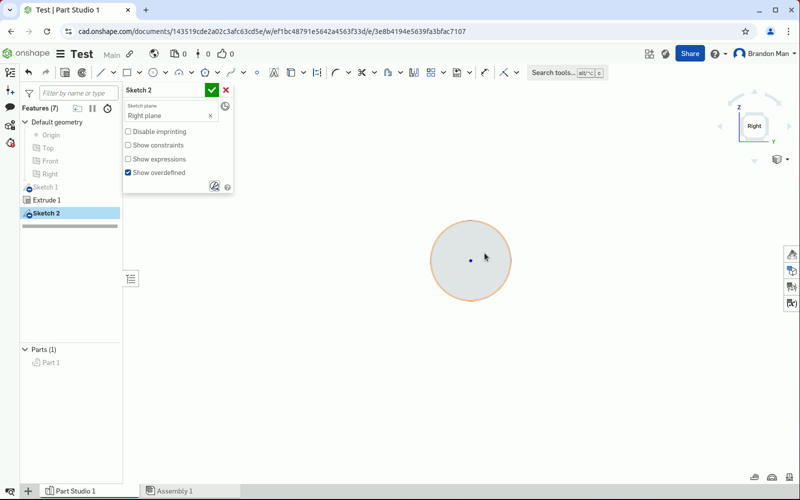
scroll(6)
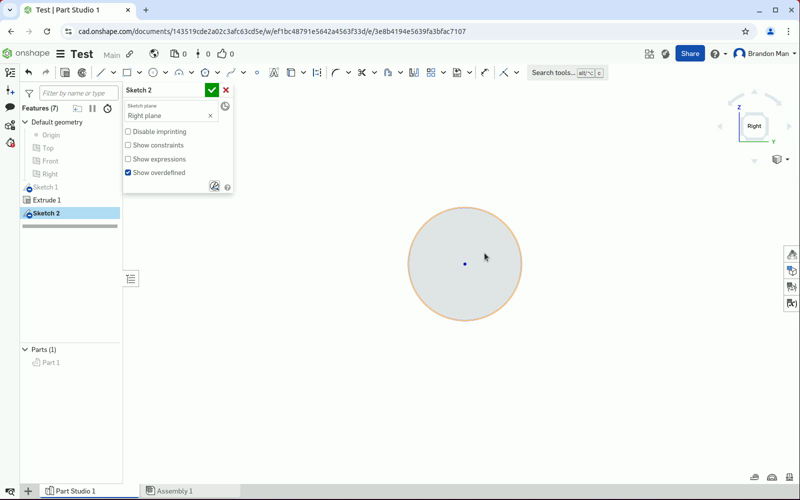
scroll(6)
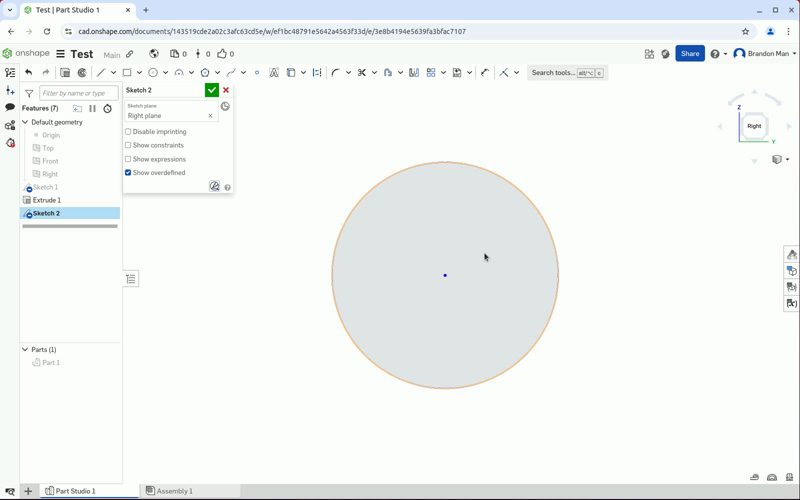
click(484, 252)
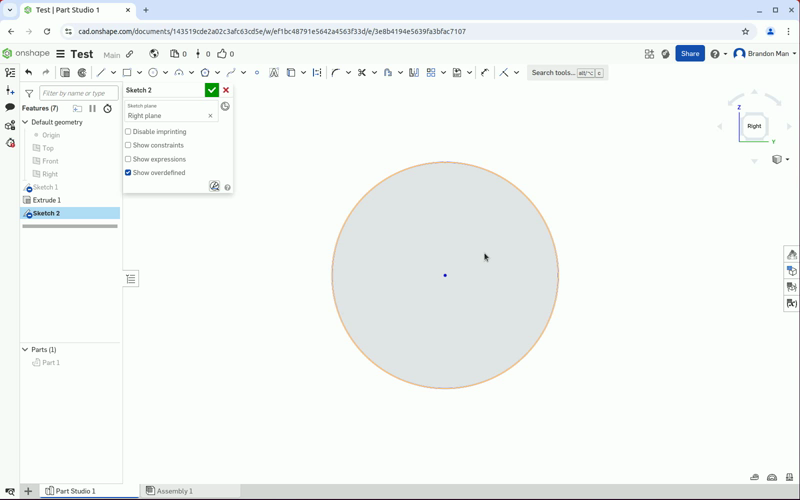
scroll(-6)
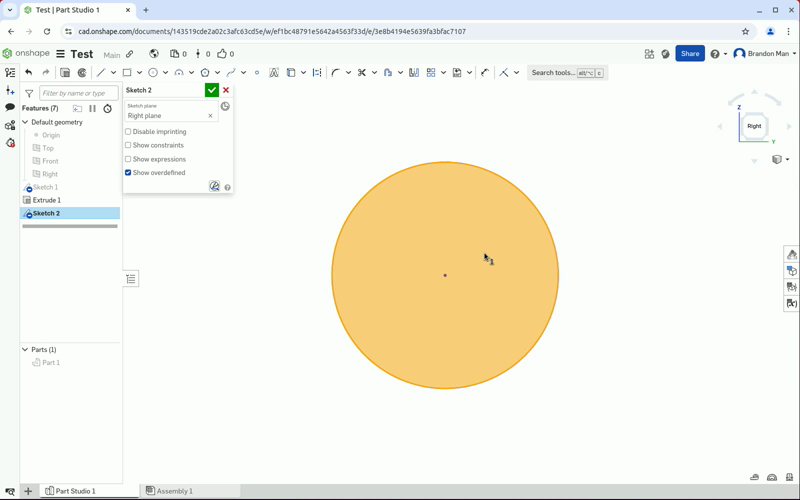
scroll(-6)
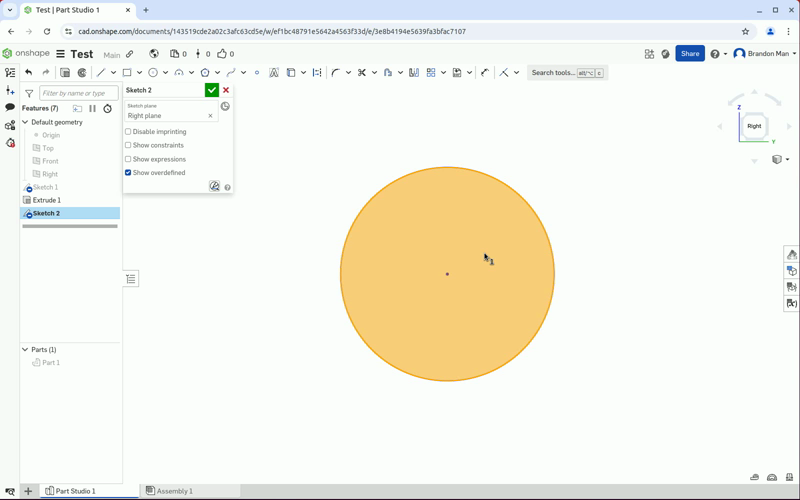
scroll(-6)
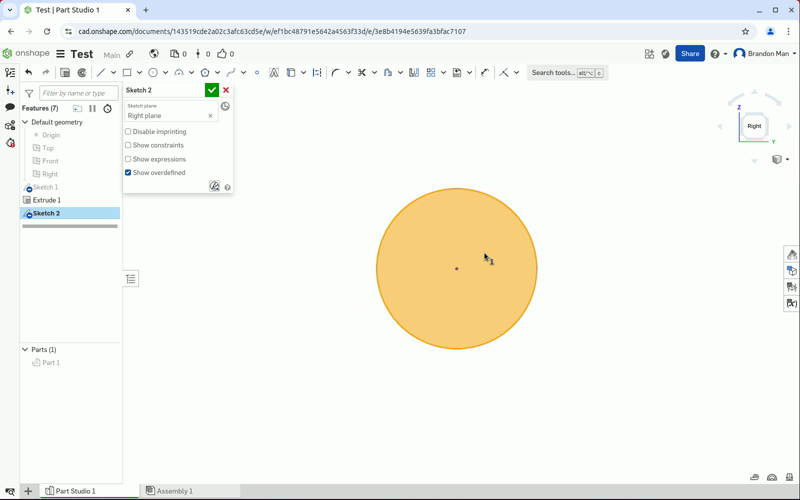
scroll(-6)
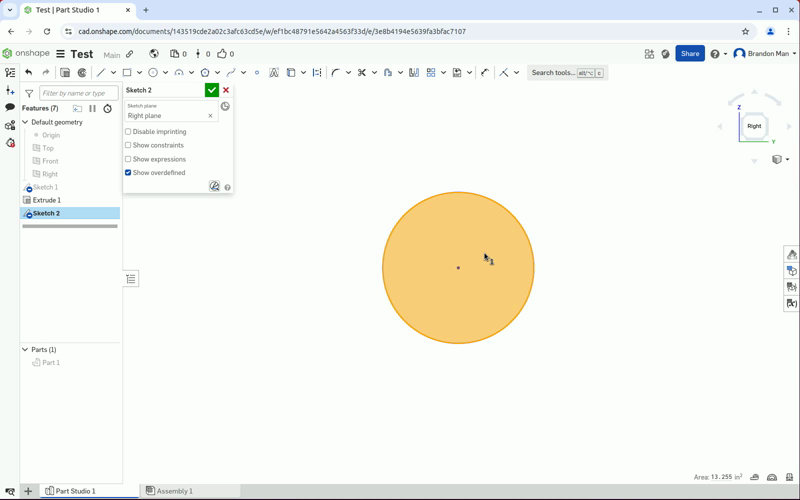
scroll(-6)
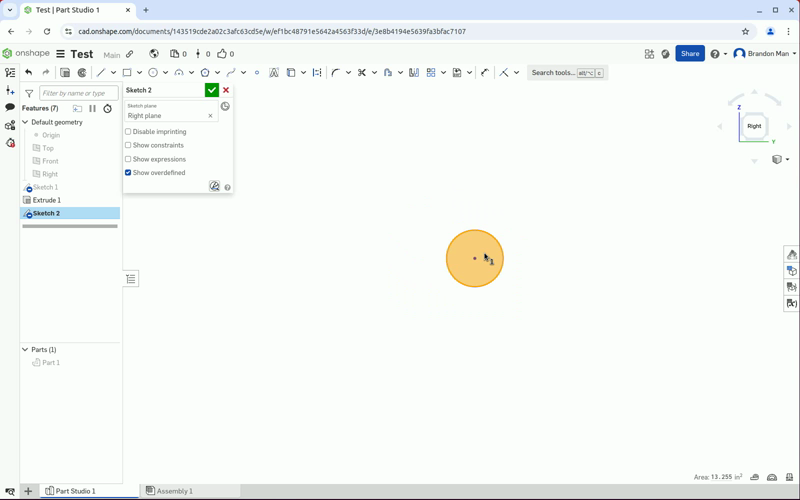
scroll(-6)
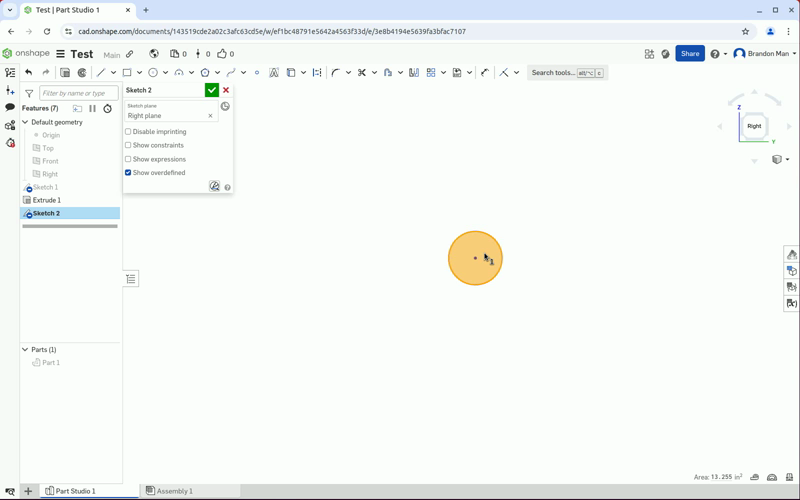
scroll(-6)
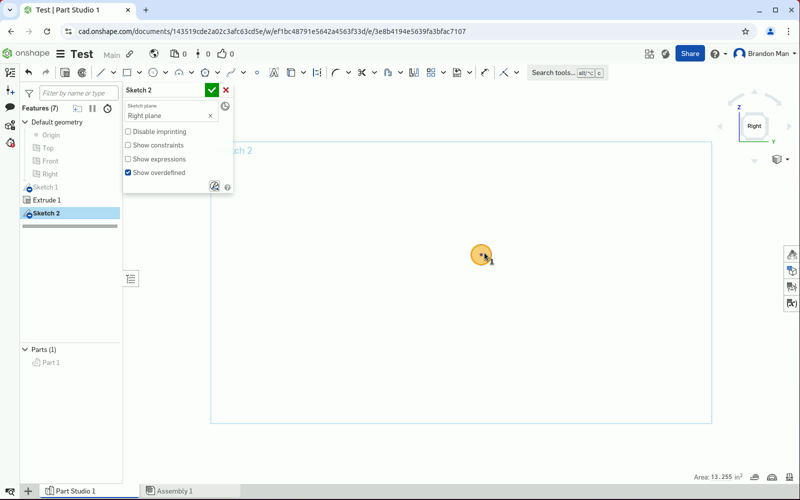
mouse_move(73, 352)
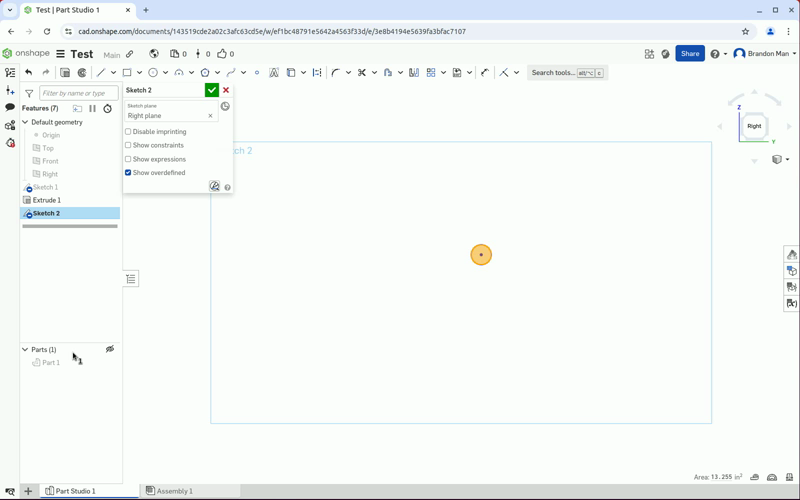
key(shift+y)
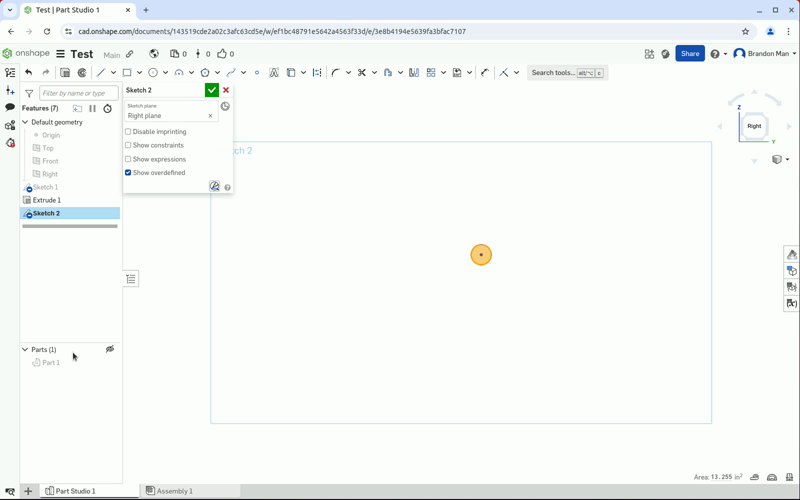
key(shift+e)
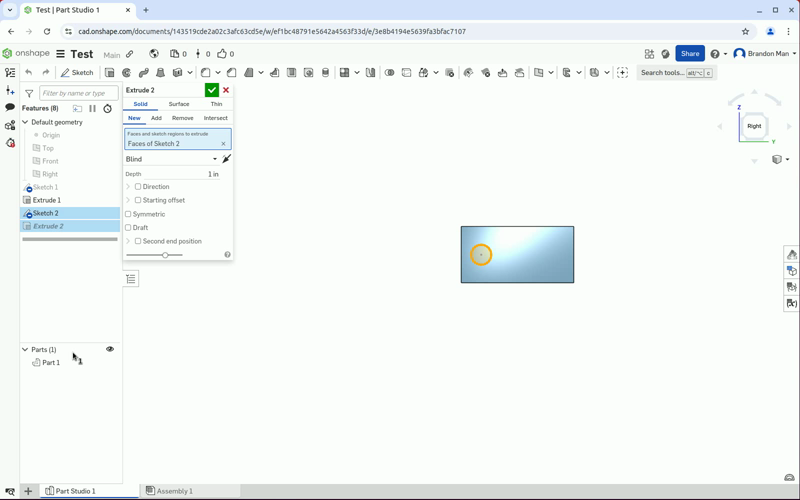
mouse_move(143, 106)
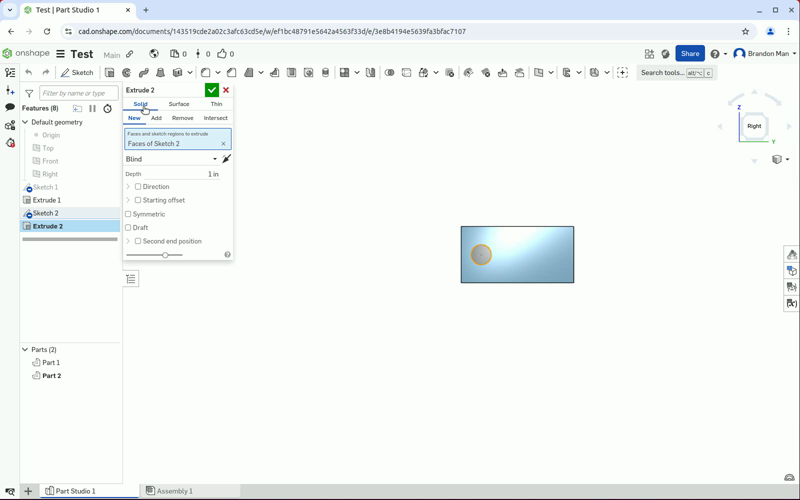
click(143, 106)
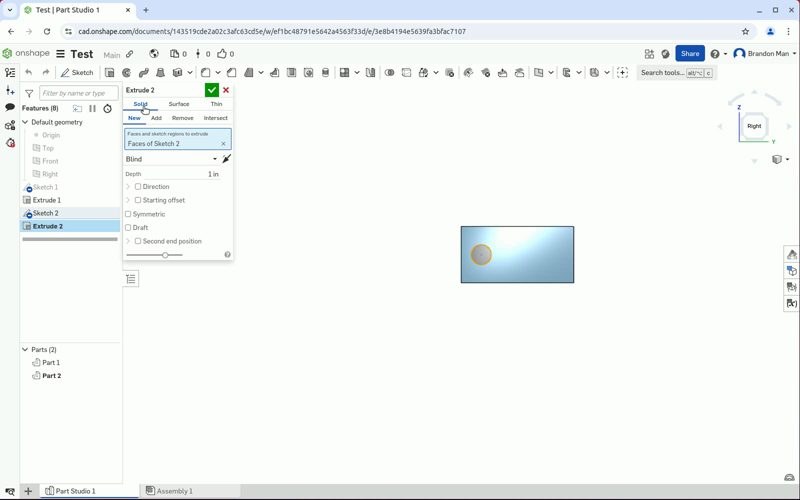
mouse_move(186, 120)
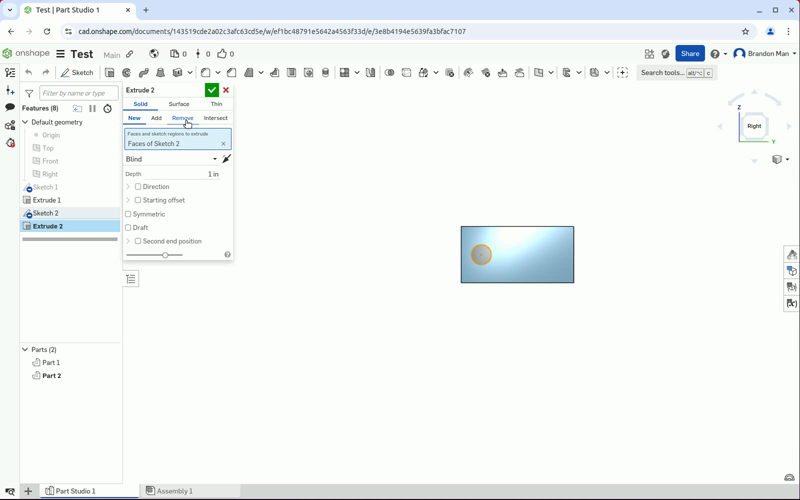
click(186, 120)
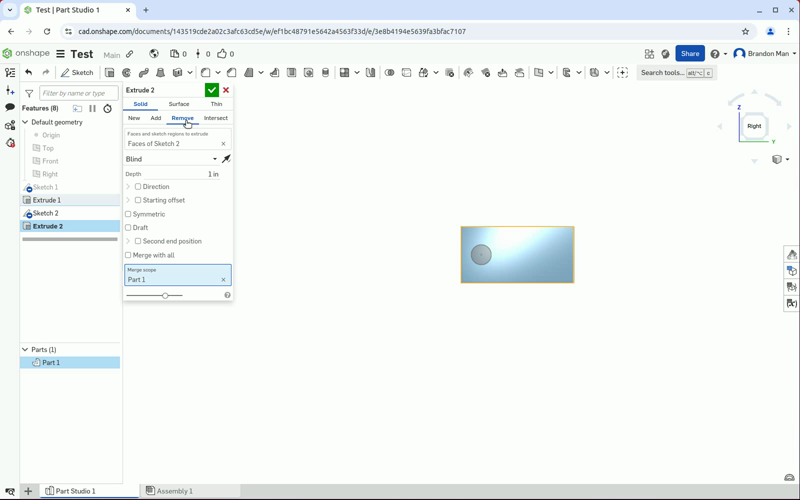
key(tab, 4)
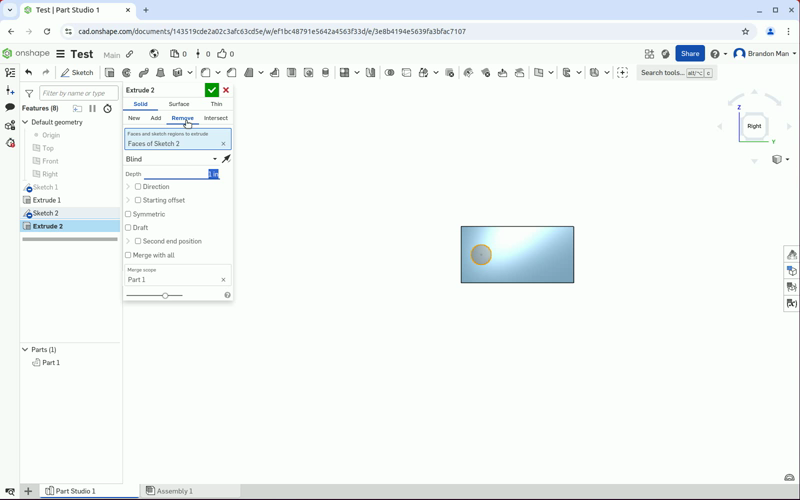
text(29.848)
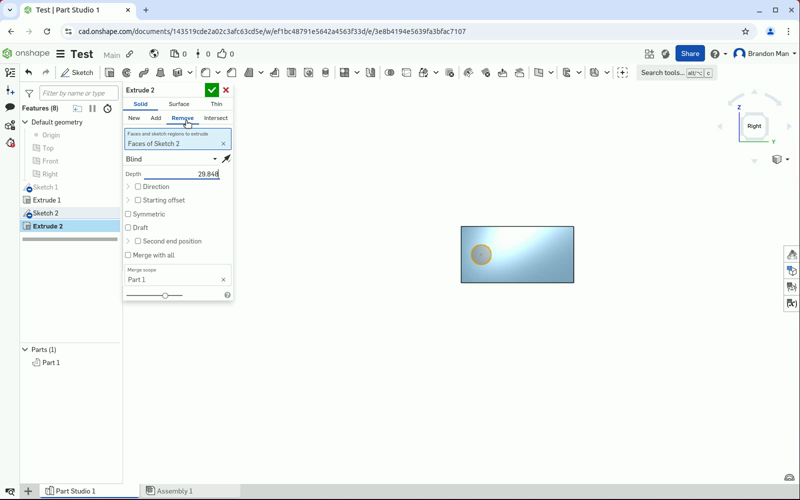
key(tab, 6)
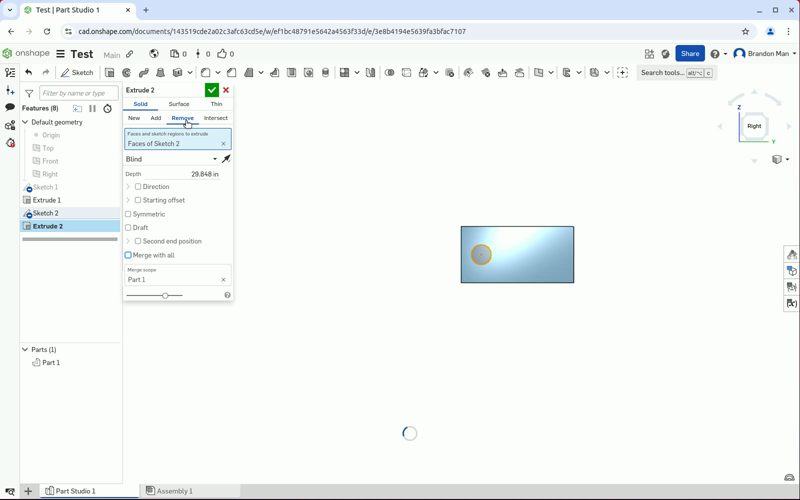
key(space)
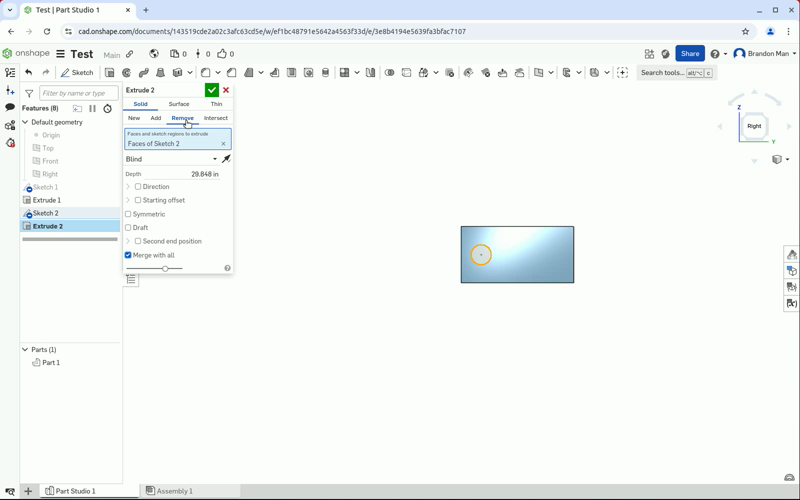
key(enter)
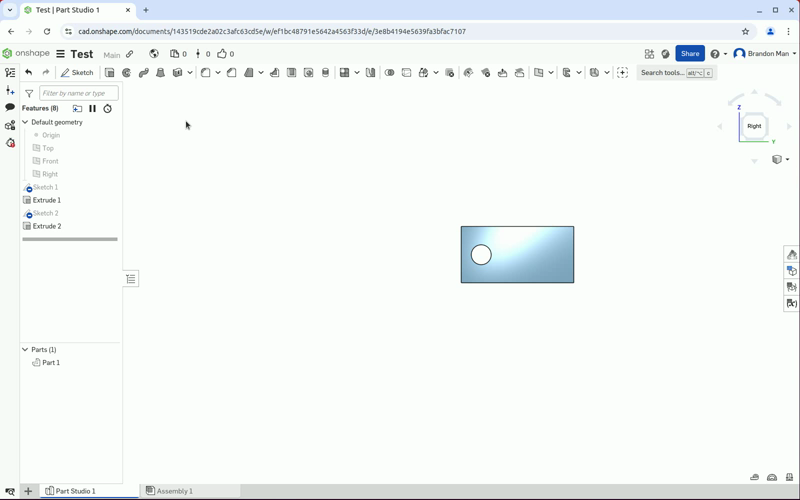
key(shift+h)
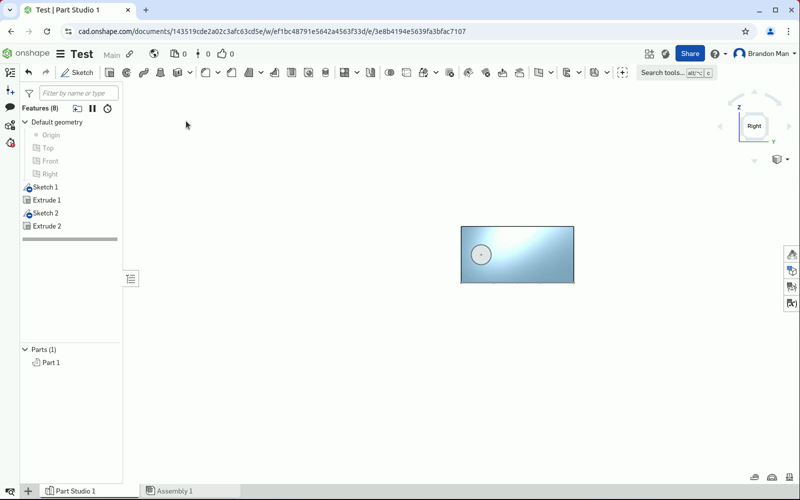
key(shift+h)
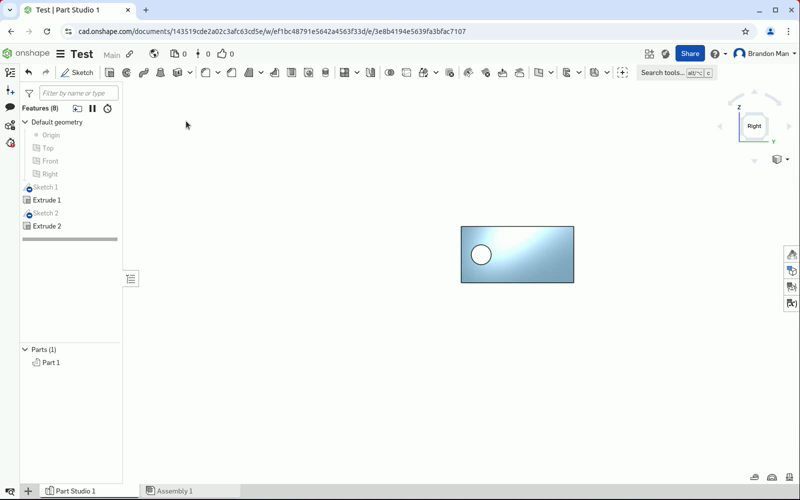
mouse_move(73, 189)
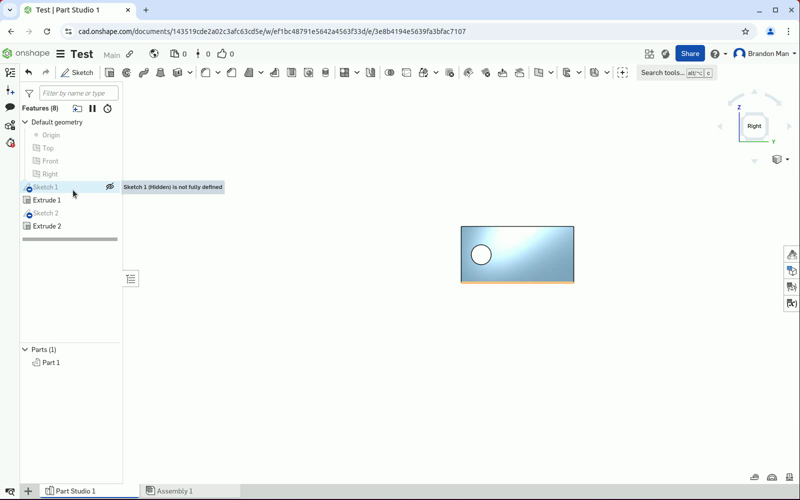
click(73, 189)
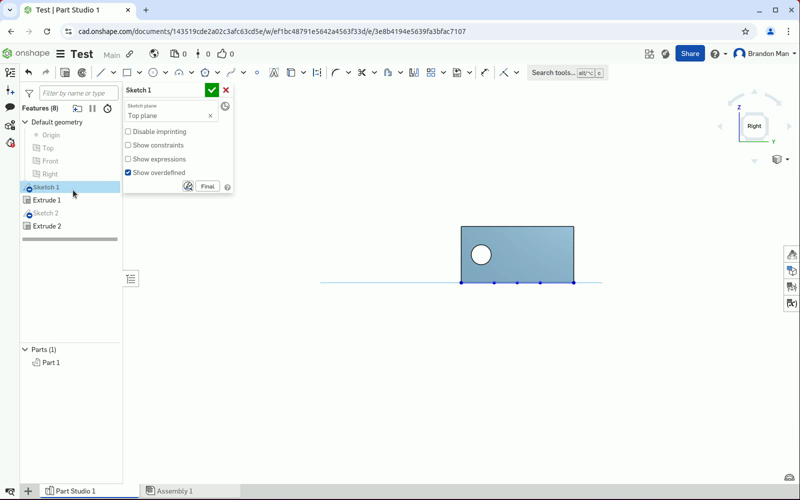
mouse_move(229, 92)
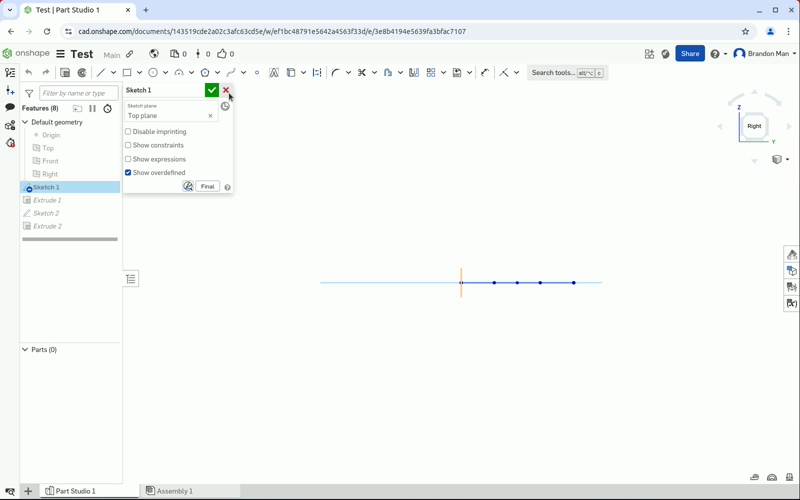
click(229, 92)
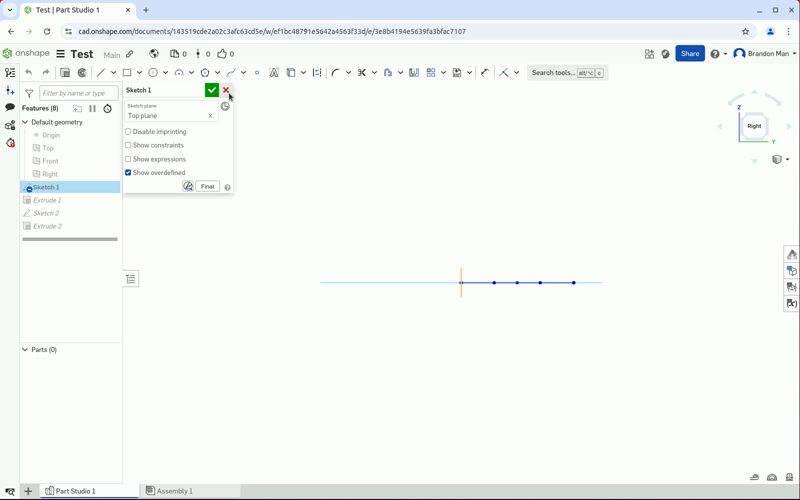
key(shift+s)
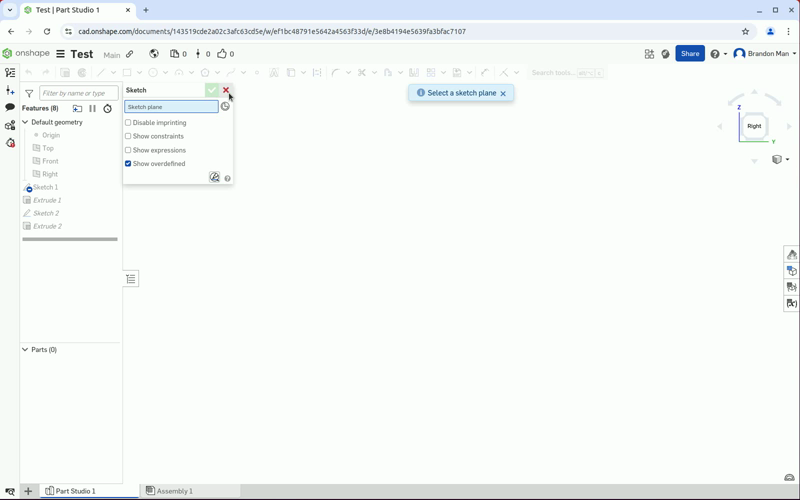
mouse_move(73, 176)
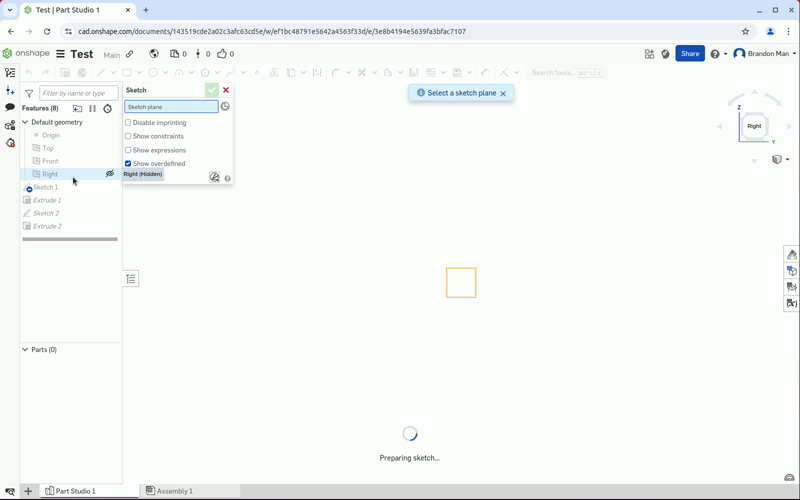
click(73, 176)
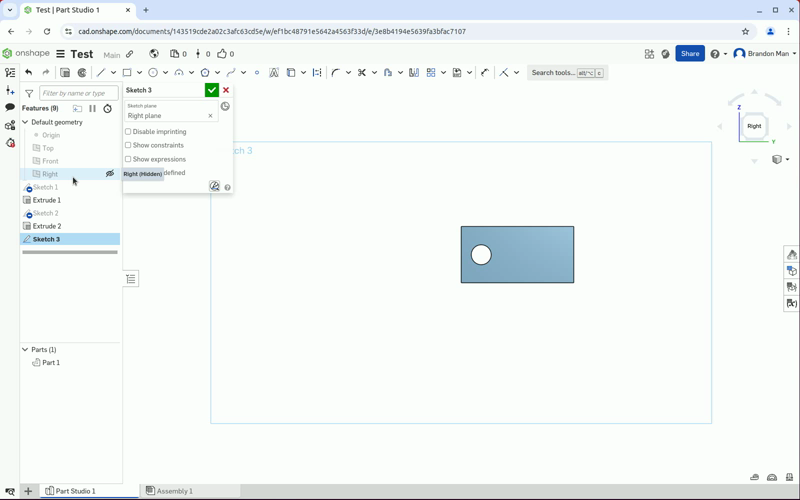
mouse_move(73, 352)
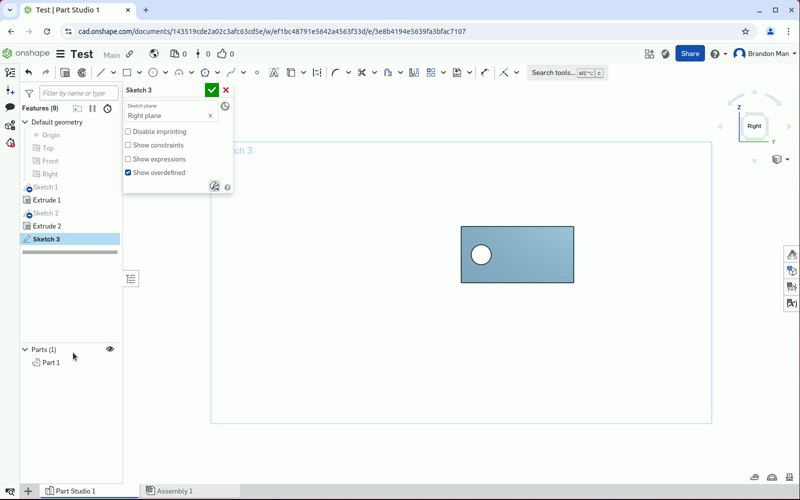
key(y)
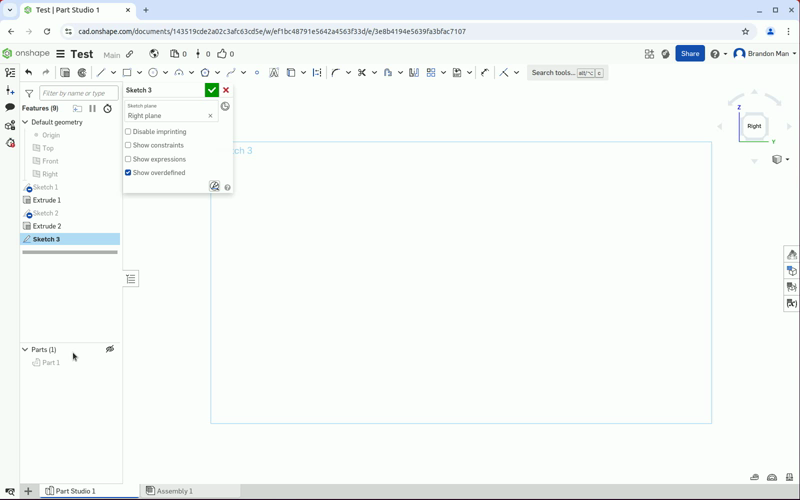
key(c)
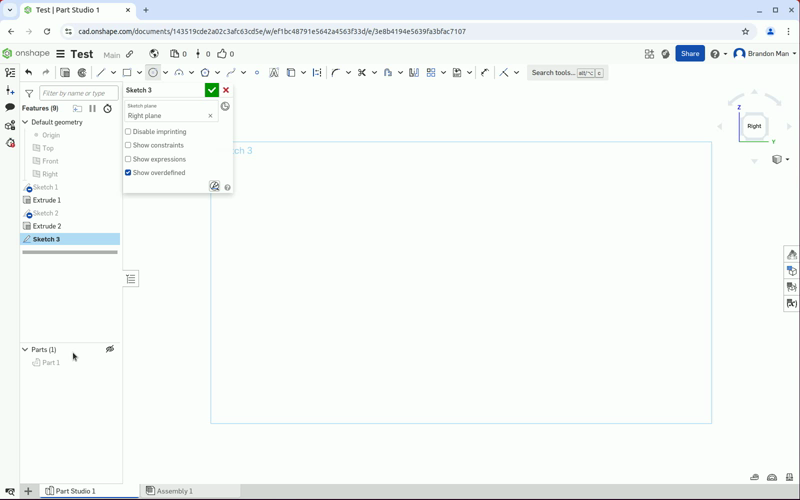
key_down(shift)
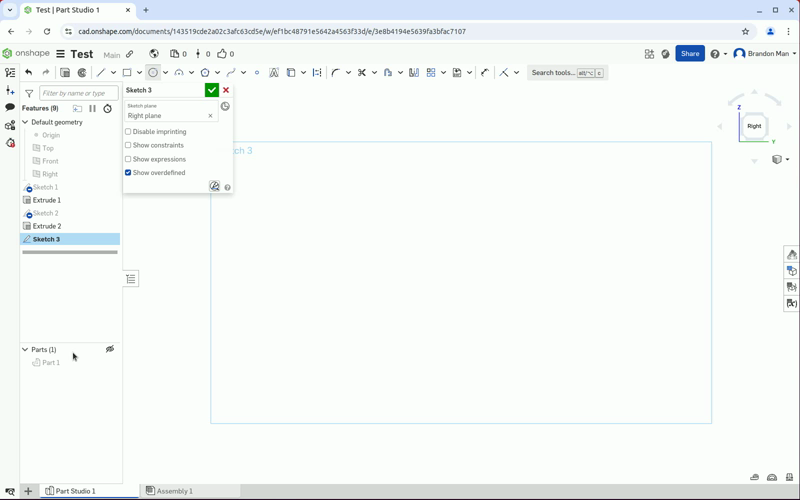
mouse_move(554, 254)
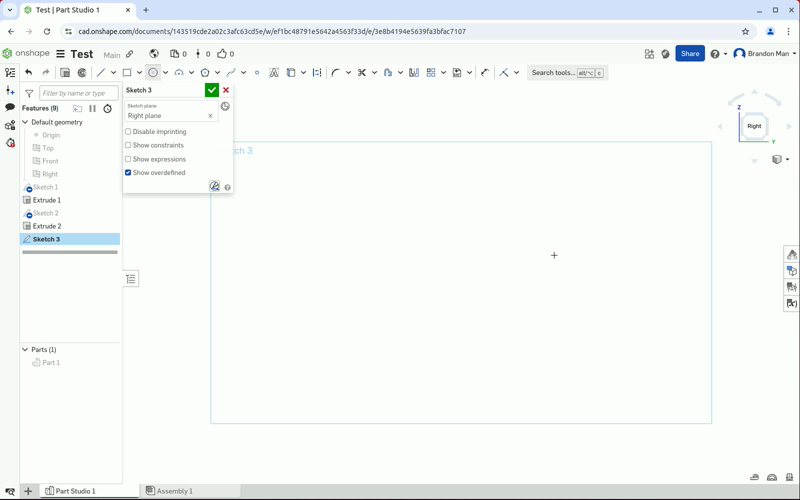
click(554, 254)
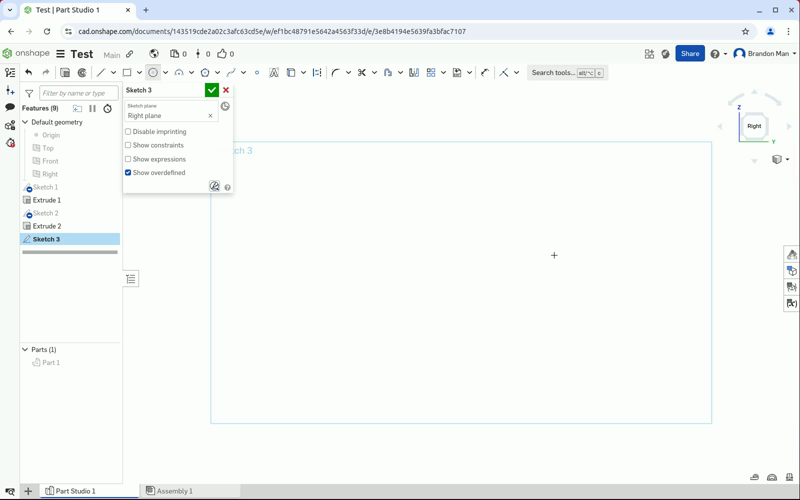
key_up(shift)
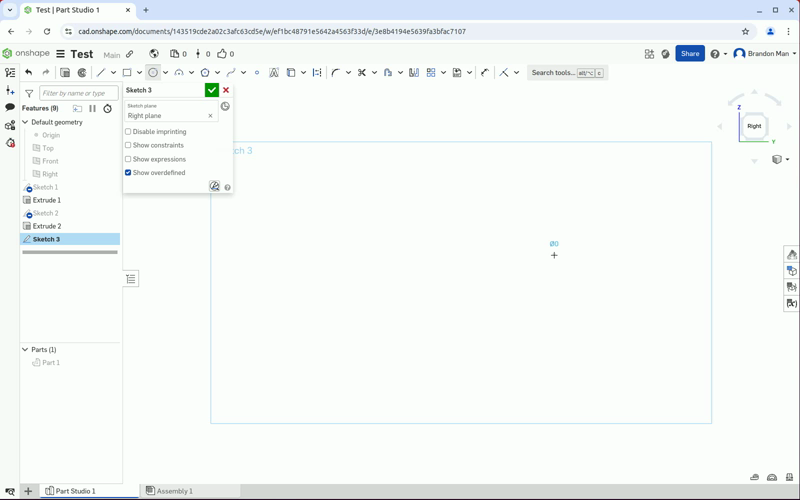
mouse_move(564, 254)
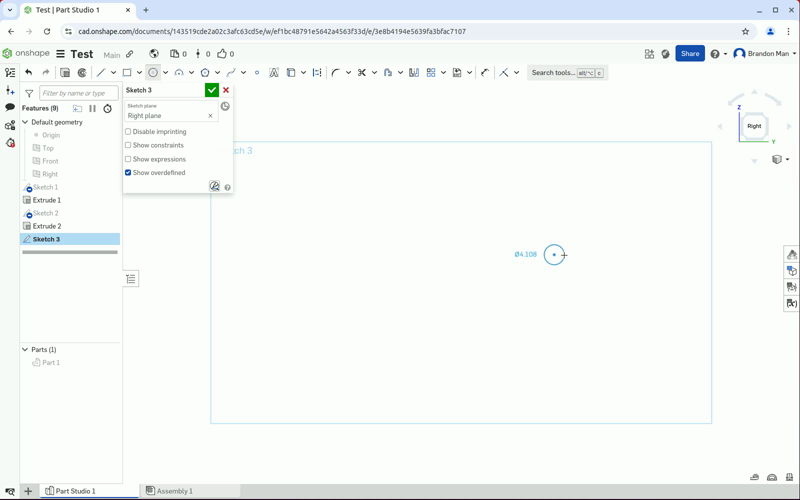
click(564, 254)
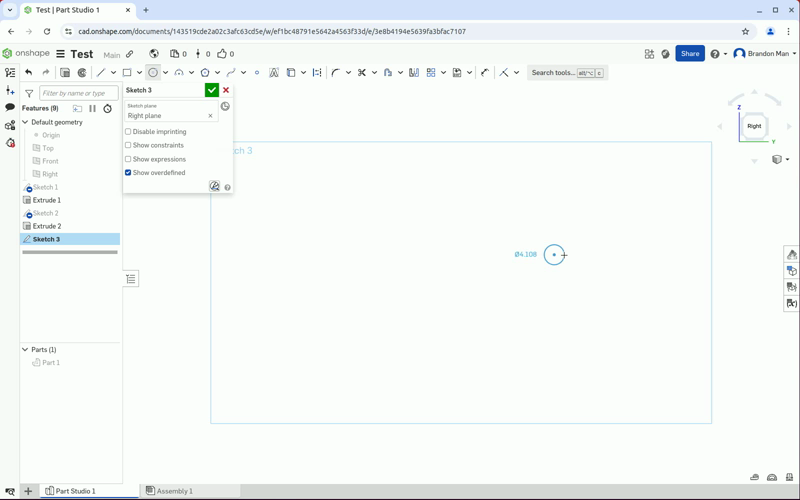
key(esc)
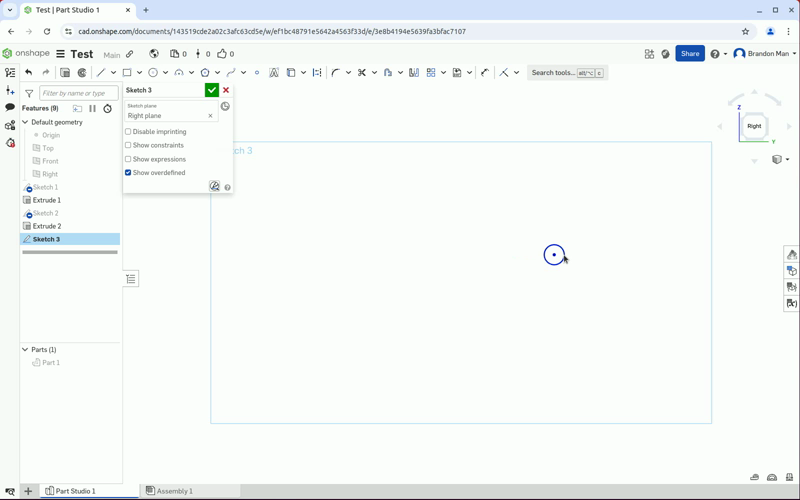
mouse_move(548, 255)
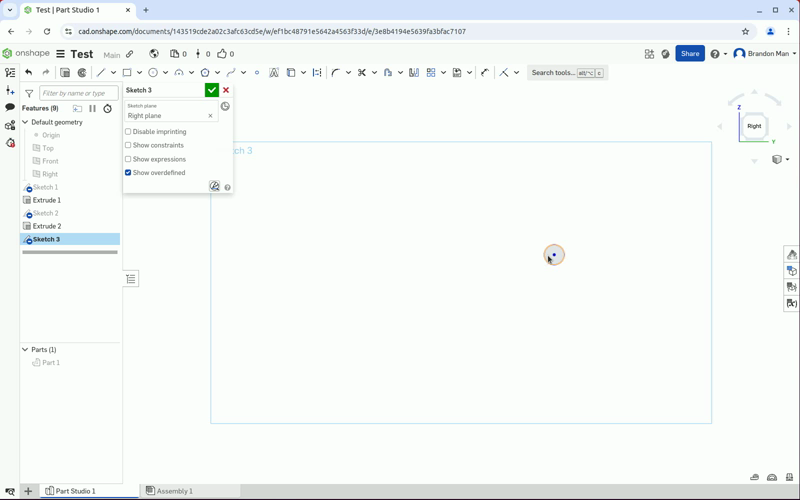
scroll(6)
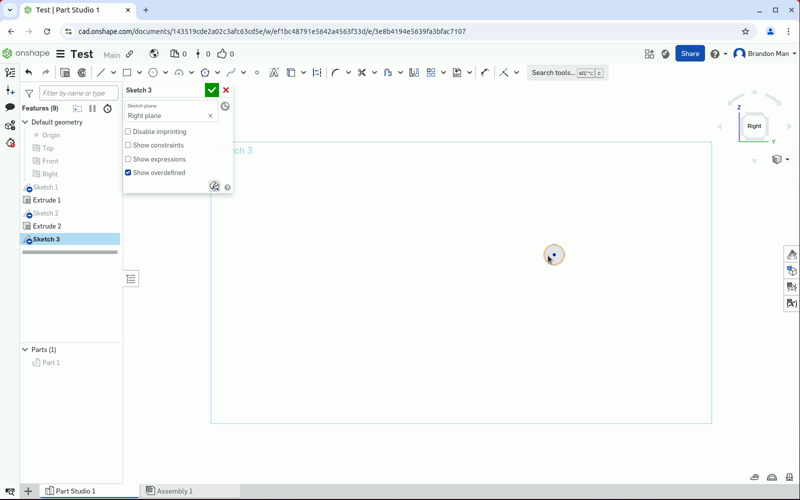
scroll(6)
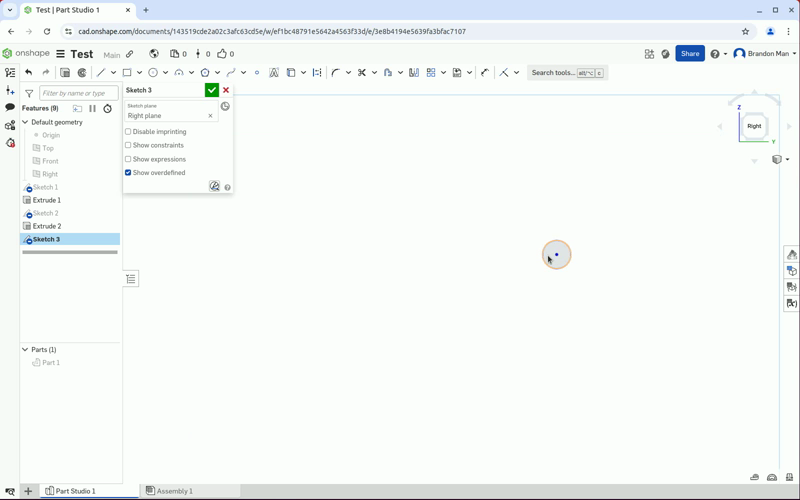
scroll(6)
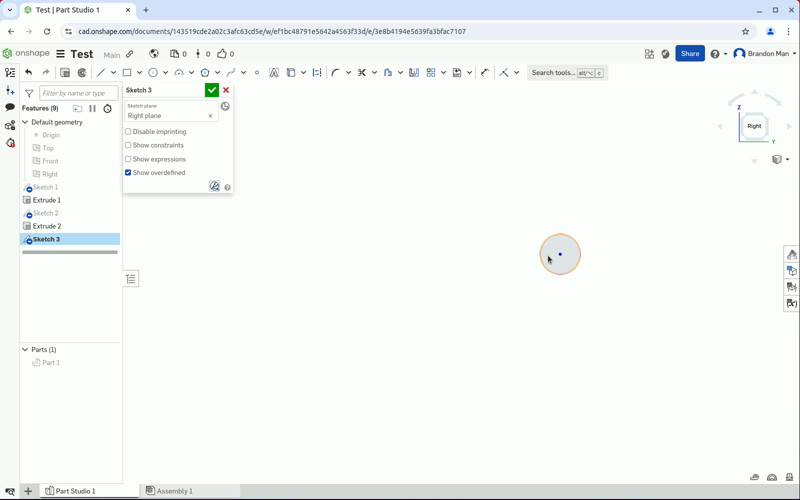
scroll(6)
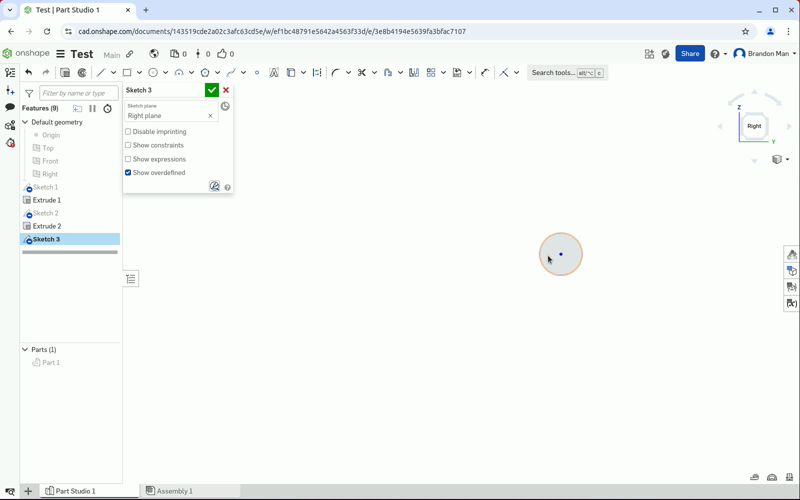
scroll(6)
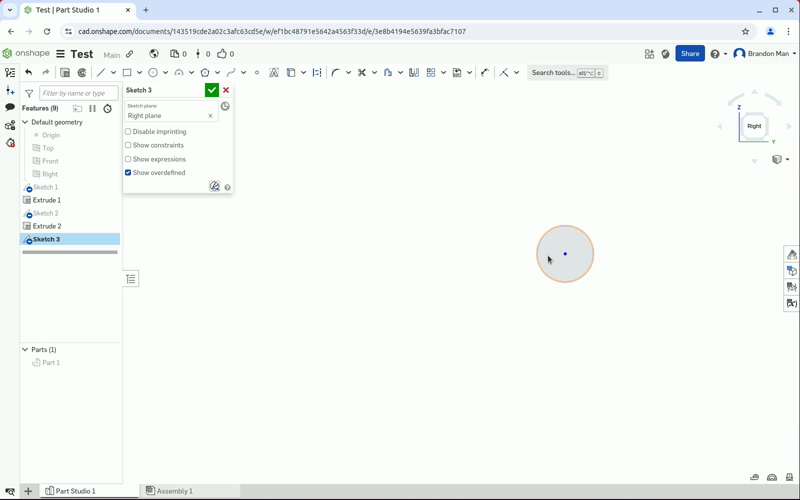
scroll(6)
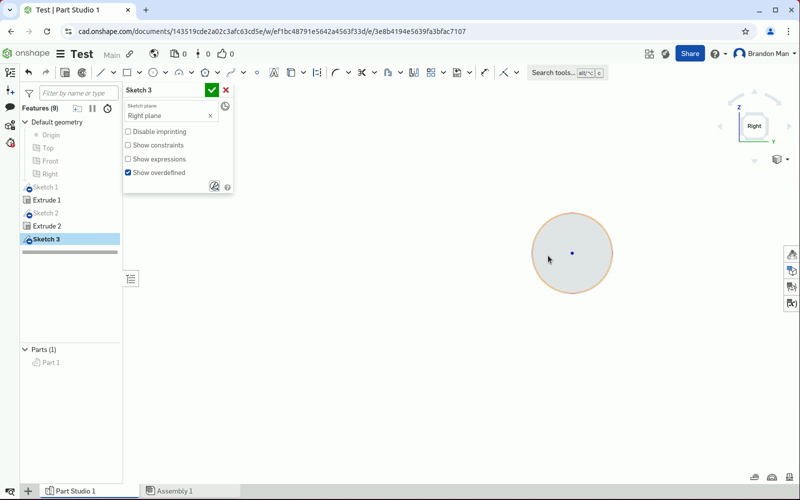
scroll(6)
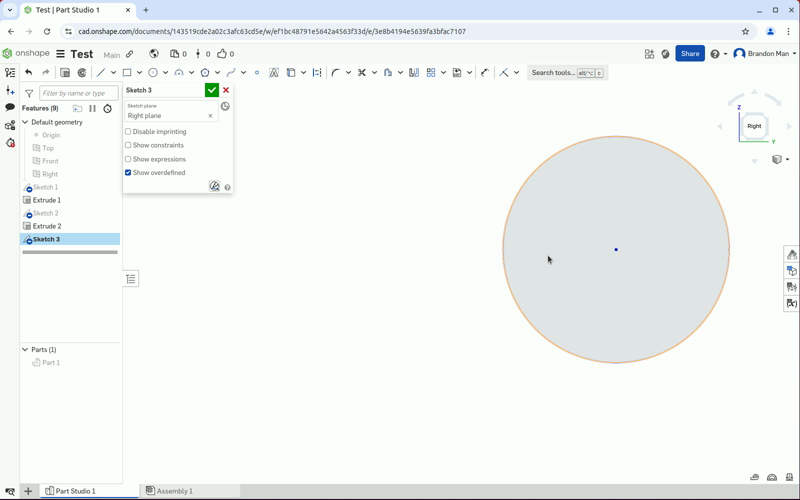
click(548, 255)
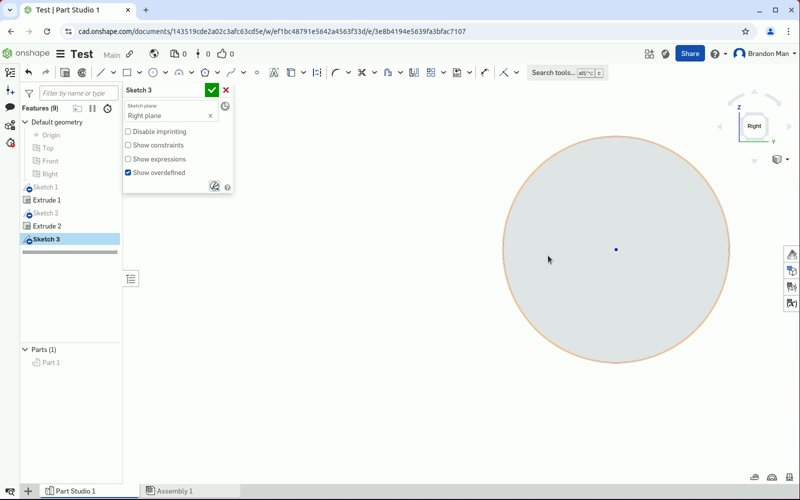
scroll(-6)
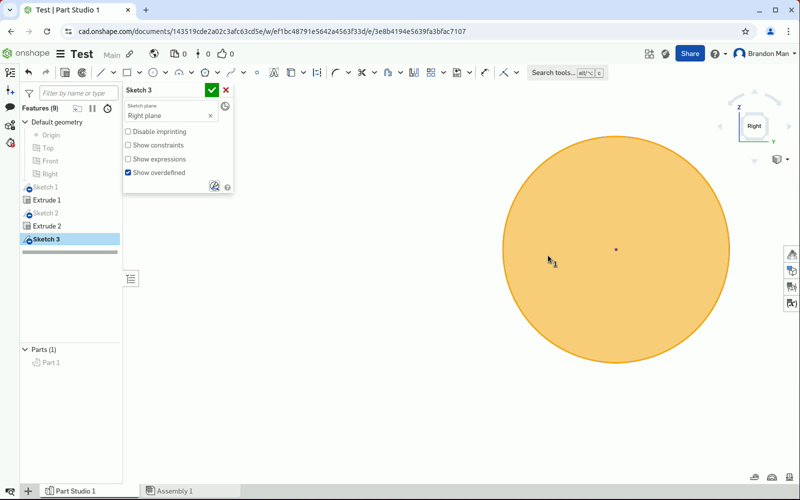
scroll(-6)
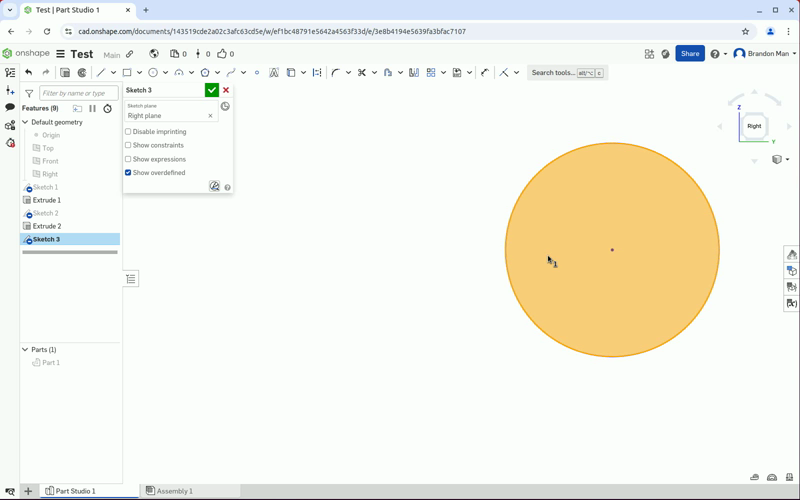
scroll(-6)
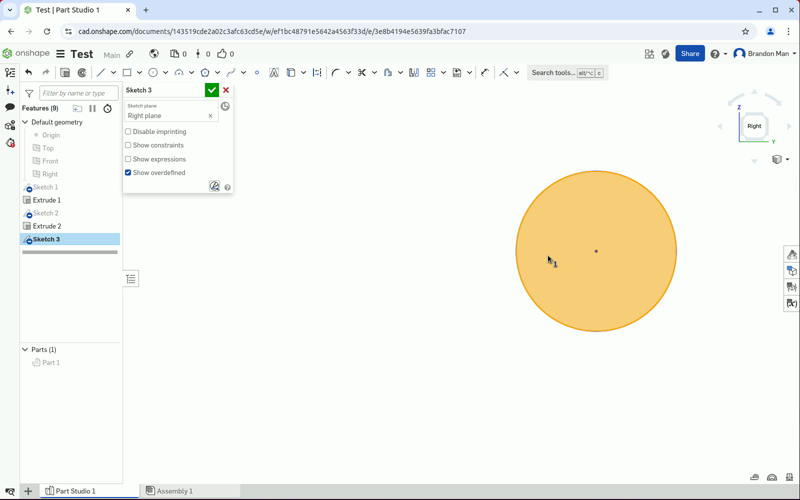
scroll(-6)
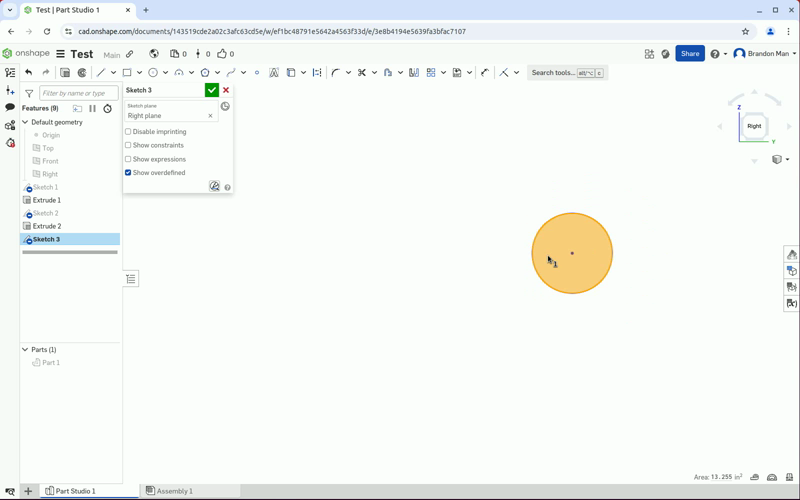
scroll(-6)
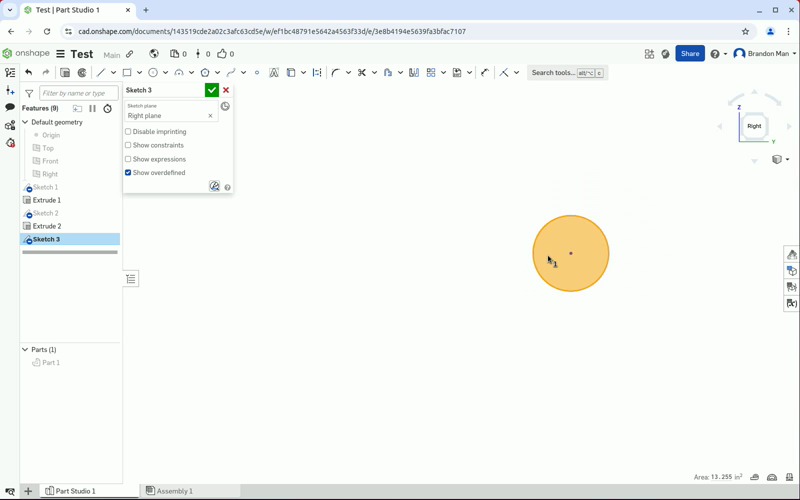
scroll(-6)
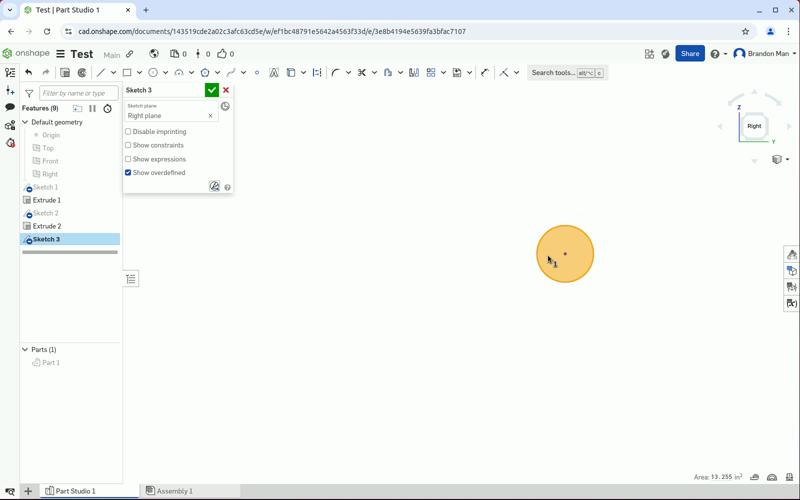
scroll(-6)
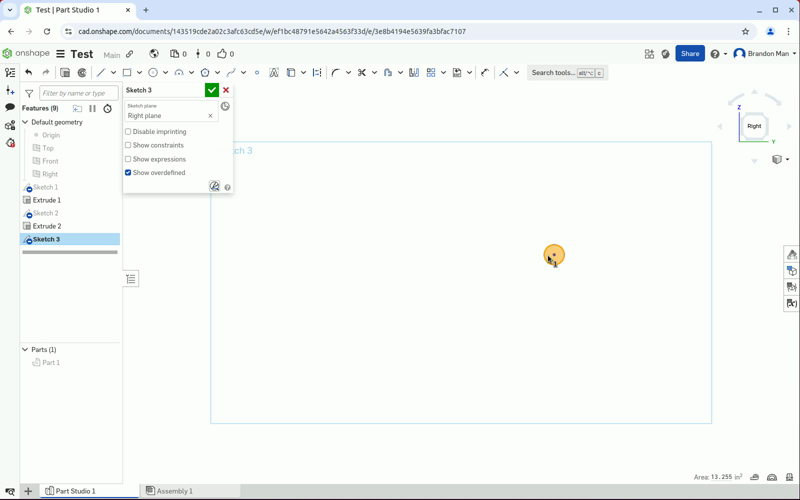
mouse_move(73, 352)
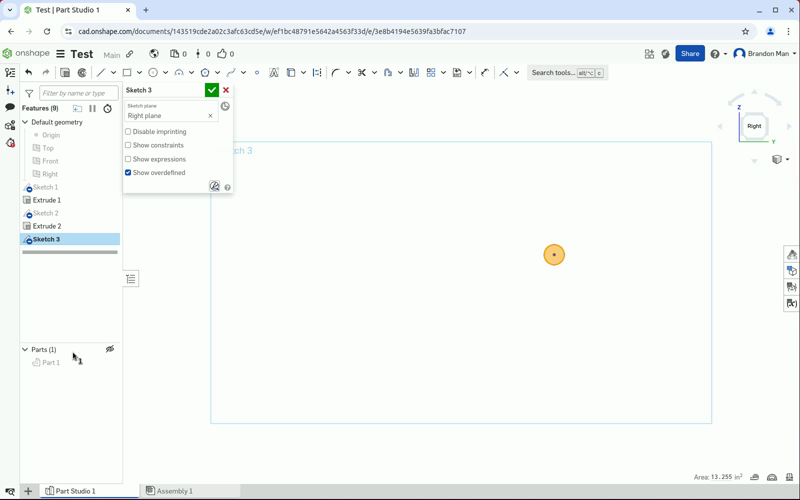
key(shift+y)
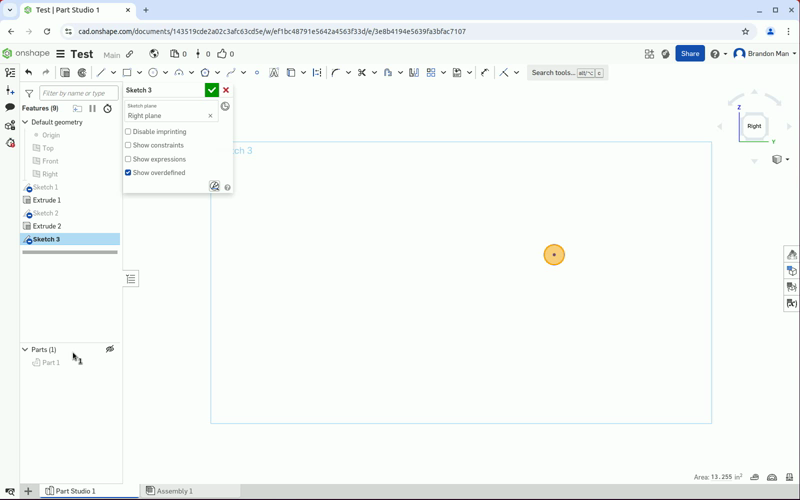
key(shift+e)
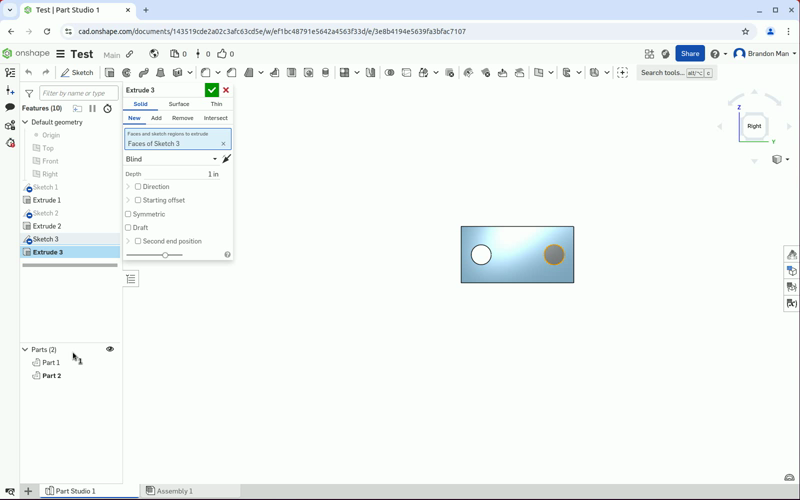
mouse_move(143, 106)
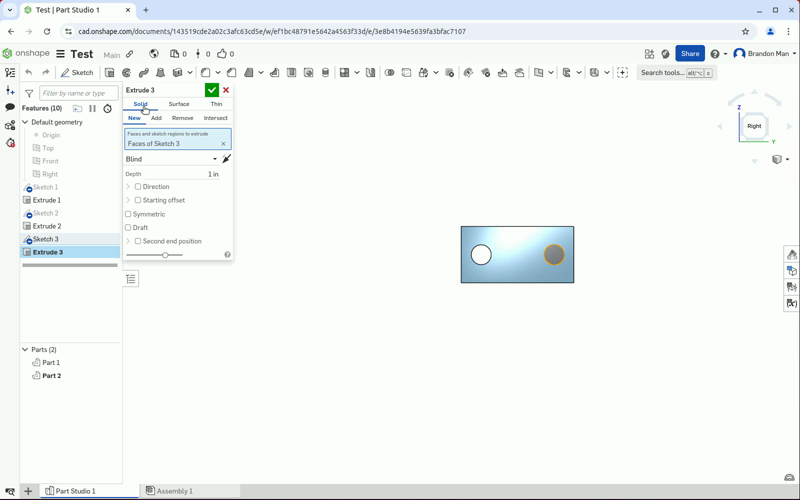
click(143, 106)
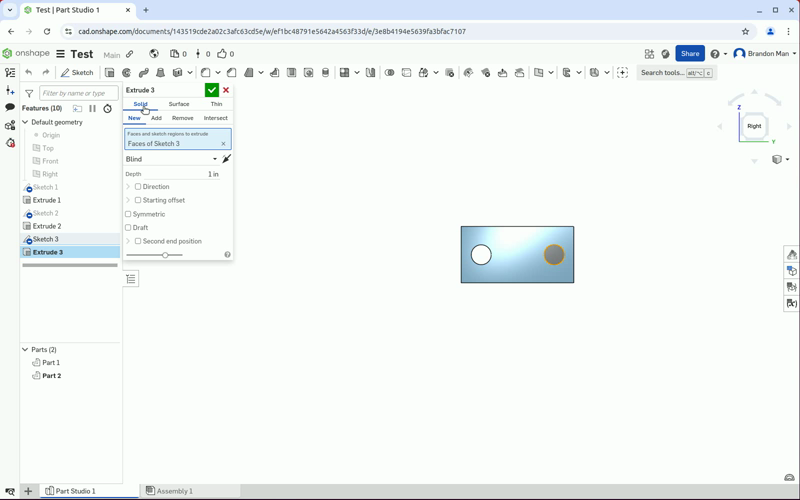
mouse_move(186, 120)
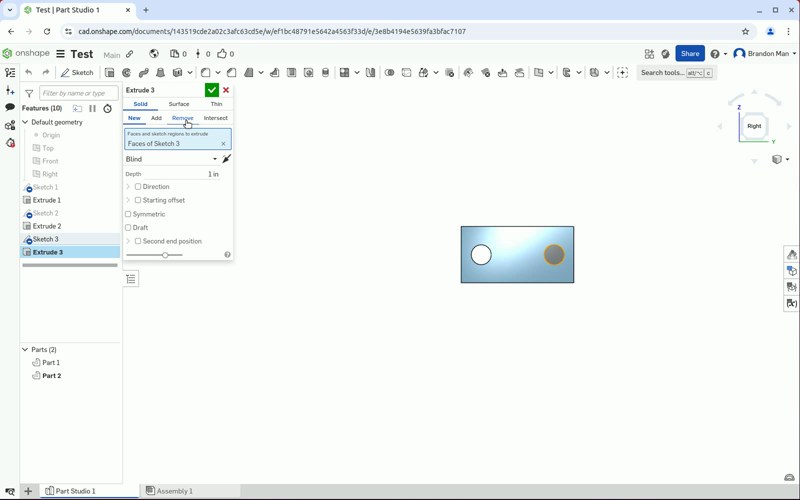
click(186, 120)
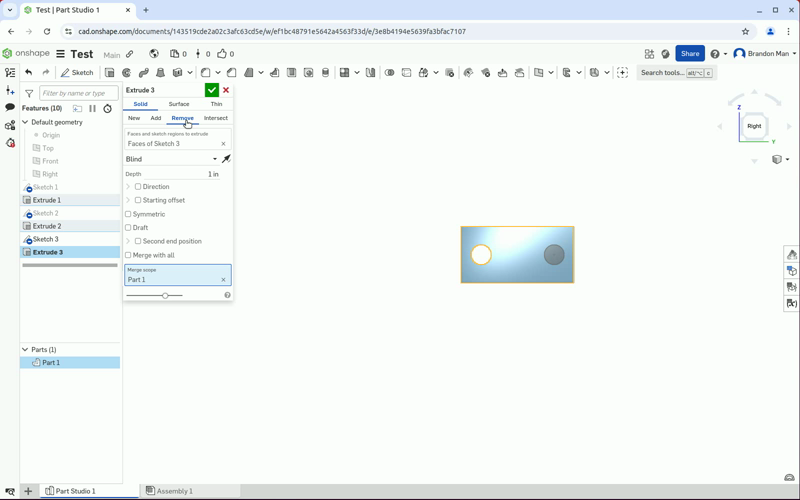
key(tab, 4)
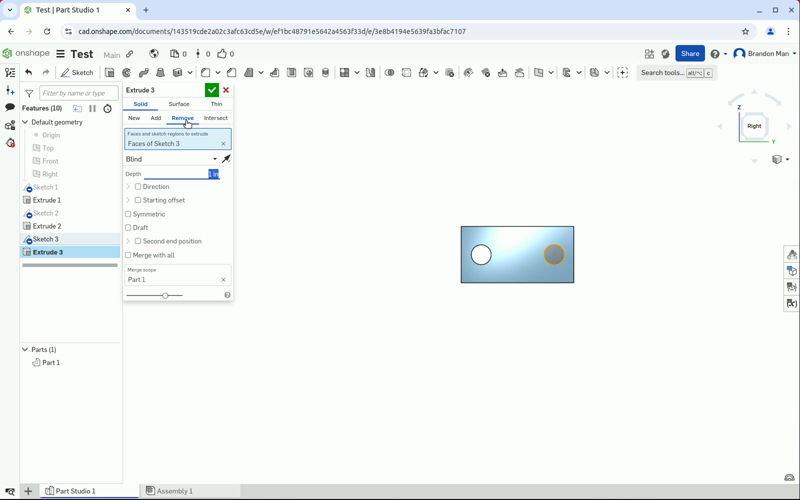
text(29.848)
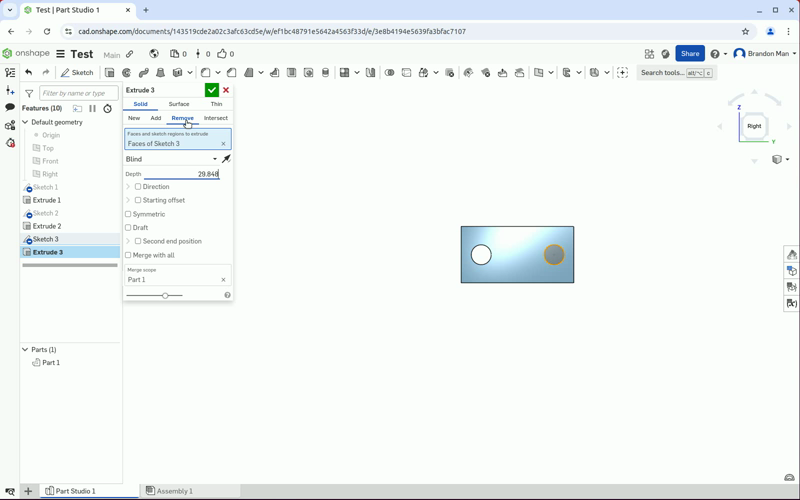
key(tab, 6)
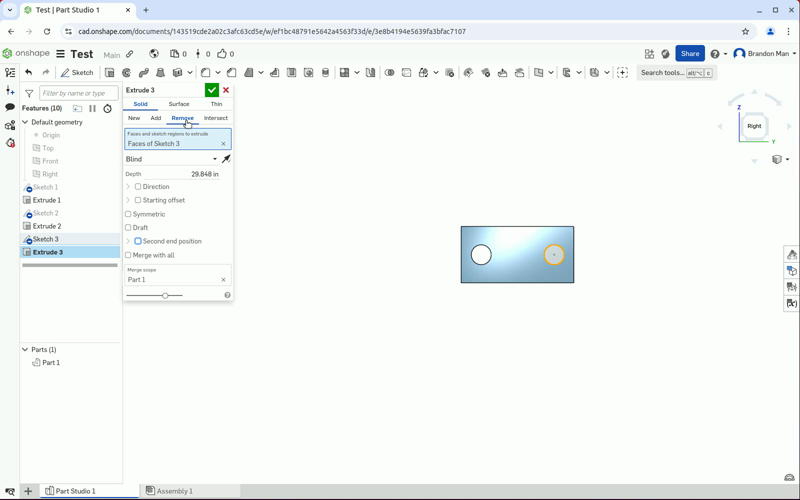
key(space)
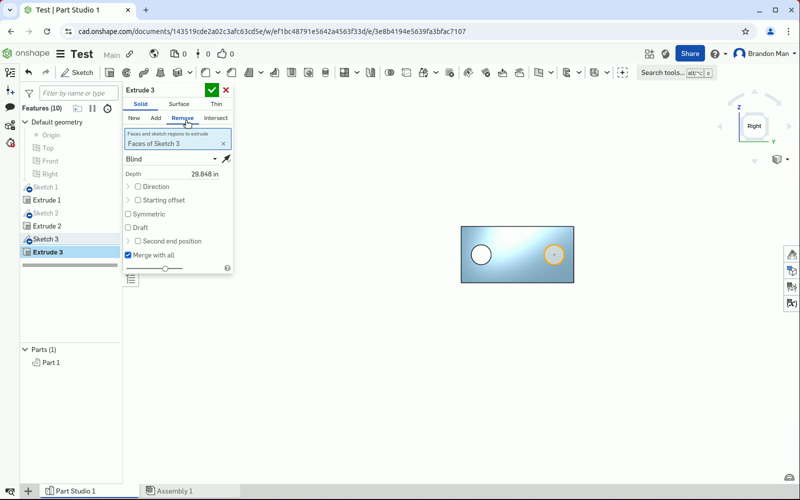
key(enter)
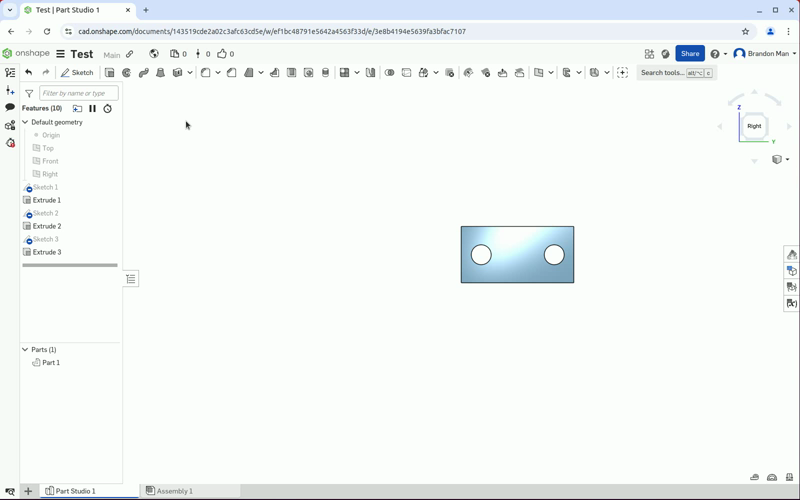
key(shift+h)
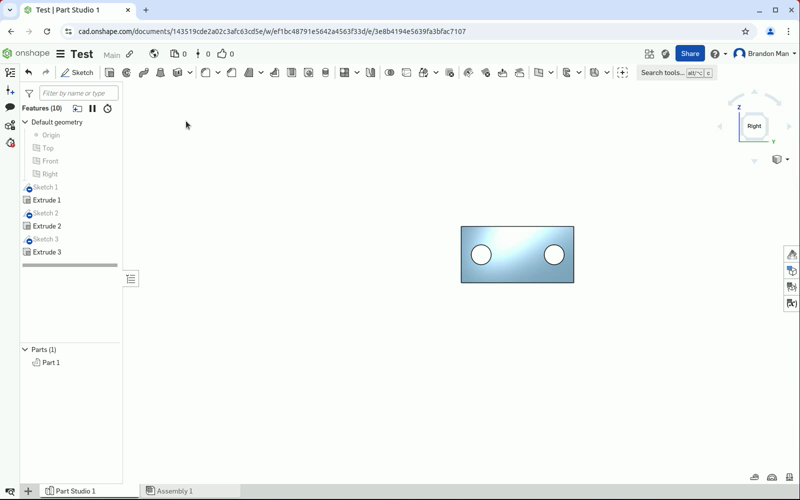
key(shift+h)
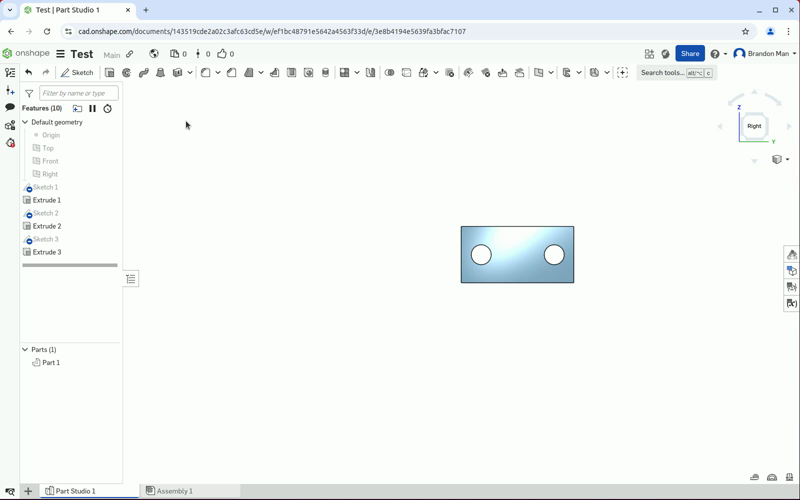
mouse_move(73, 189)
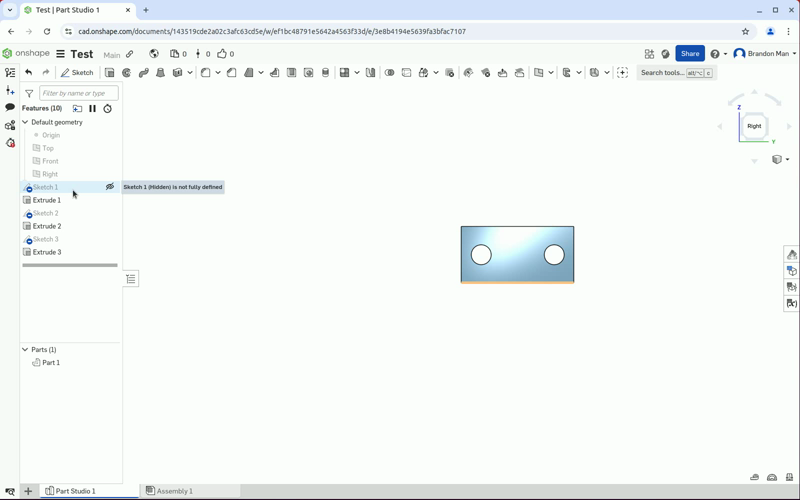
click(73, 189)
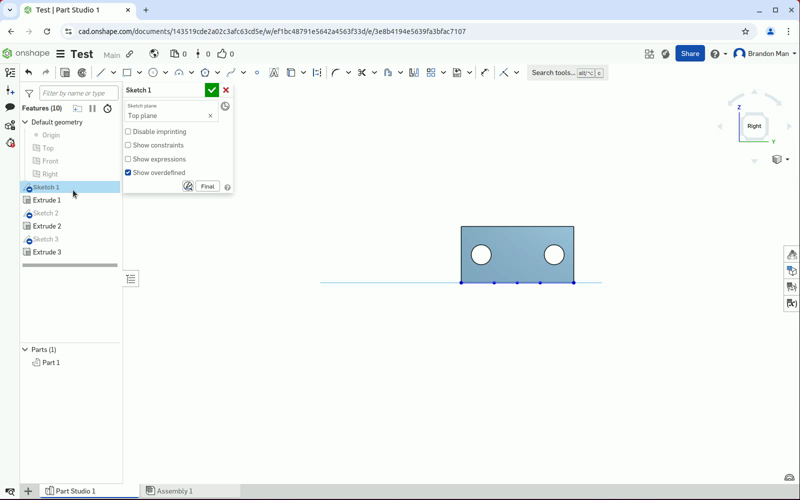
mouse_move(229, 92)
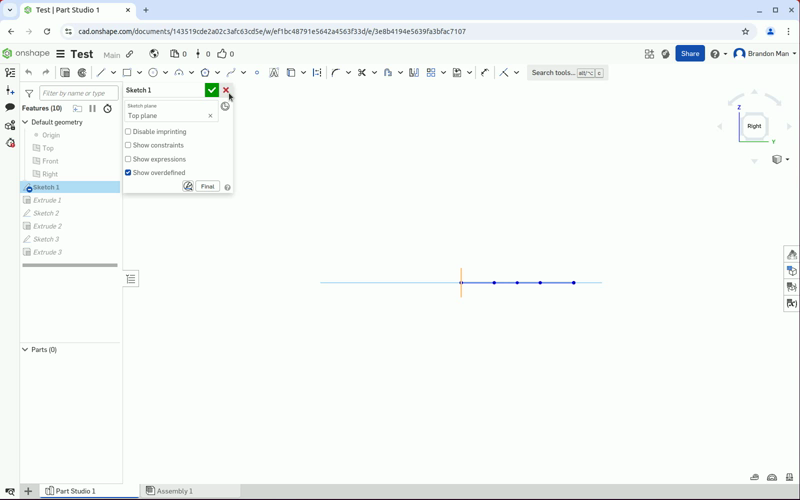
click(229, 92)
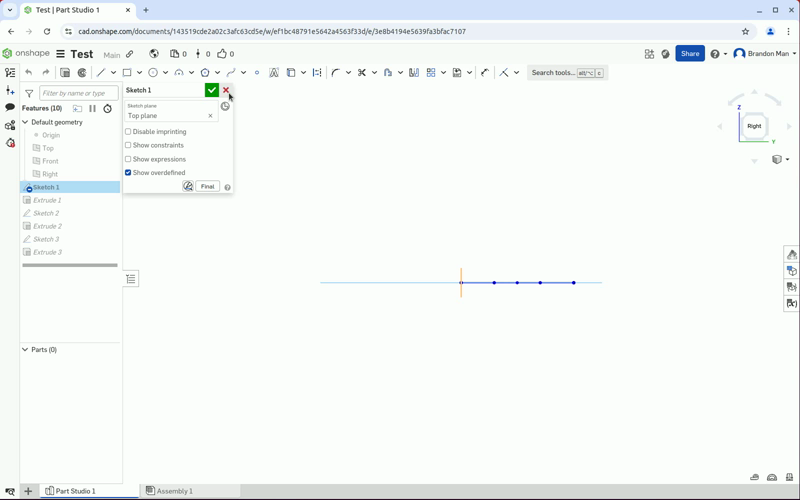
key(shift+s)
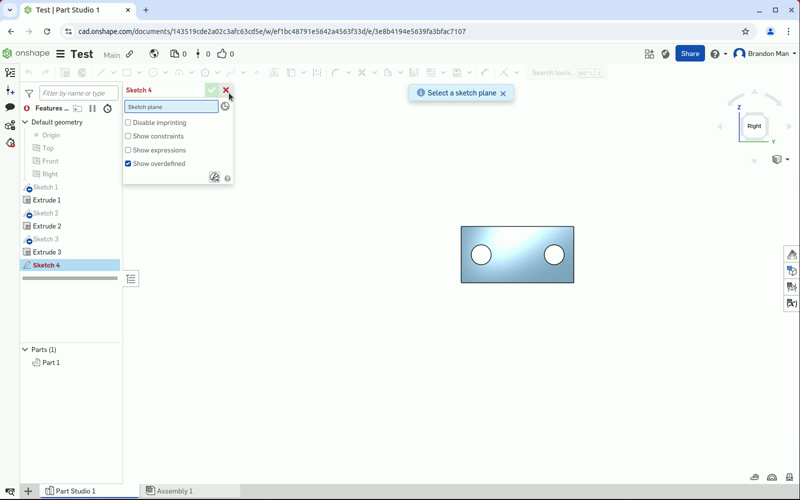
mouse_move(73, 176)
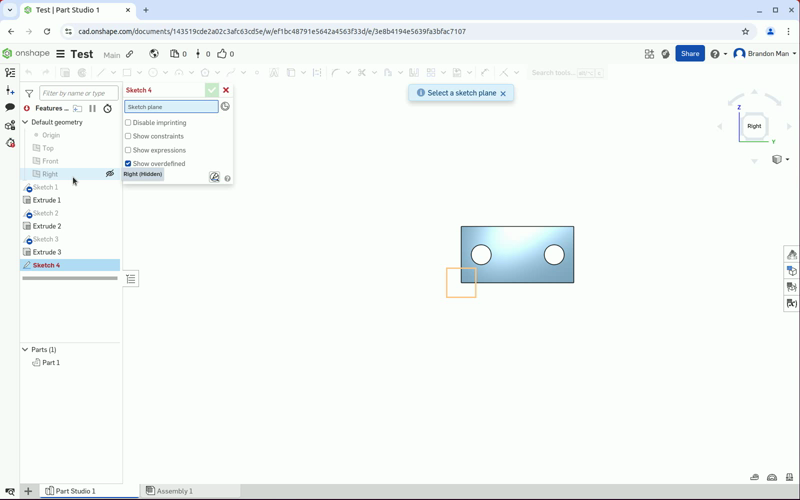
click(73, 176)
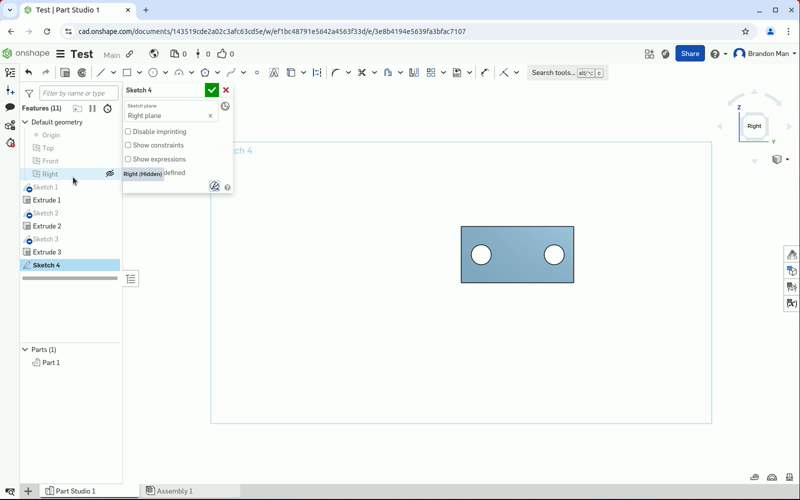
mouse_move(73, 352)
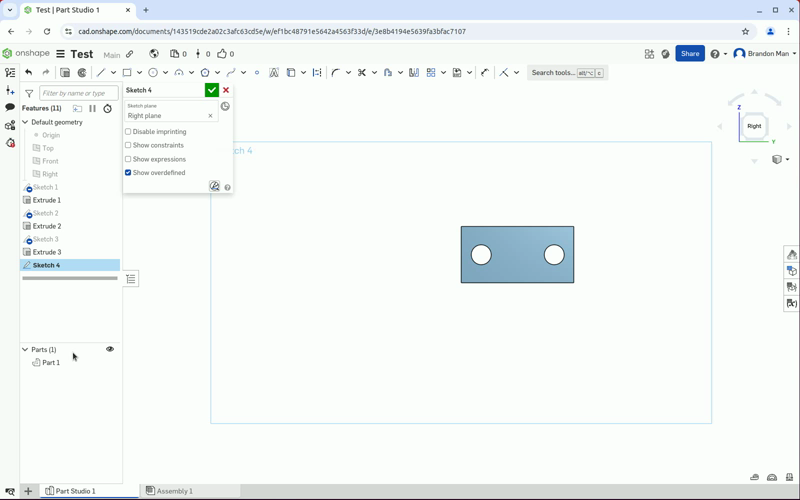
key(y)
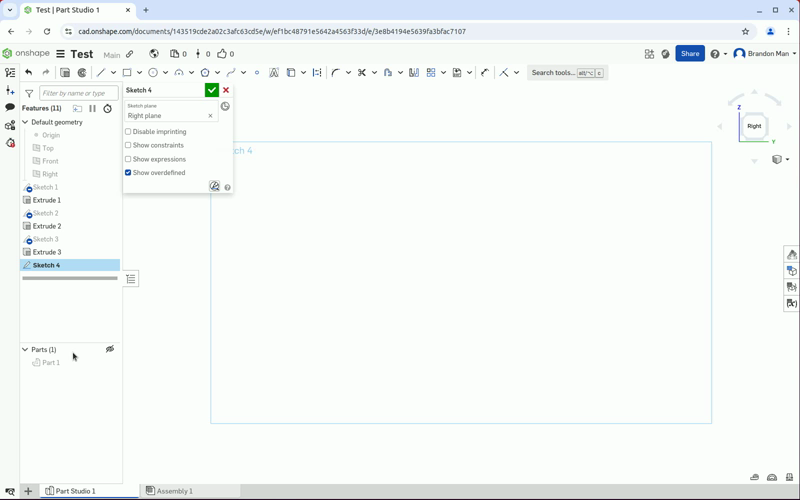
key(c)
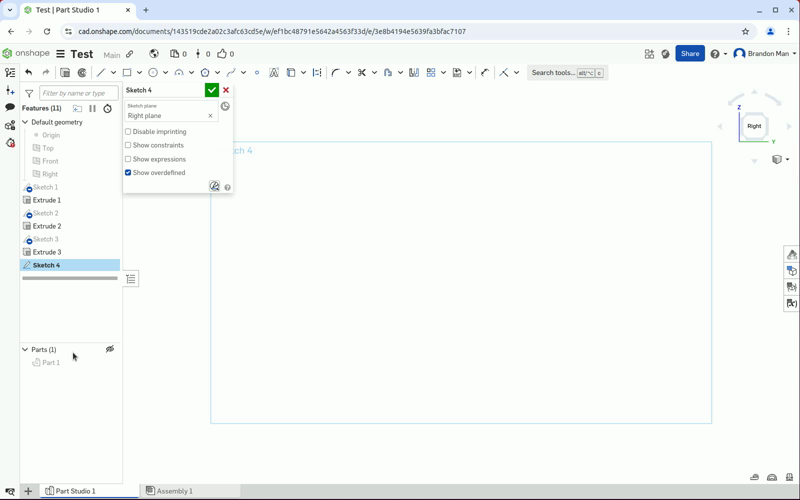
key_down(shift)
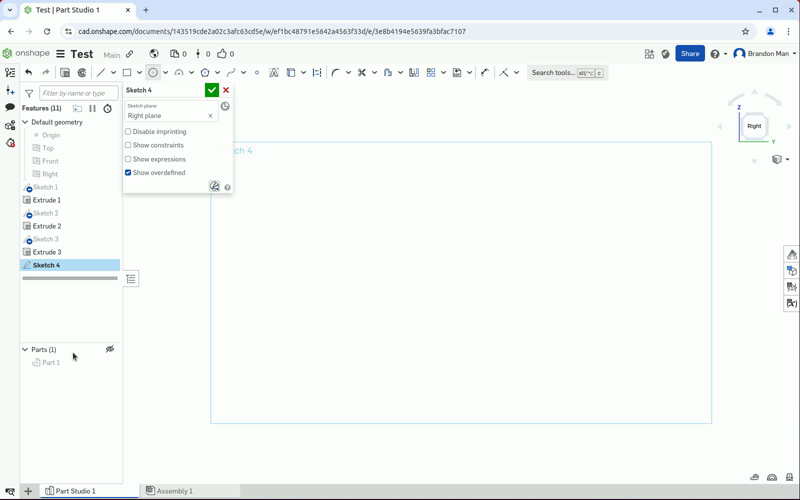
mouse_move(481, 254)
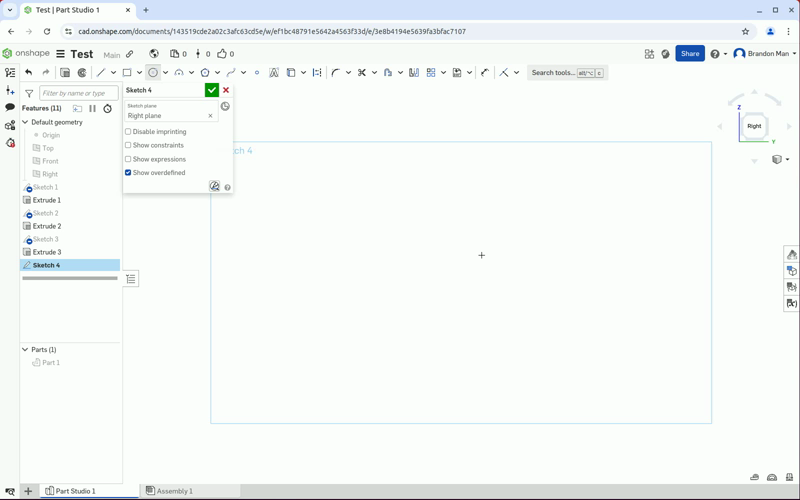
click(481, 254)
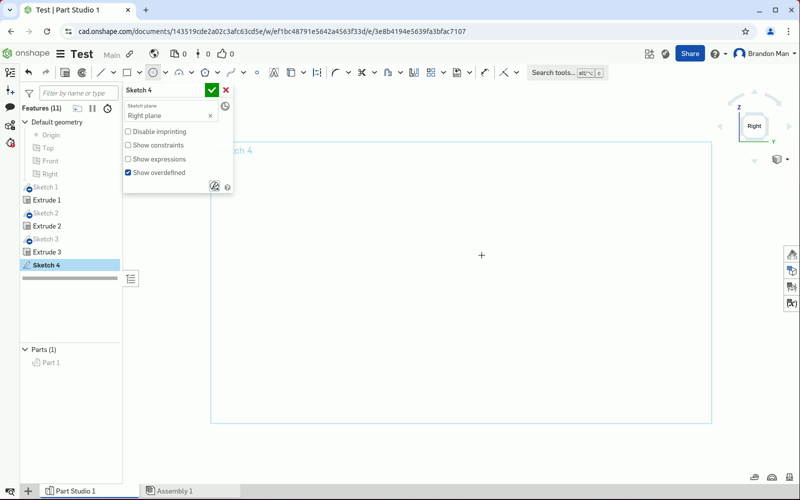
key_up(shift)
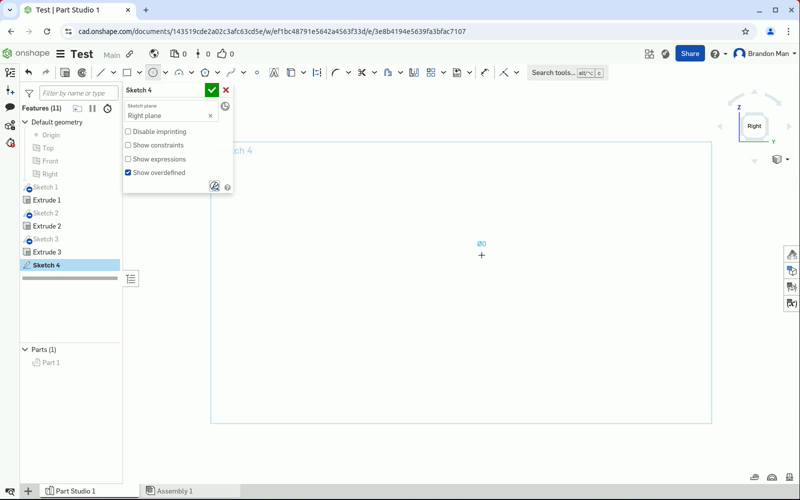
mouse_move(499, 254)
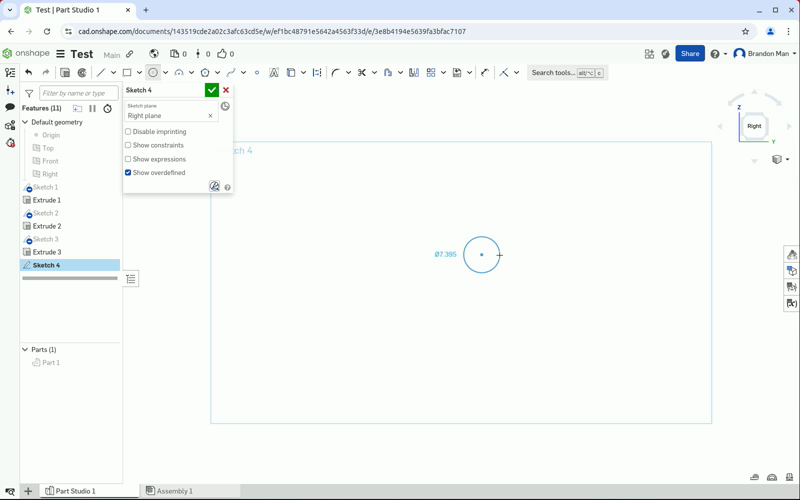
click(499, 254)
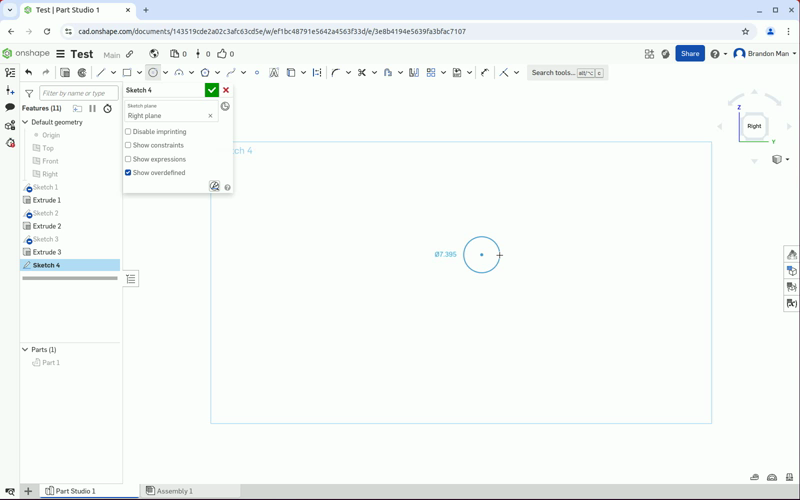
key(esc)
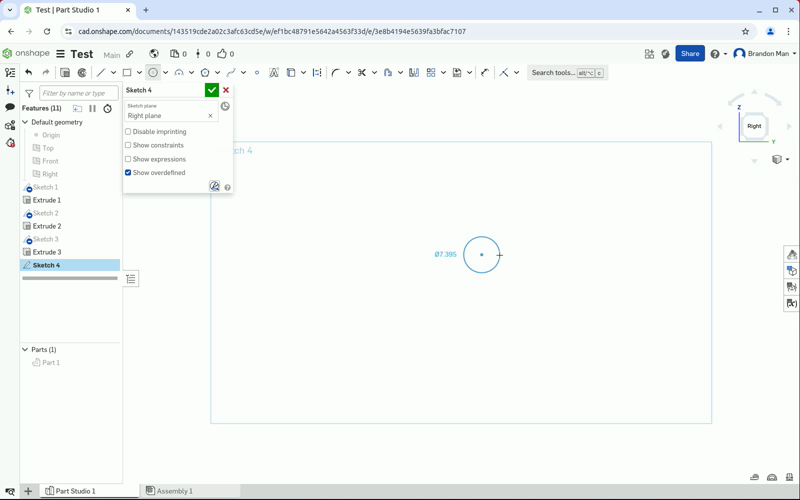
key(c)
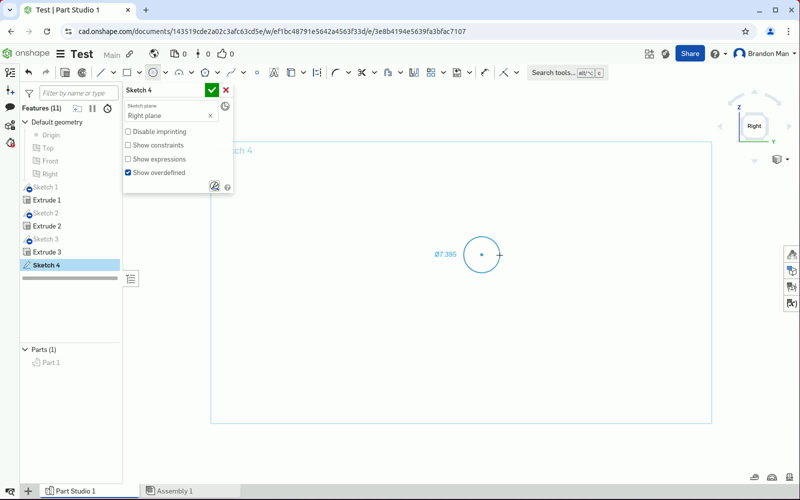
key_down(shift)
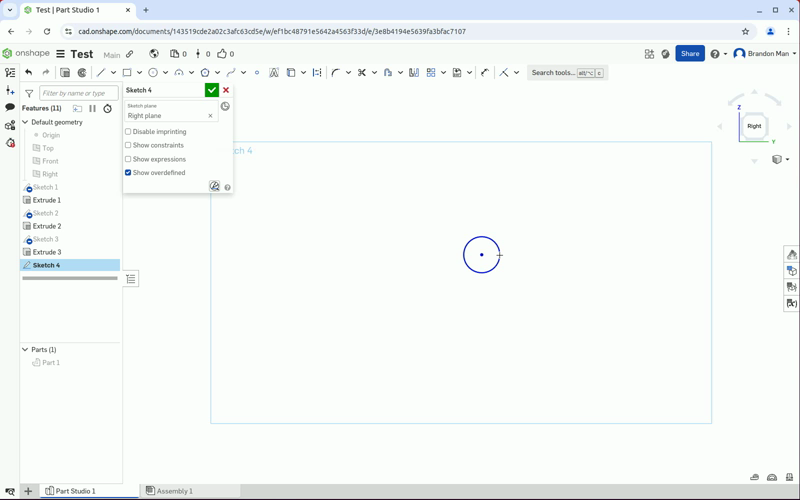
mouse_move(481, 254)
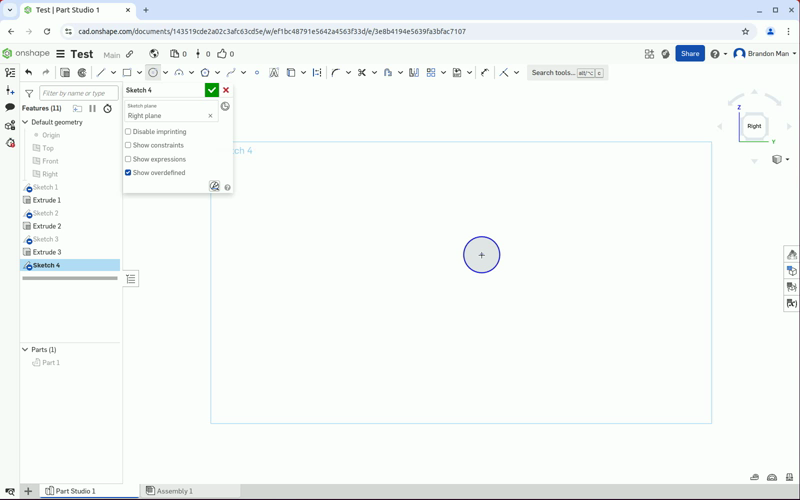
click(481, 254)
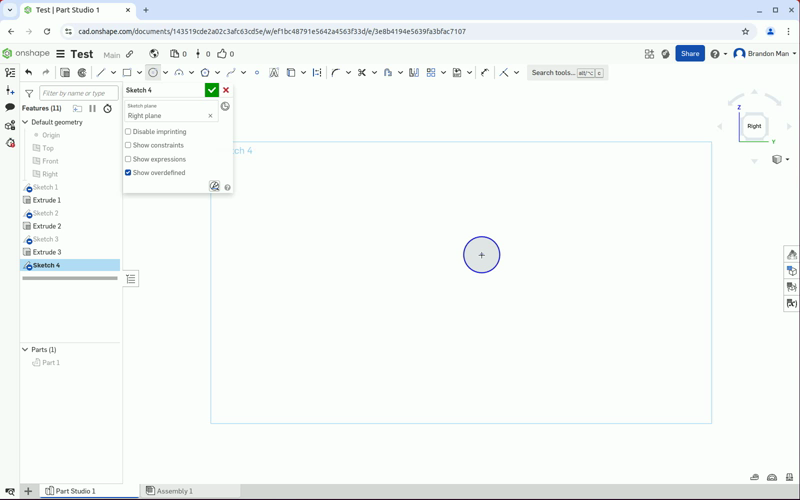
key_up(shift)
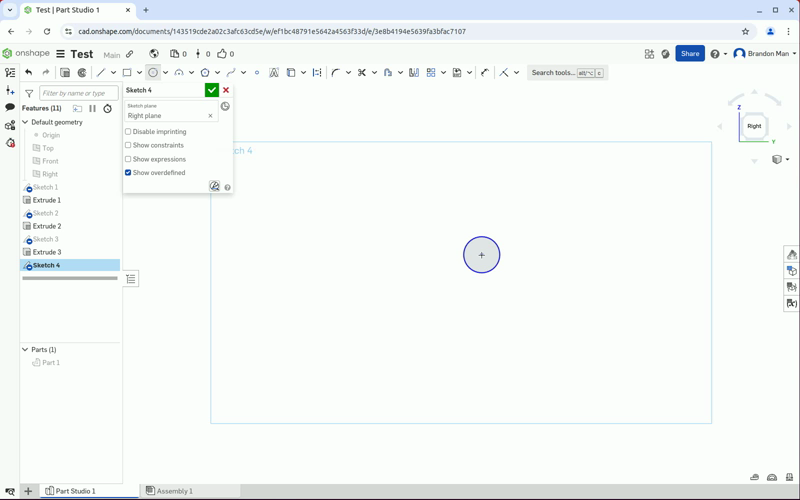
mouse_move(491, 254)
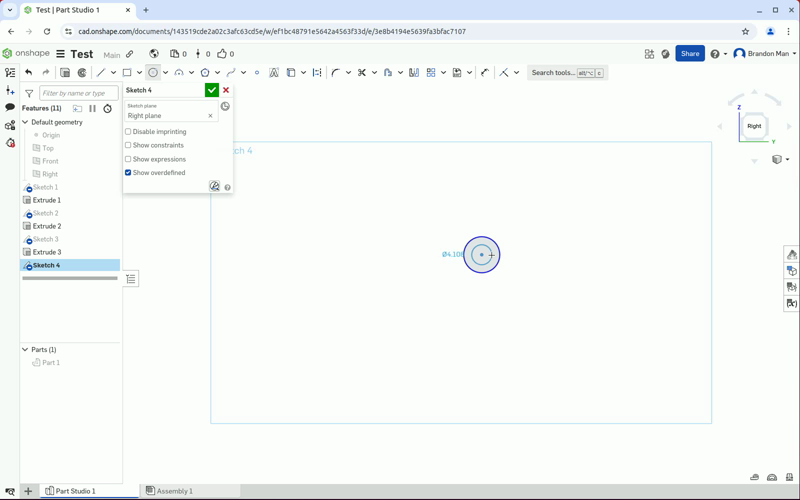
click(491, 254)
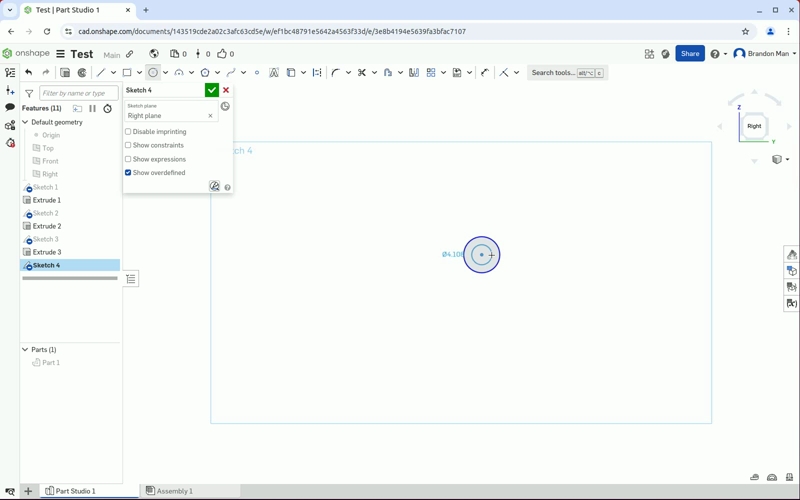
key(esc)
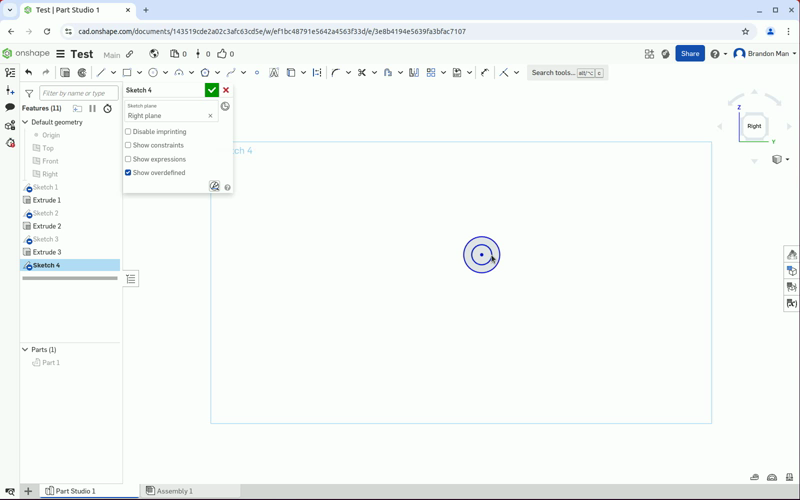
mouse_move(467, 256)
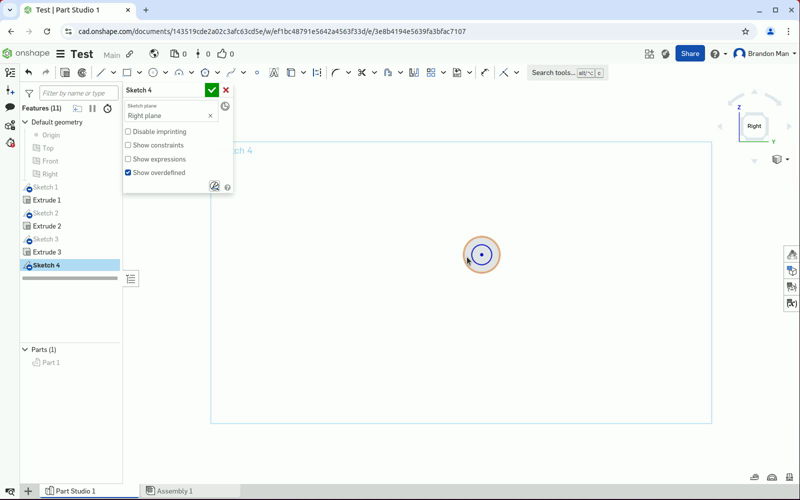
scroll(6)
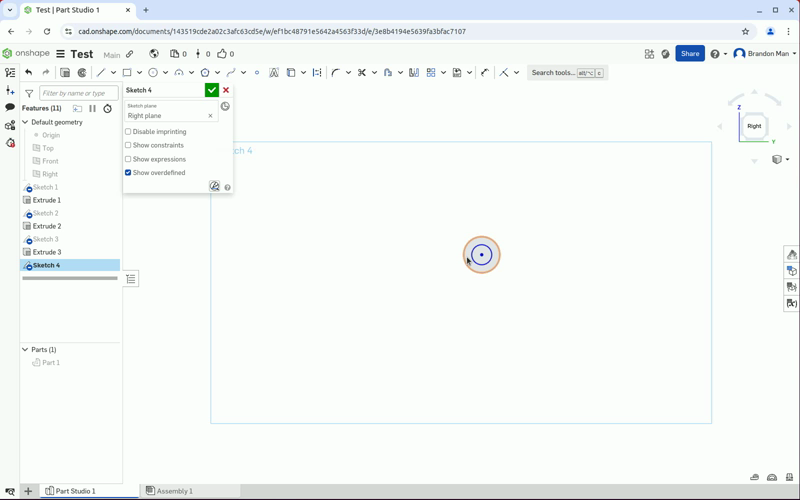
scroll(6)
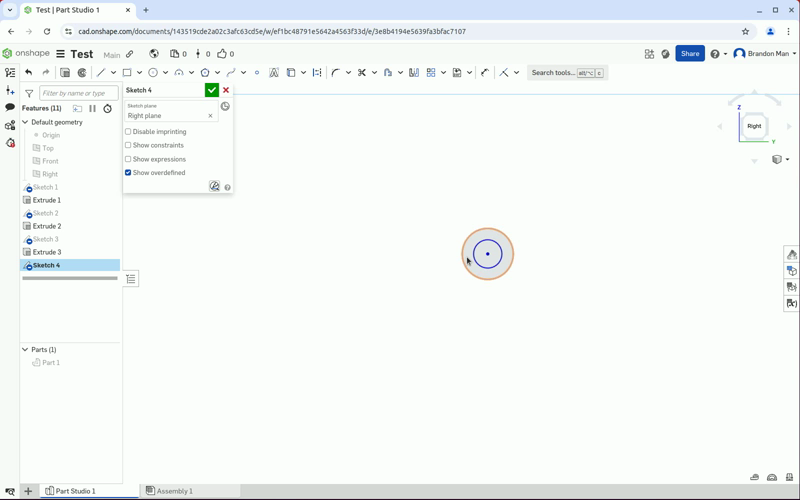
scroll(6)
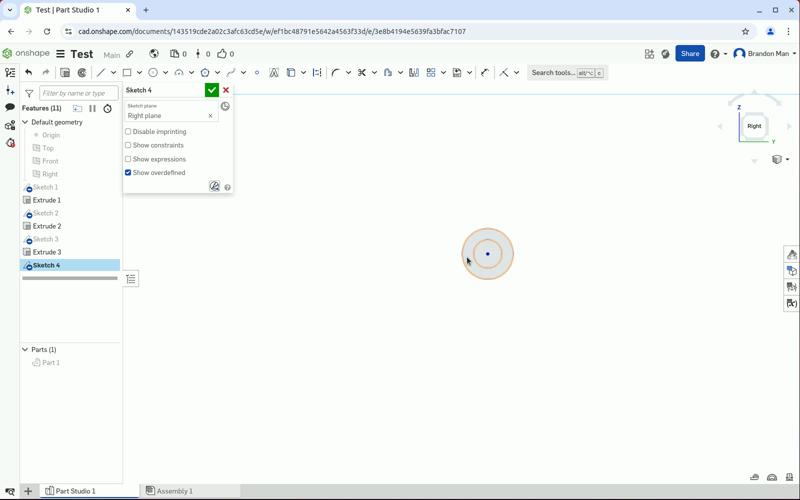
scroll(6)
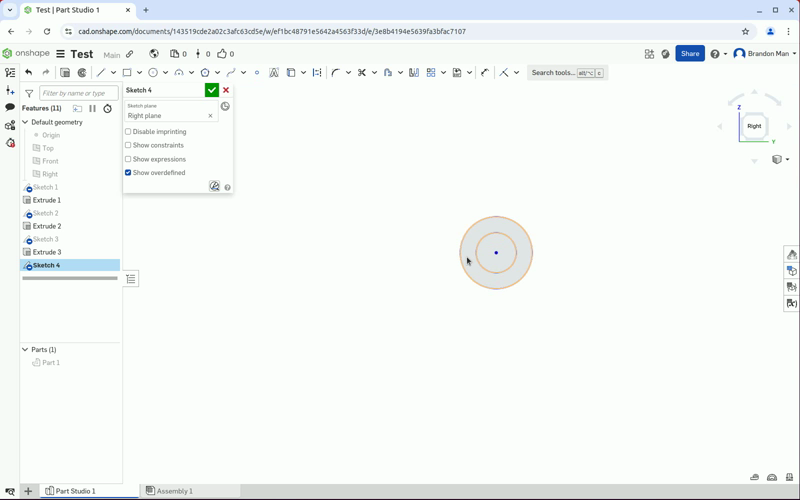
scroll(6)
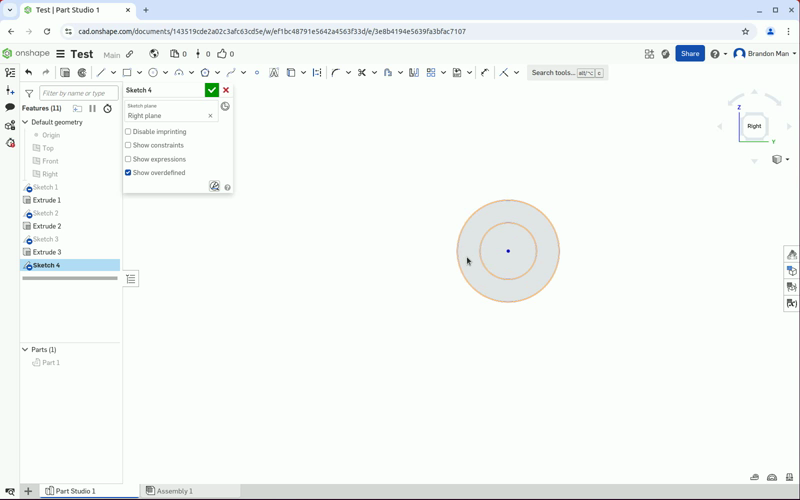
scroll(6)
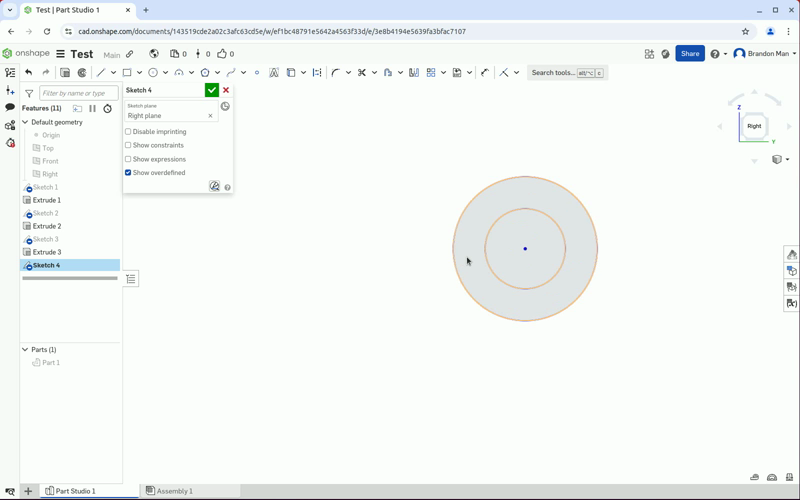
scroll(6)
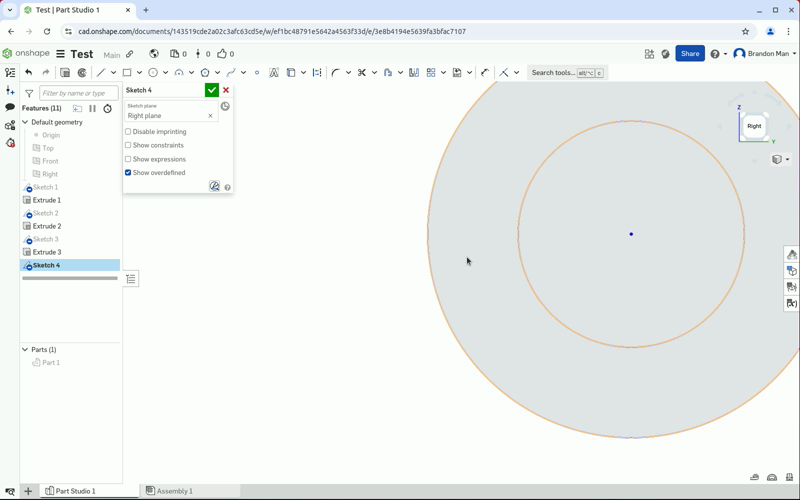
click(467, 256)
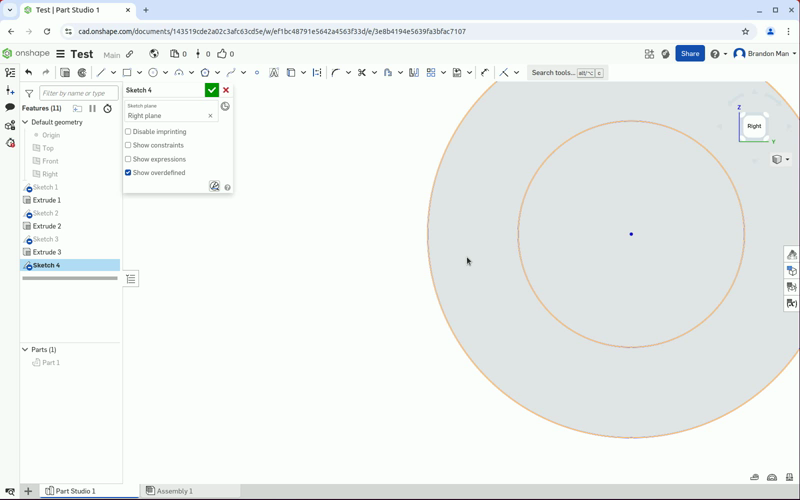
scroll(-6)
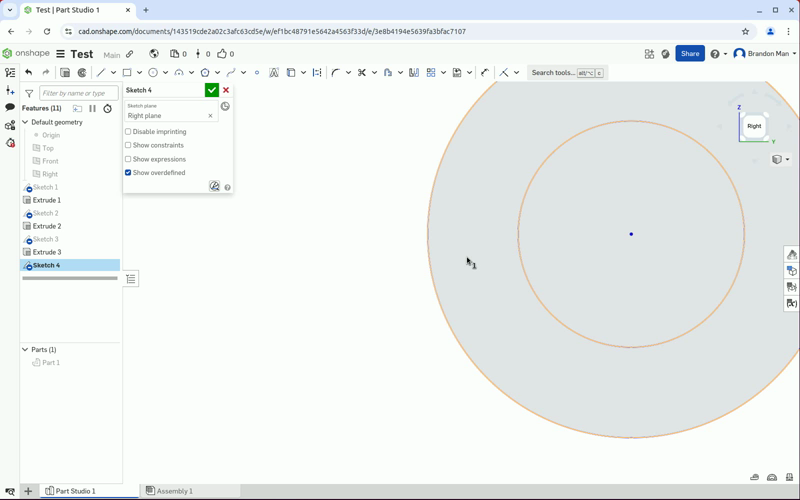
scroll(-6)
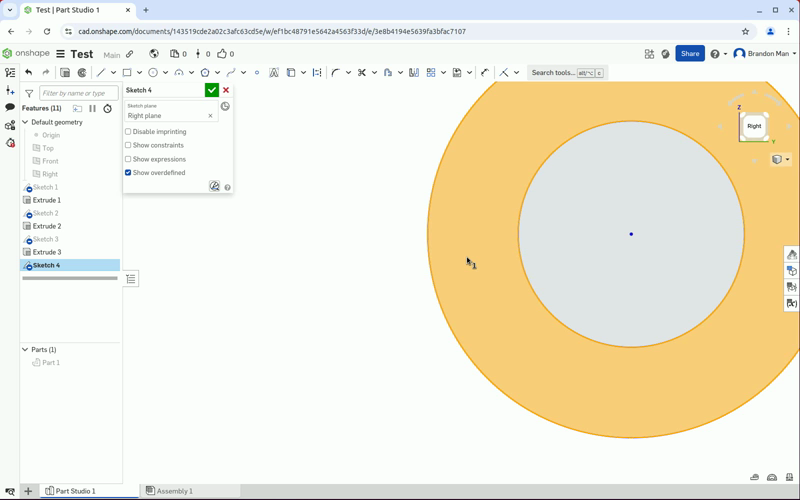
scroll(-6)
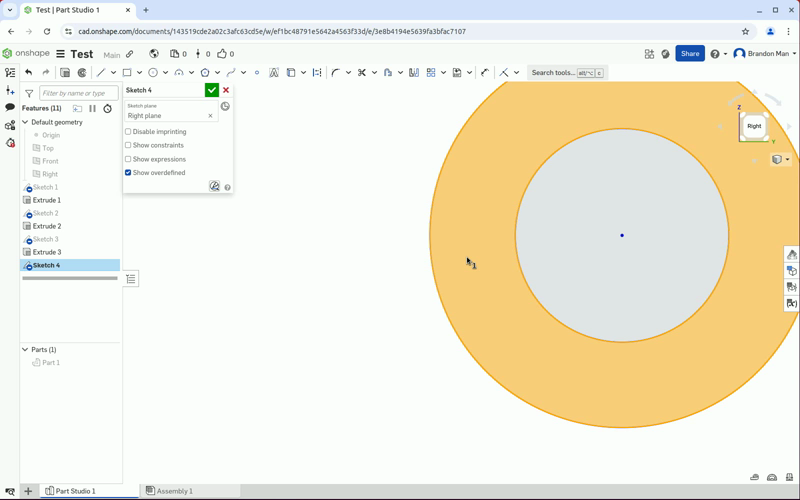
scroll(-6)
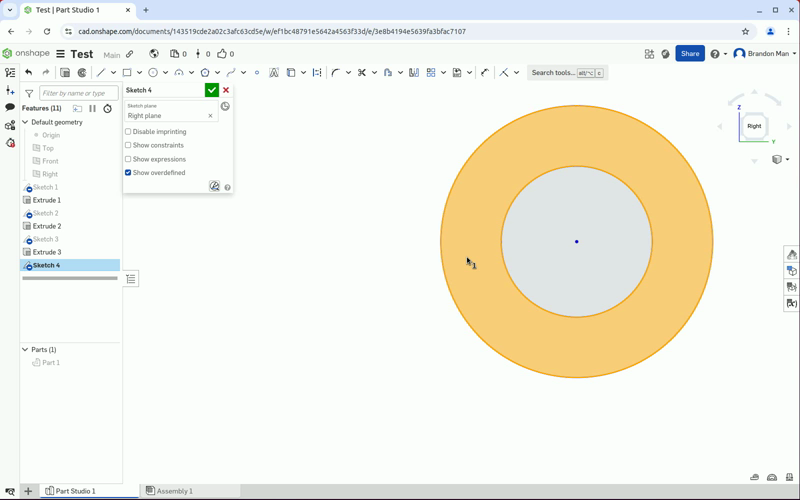
scroll(-6)
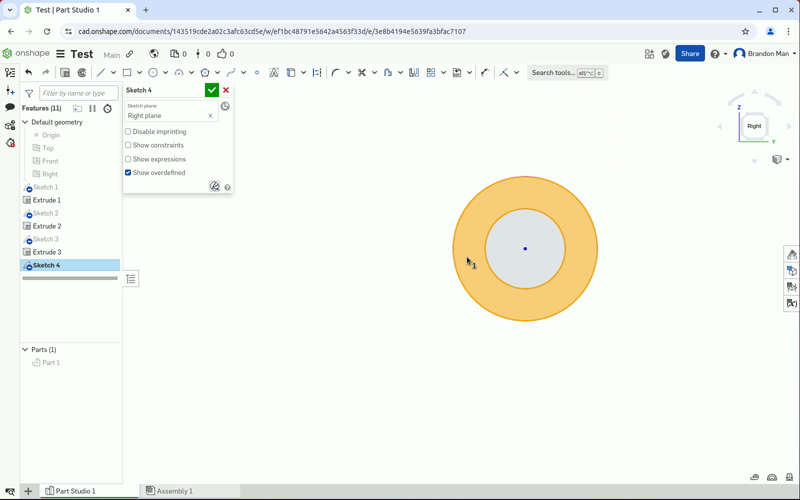
scroll(-6)
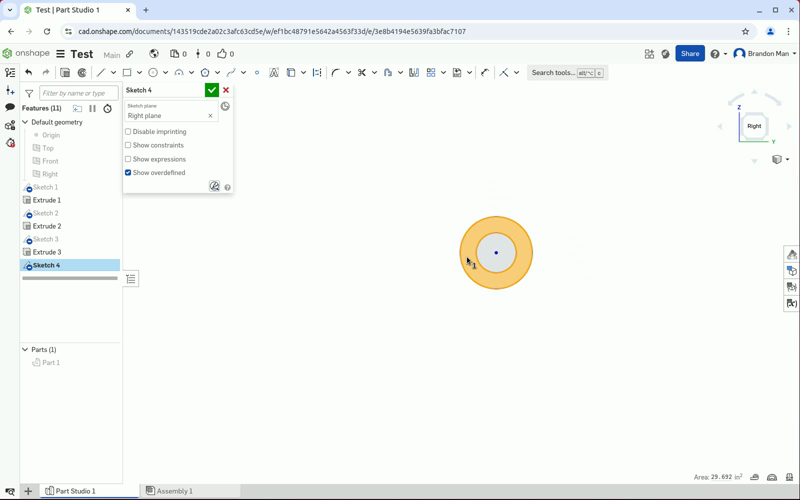
scroll(-6)
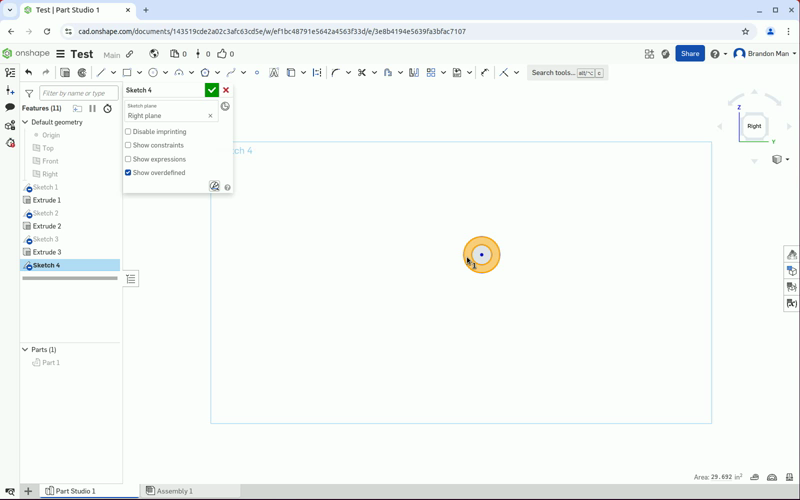
mouse_move(73, 352)
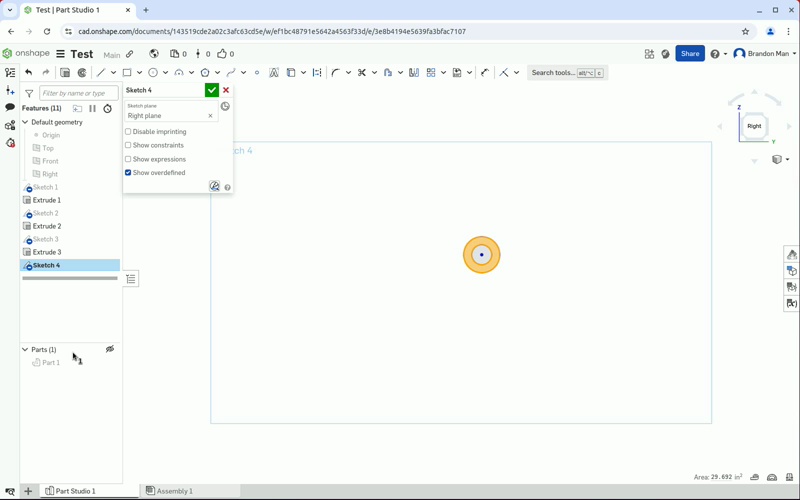
key(shift+y)
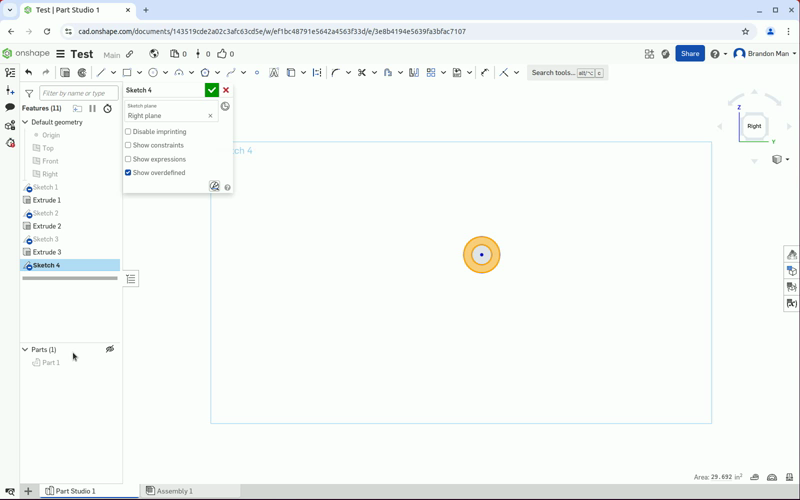
key(shift+e)
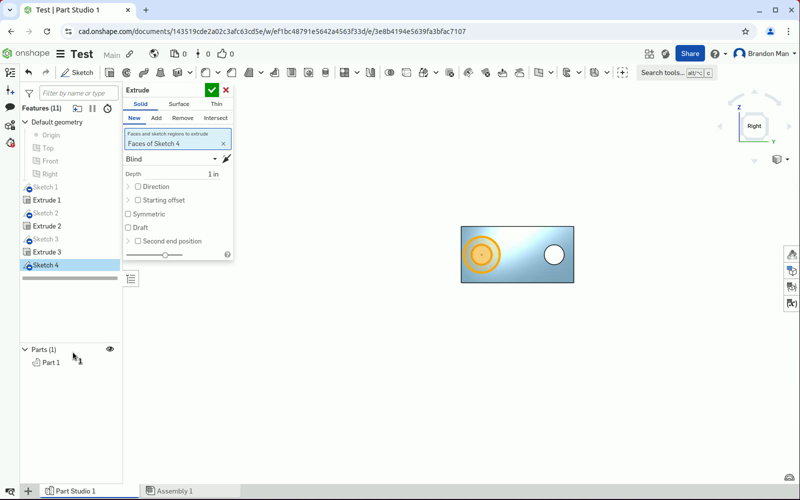
mouse_move(143, 106)
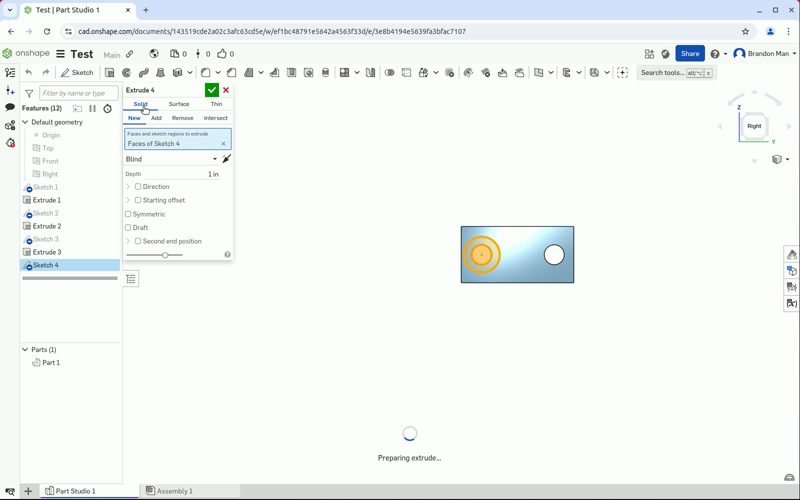
click(143, 106)
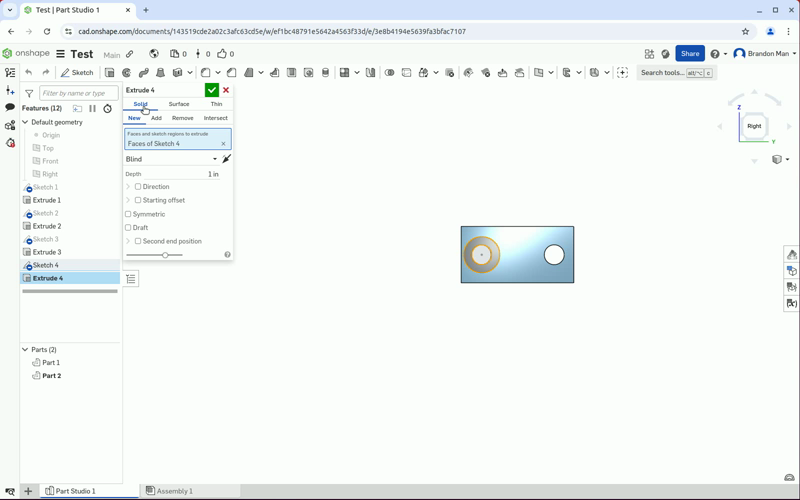
mouse_move(186, 120)
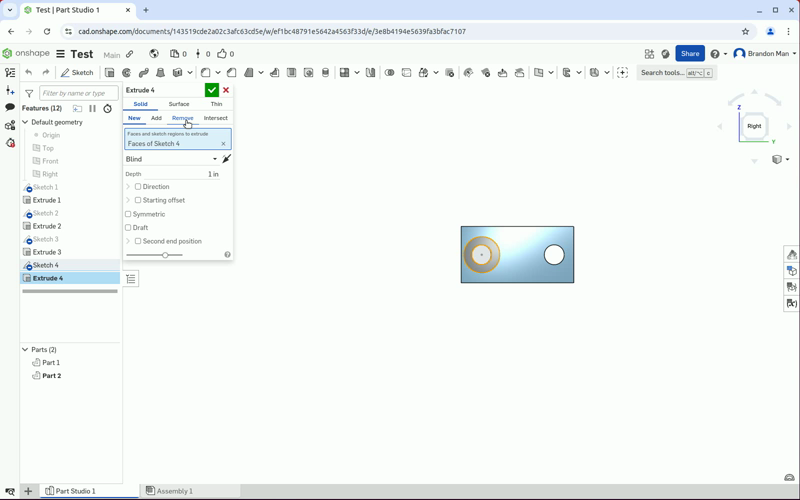
click(186, 120)
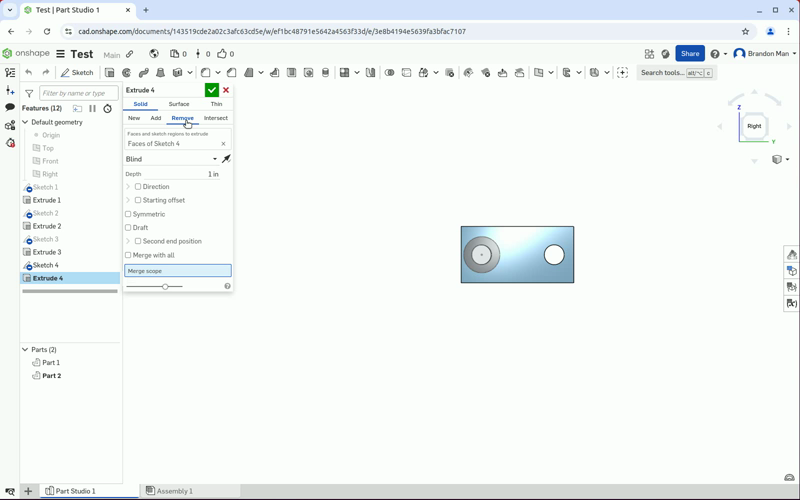
key(tab, 4)
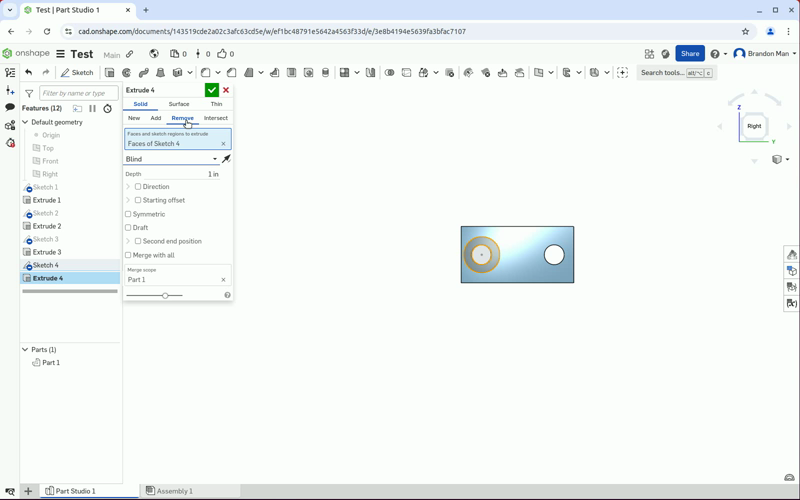
text(4.814)
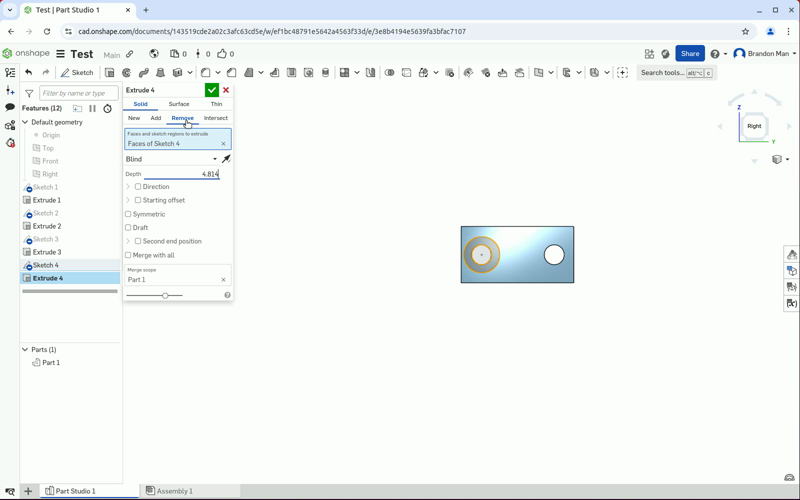
key(tab, 6)
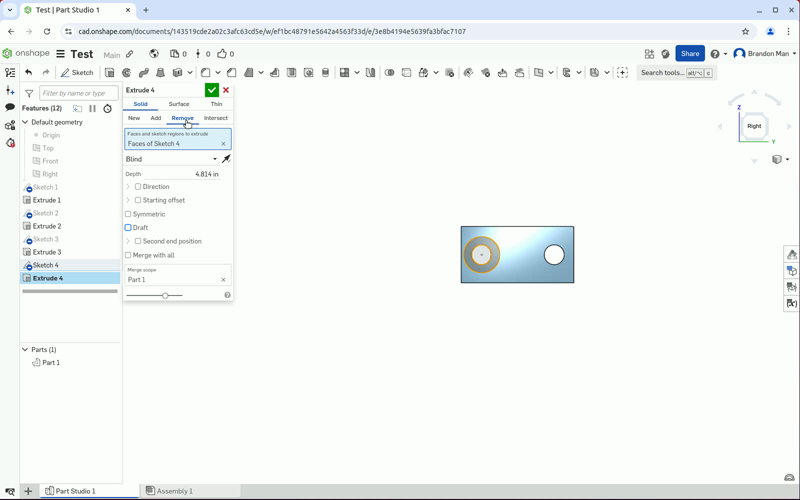
key(space)
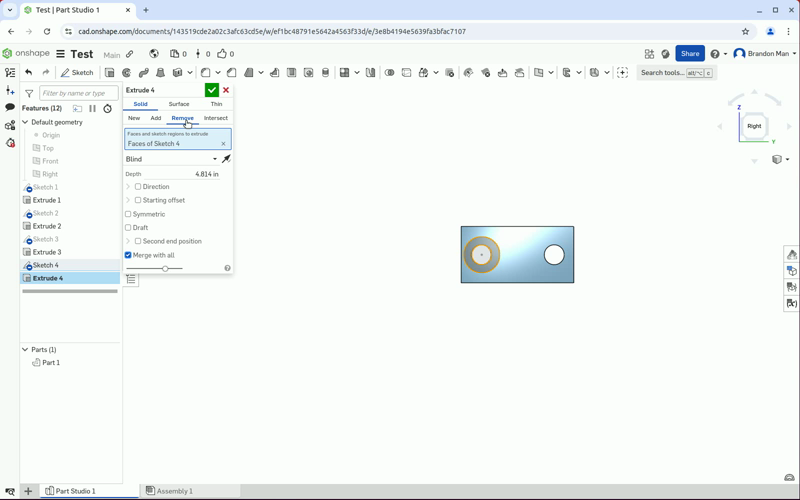
key(enter)
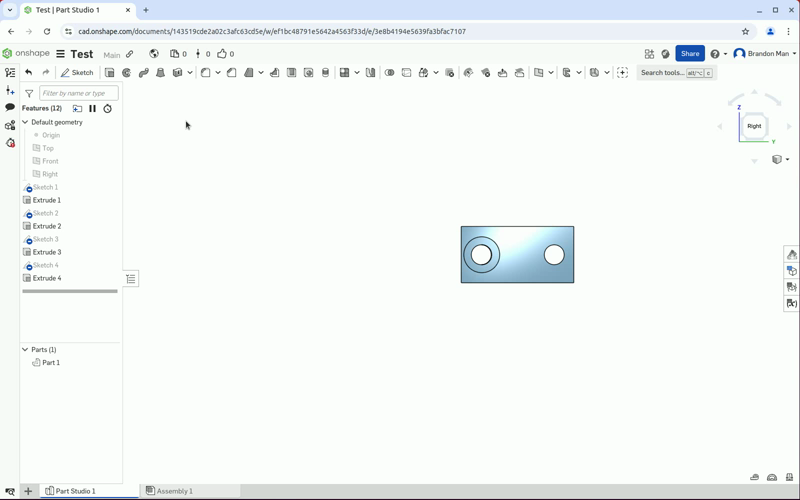
key(shift+h)
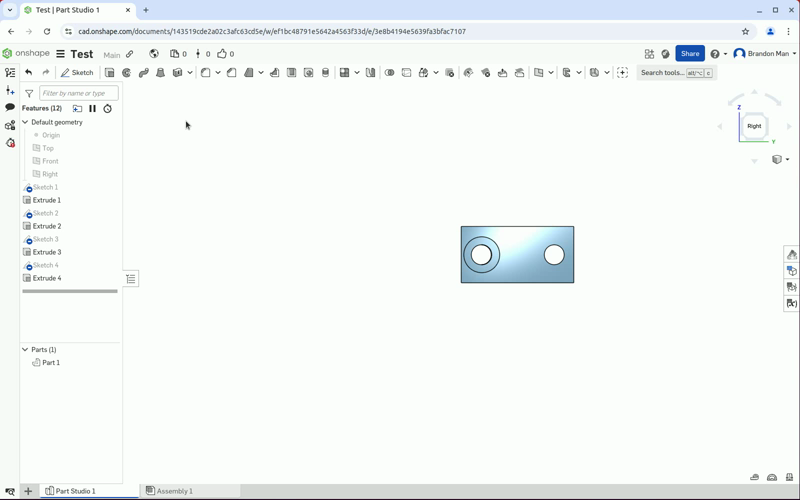
key(shift+h)
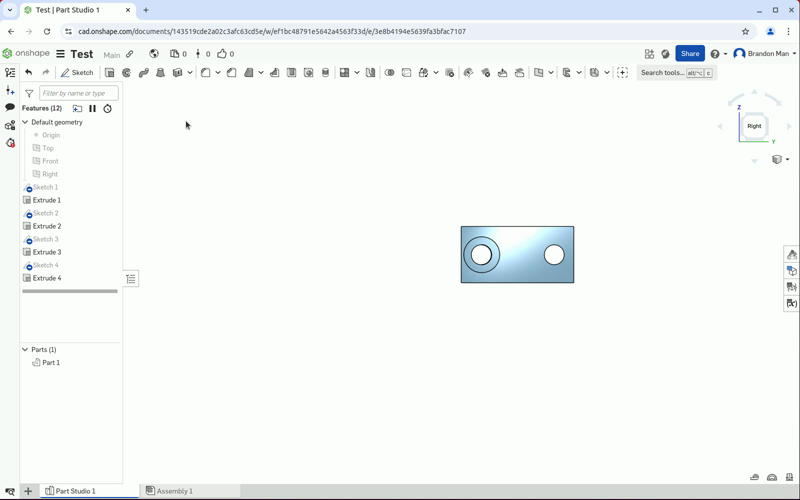
mouse_move(73, 189)
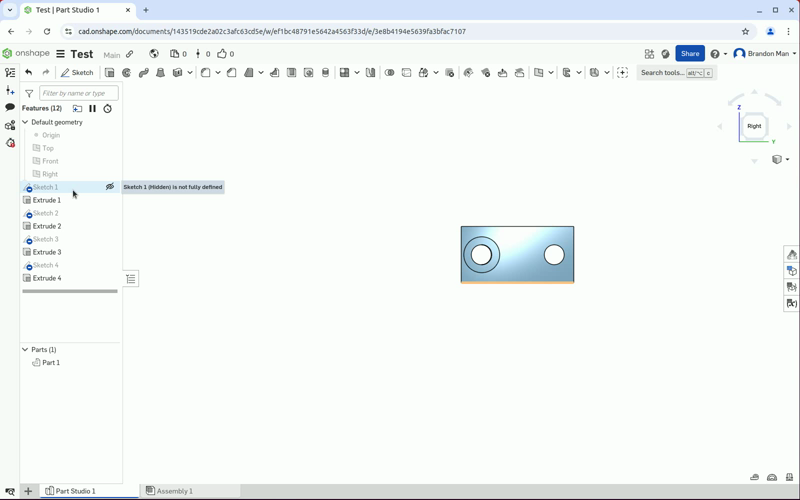
click(73, 189)
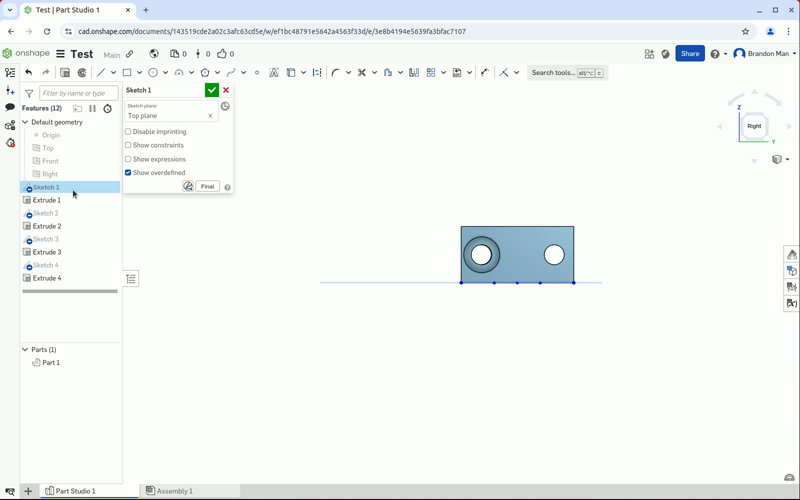
mouse_move(229, 92)
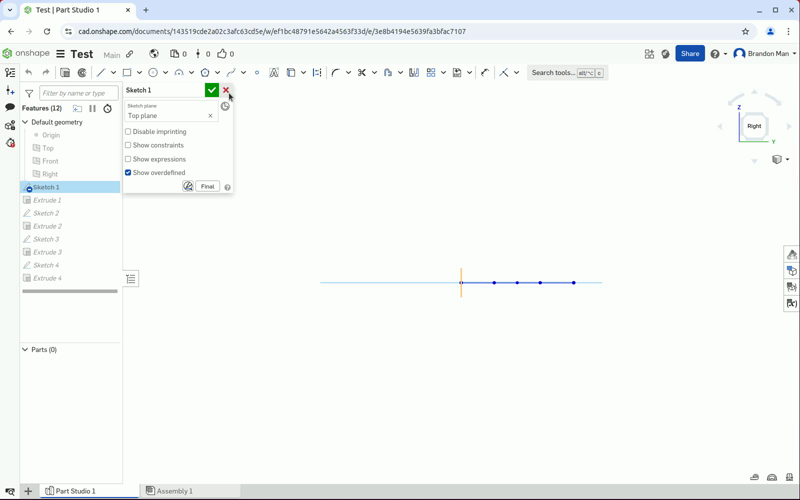
click(229, 92)
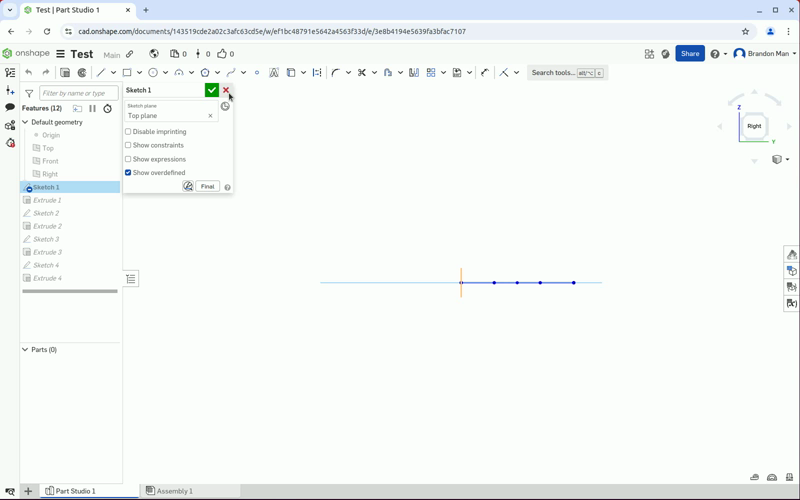
key(shift+s)
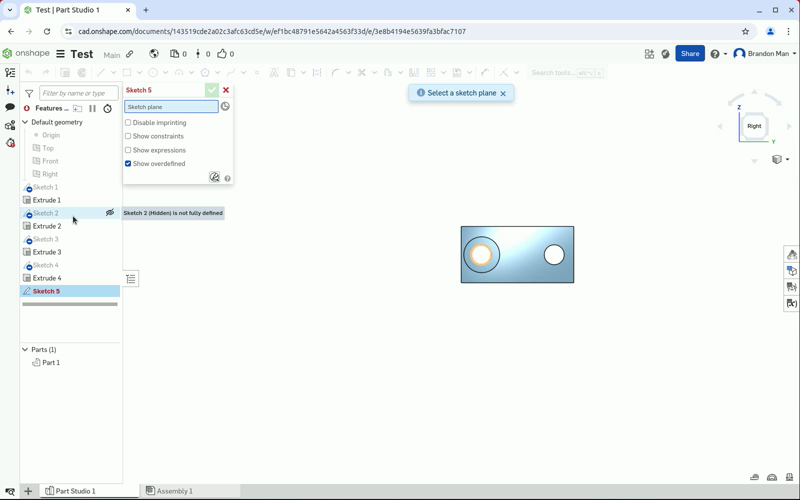
scroll(3)
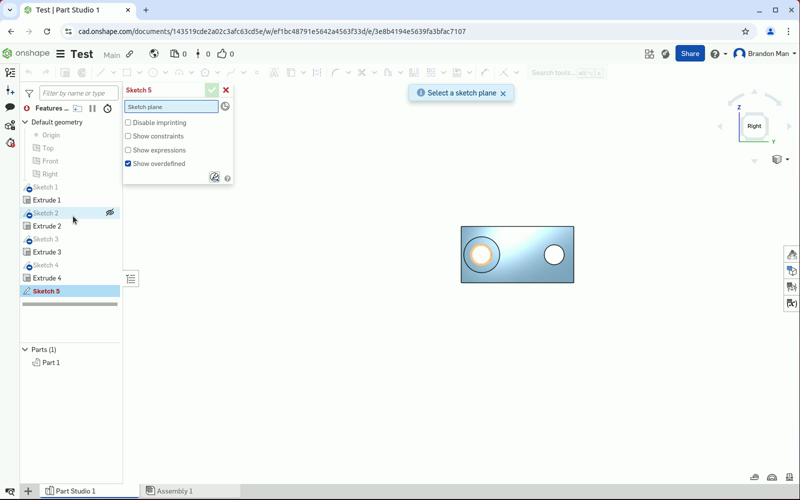
mouse_move(73, 176)
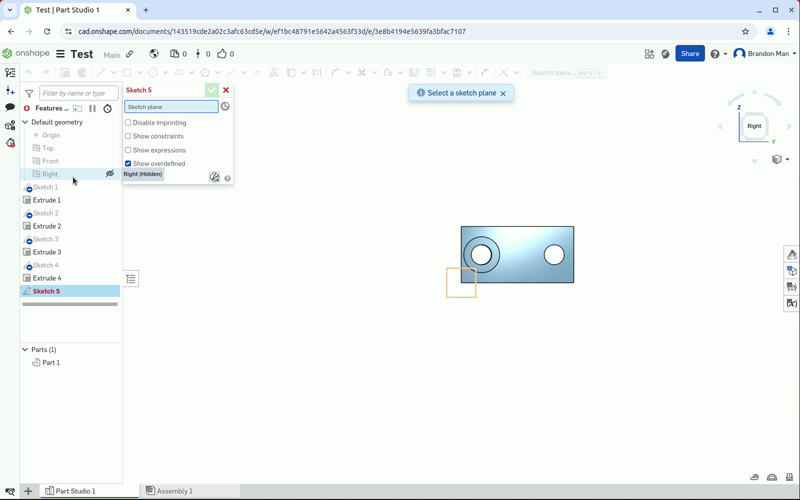
click(73, 176)
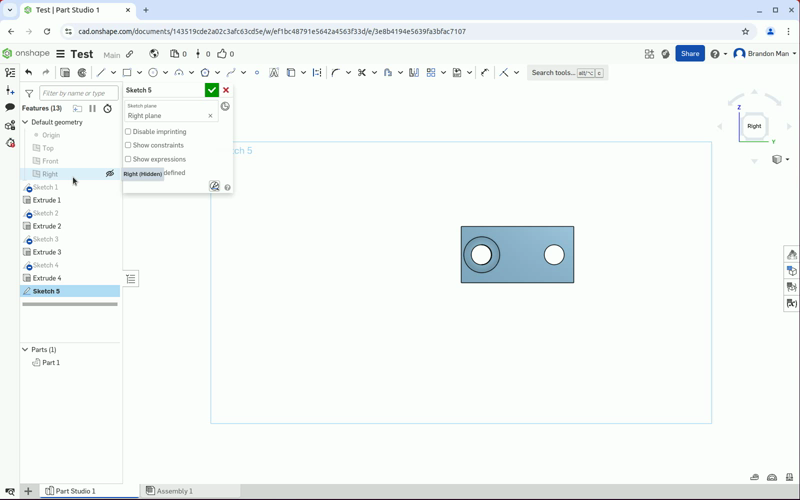
mouse_move(73, 352)
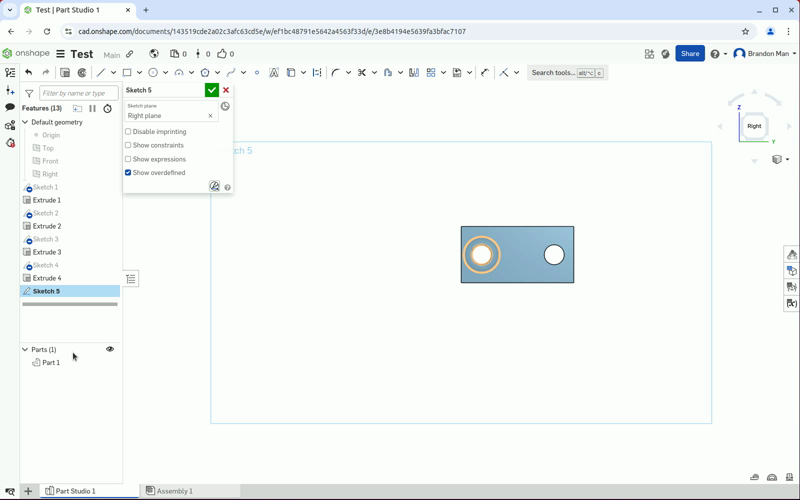
key(y)
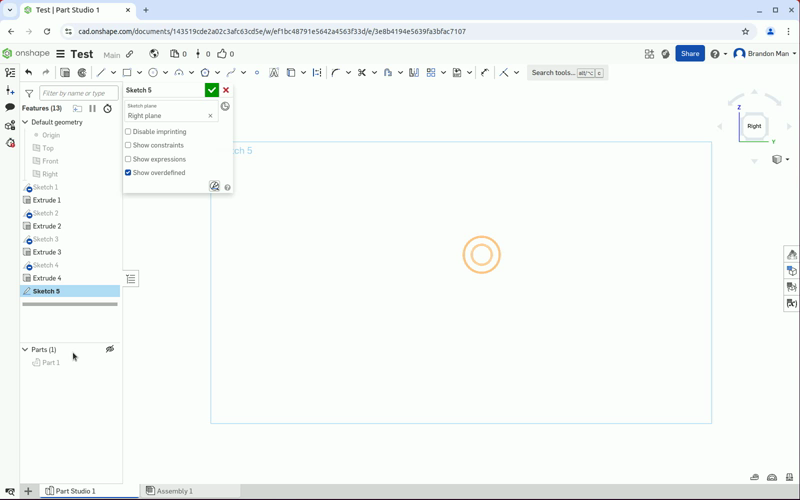
key(c)
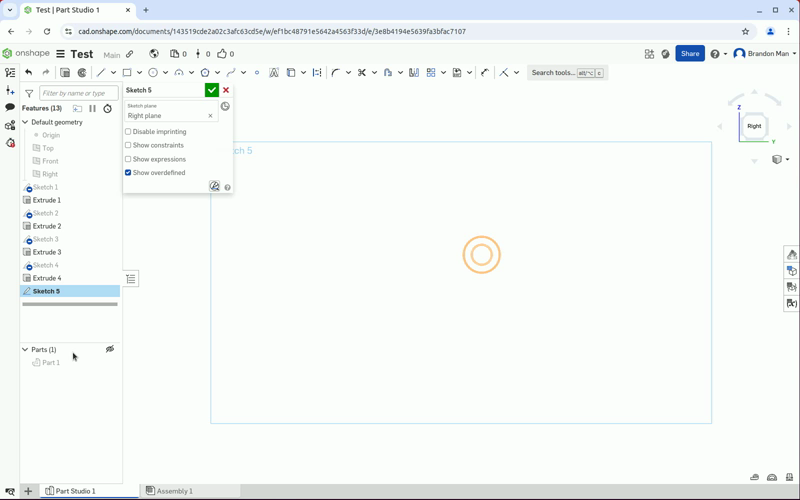
key_down(shift)
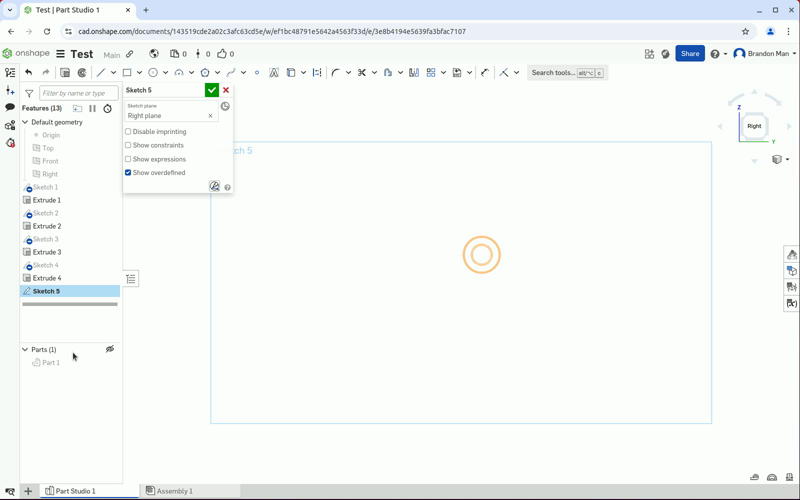
mouse_move(553, 254)
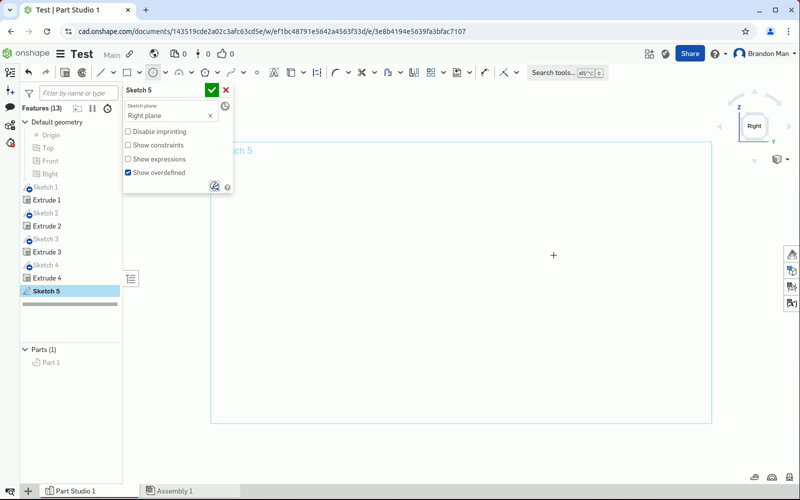
click(553, 254)
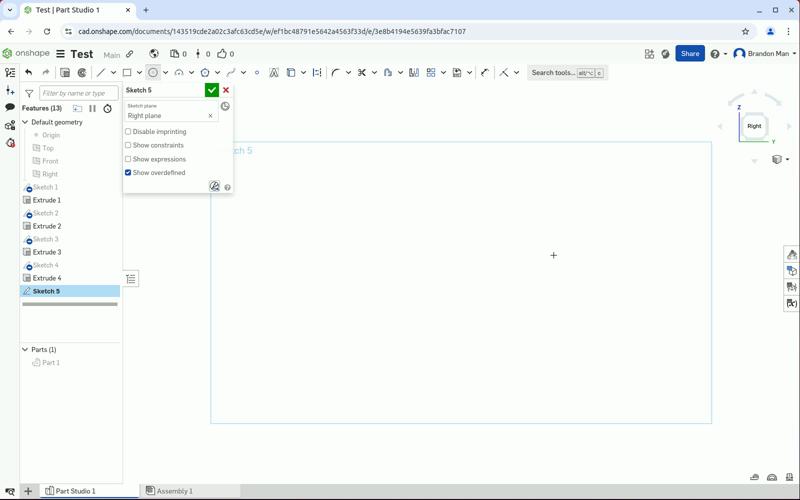
key_up(shift)
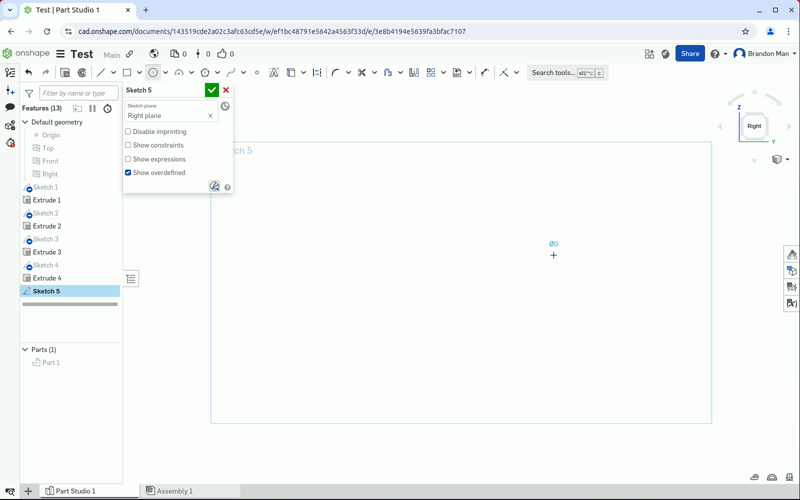
mouse_move(571, 254)
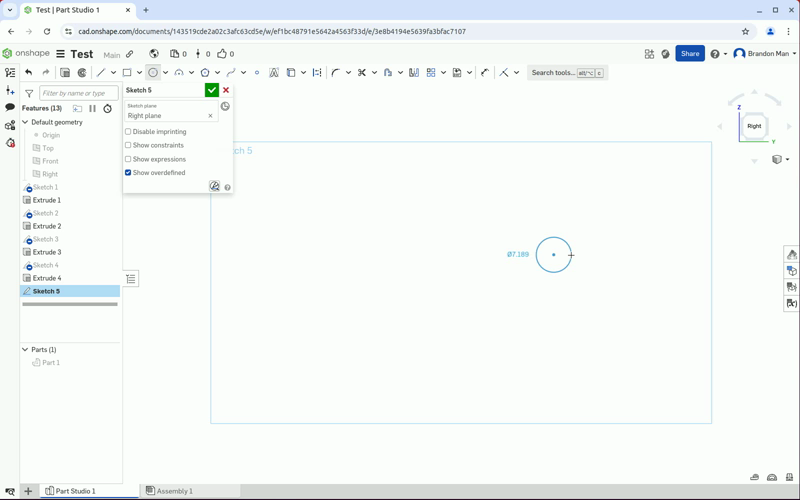
click(571, 254)
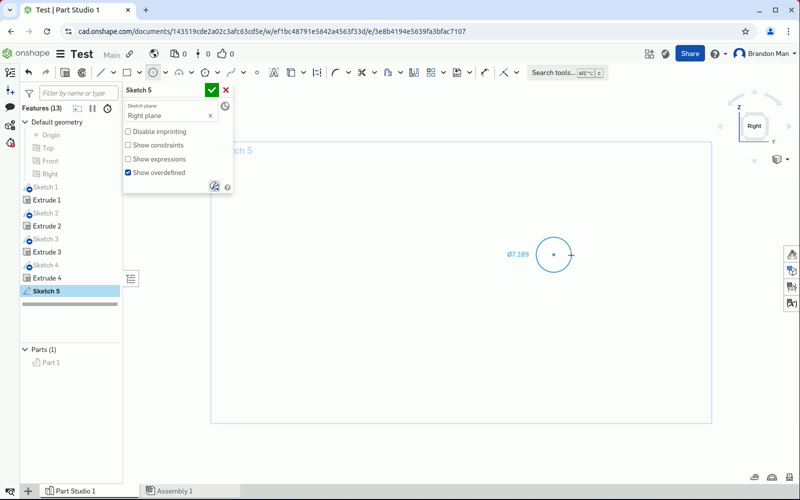
key(esc)
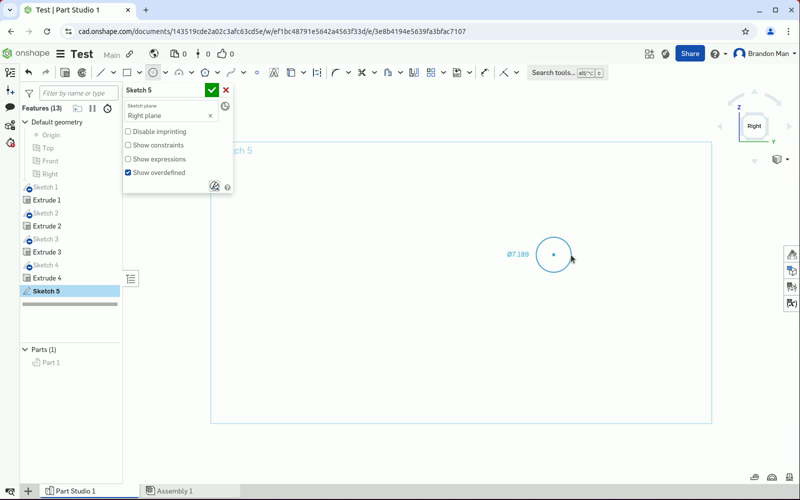
key(c)
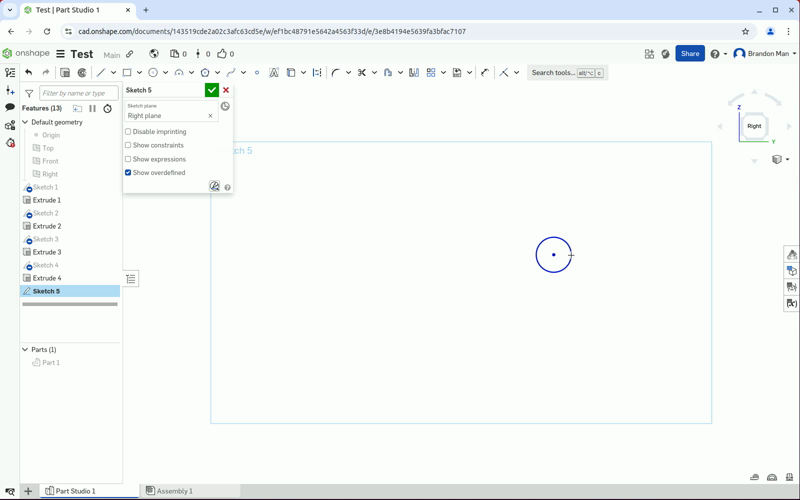
key_down(shift)
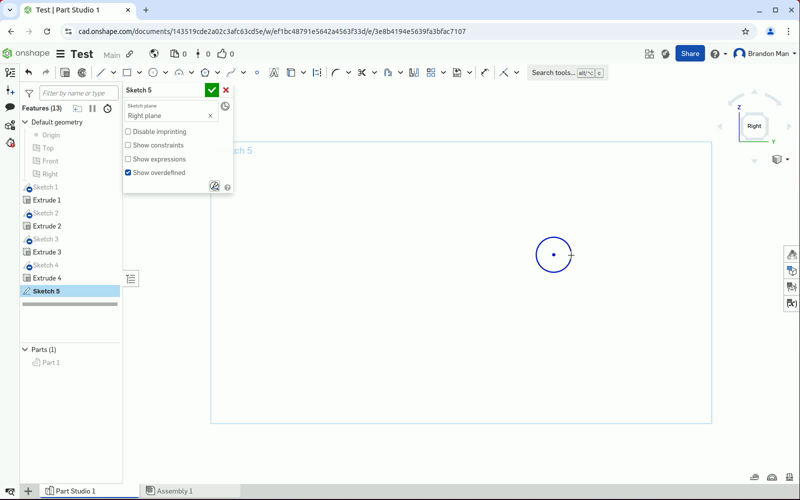
mouse_move(553, 254)
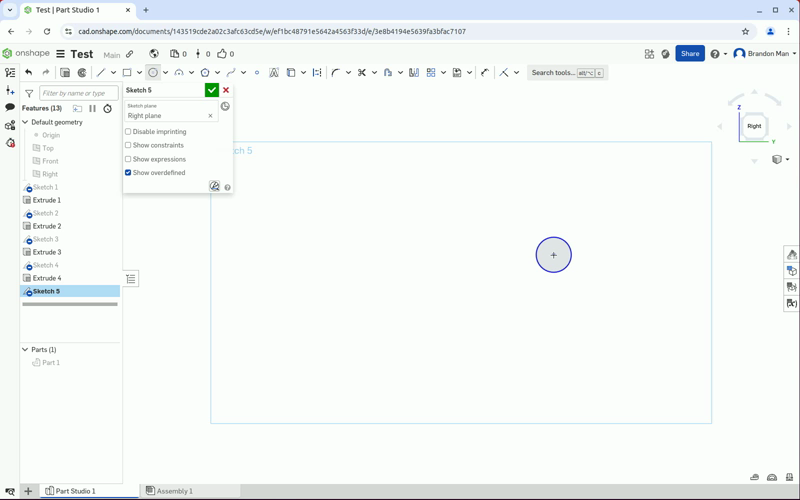
click(553, 254)
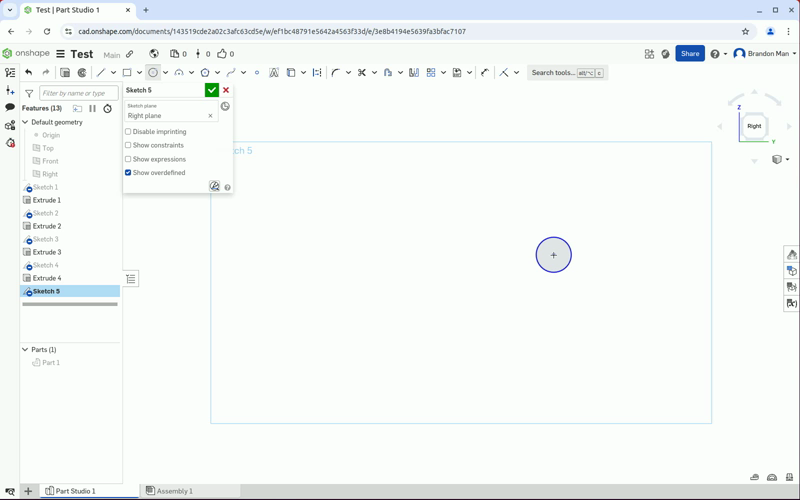
key_up(shift)
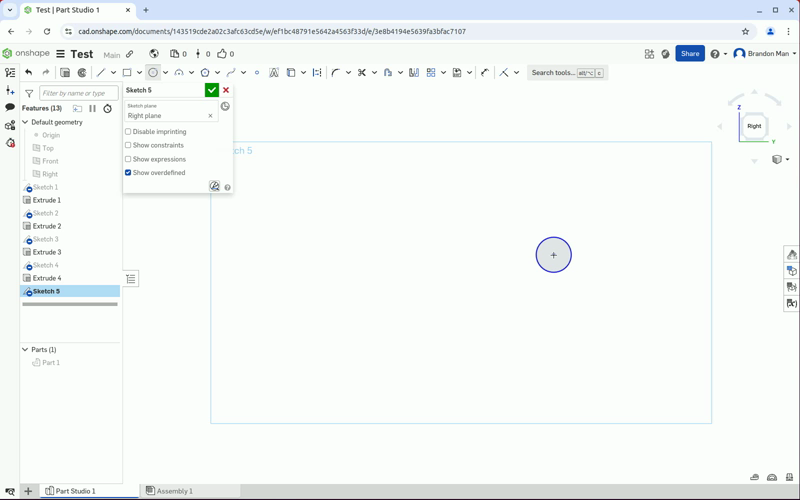
mouse_move(563, 254)
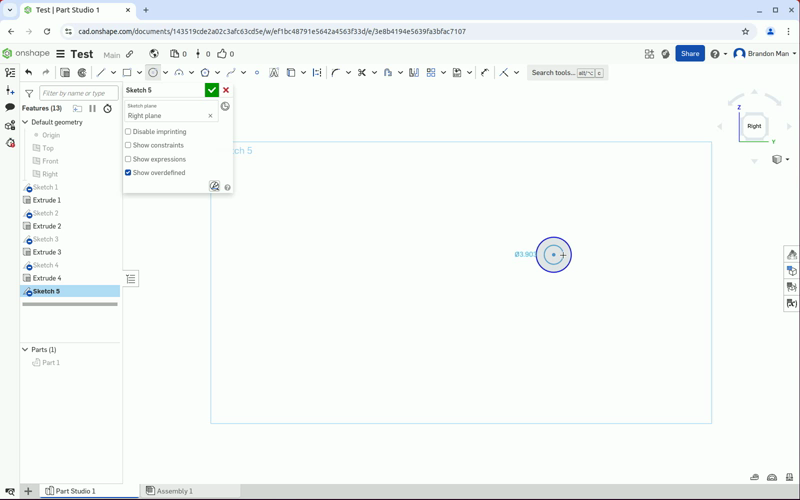
click(563, 254)
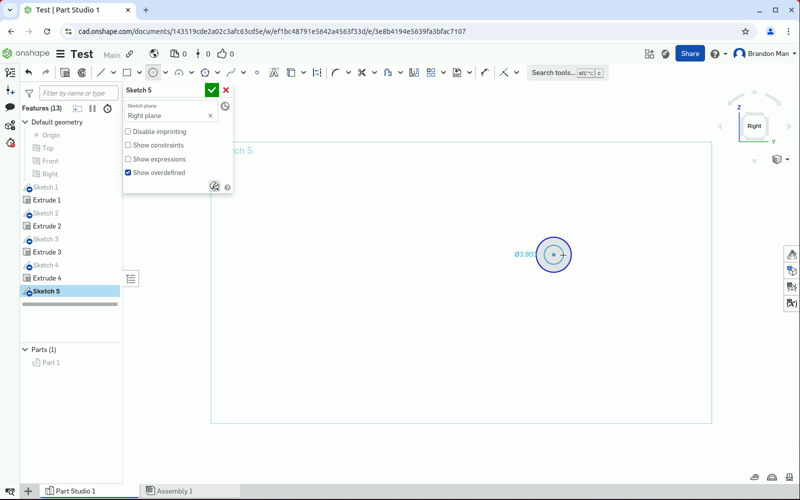
key(esc)
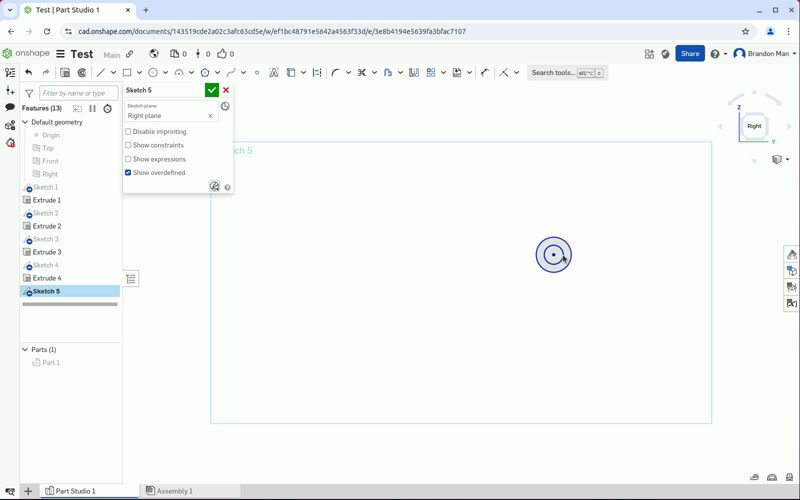
mouse_move(568, 256)
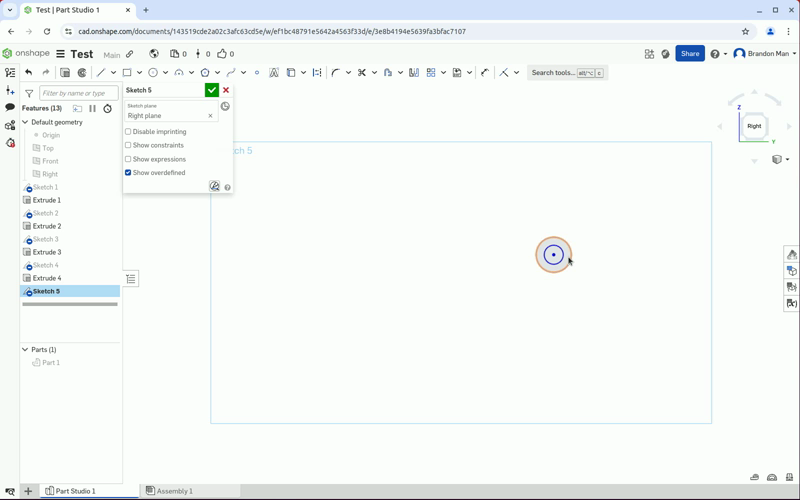
scroll(6)
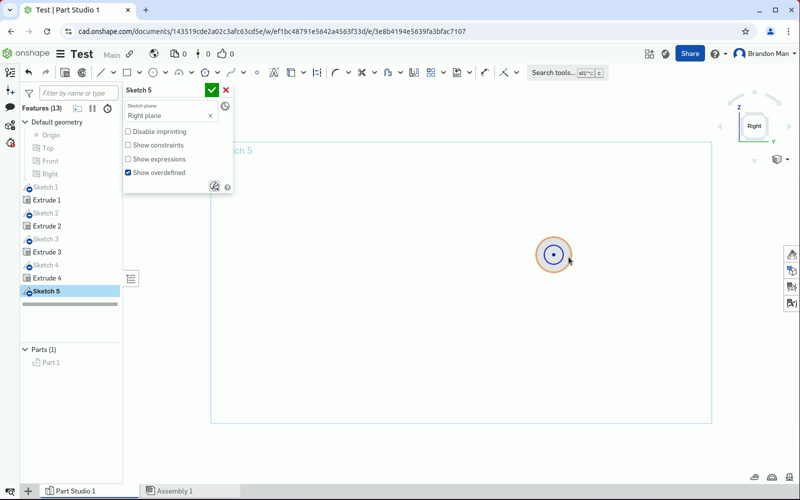
scroll(6)
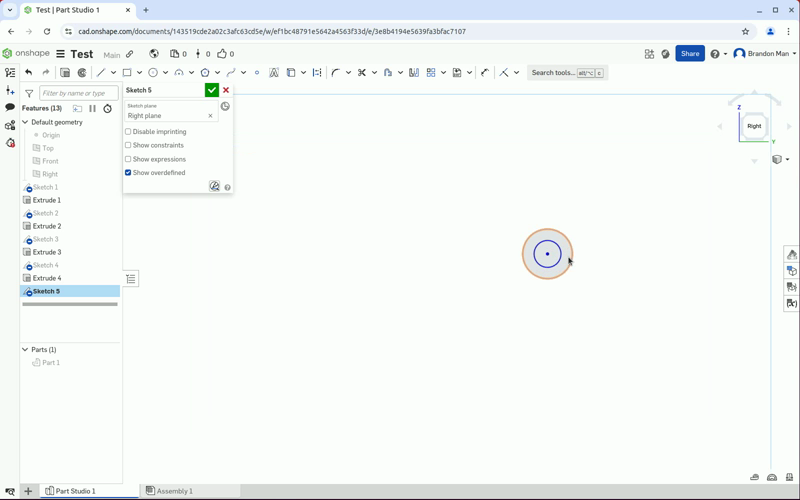
scroll(6)
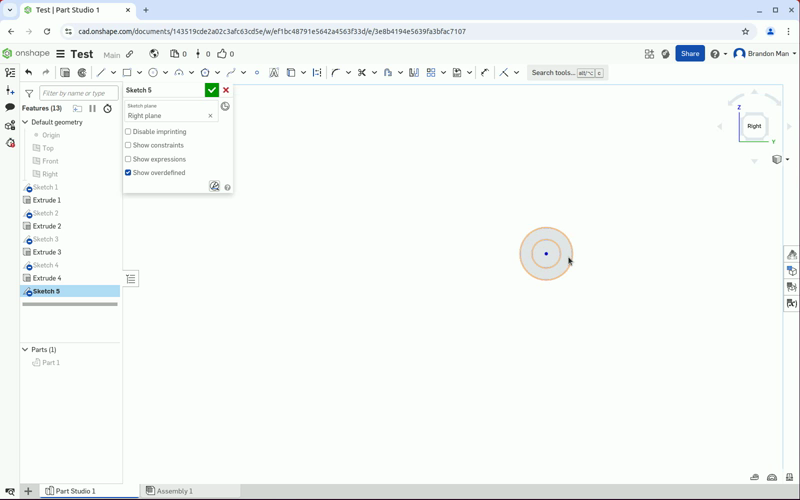
scroll(6)
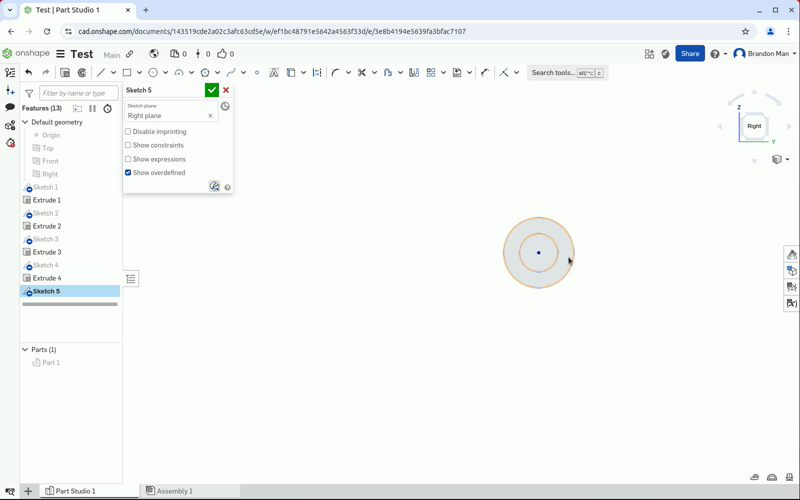
scroll(6)
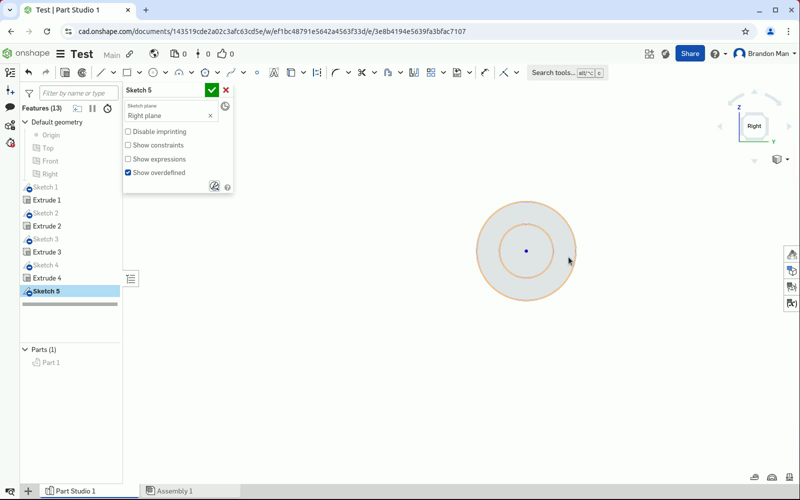
scroll(6)
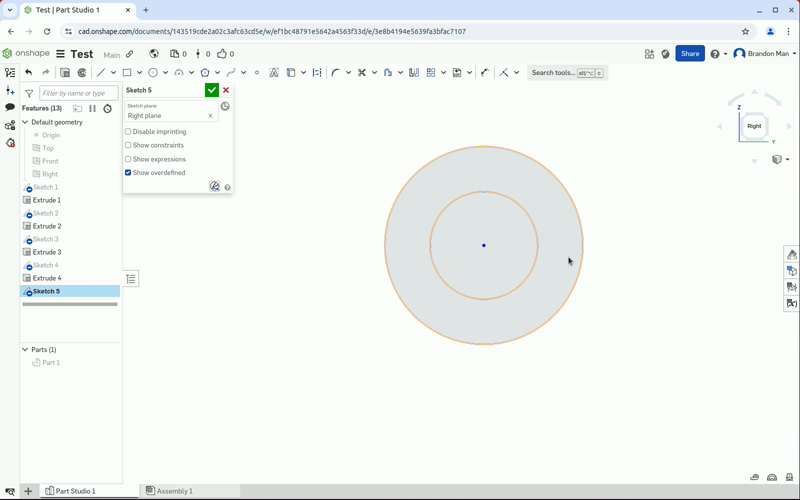
scroll(6)
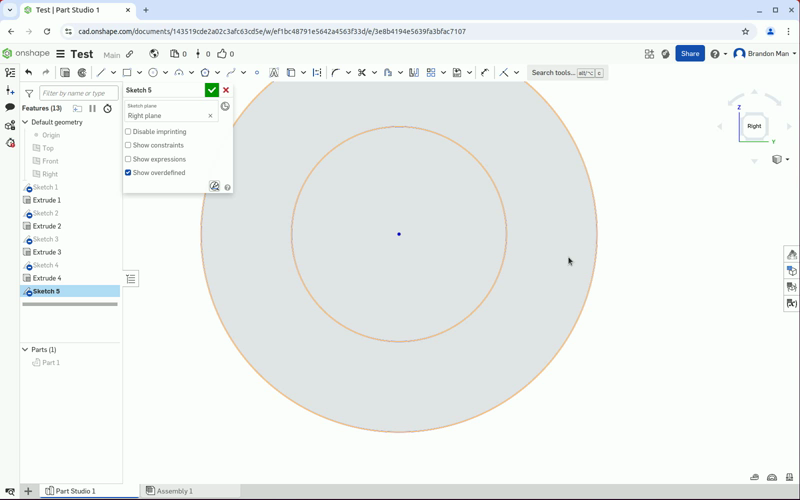
click(568, 256)
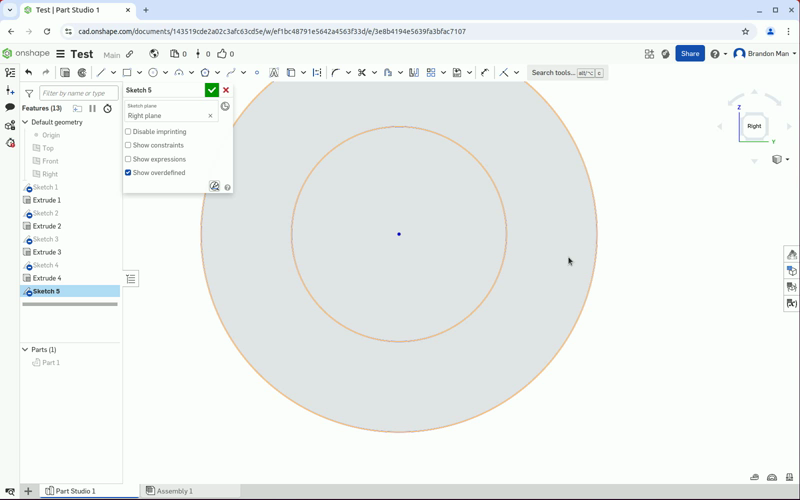
scroll(-6)
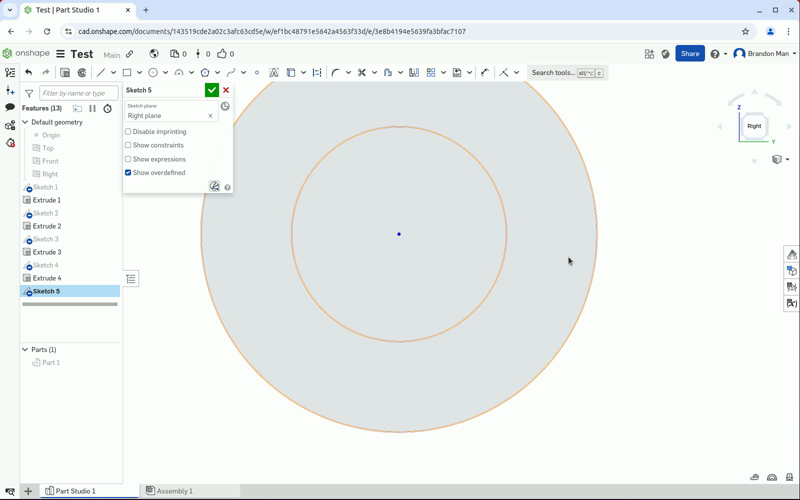
scroll(-6)
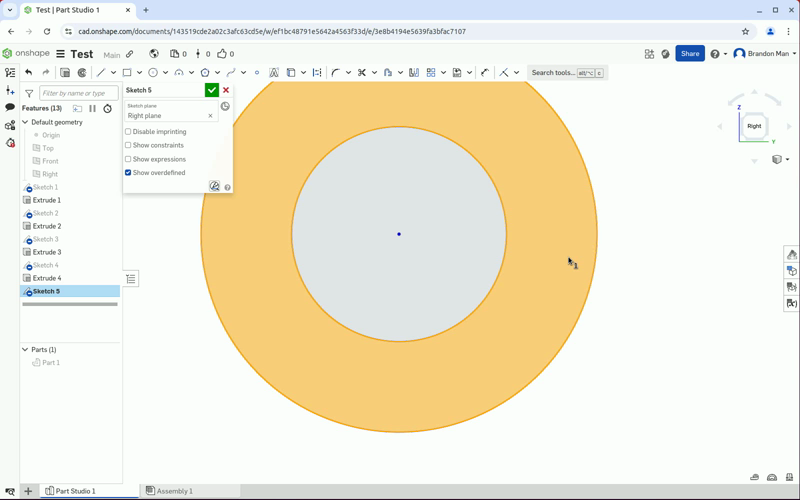
scroll(-6)
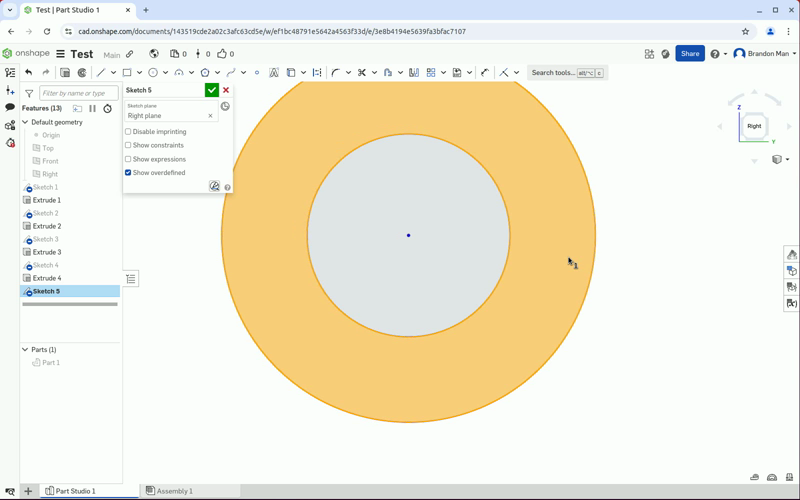
scroll(-6)
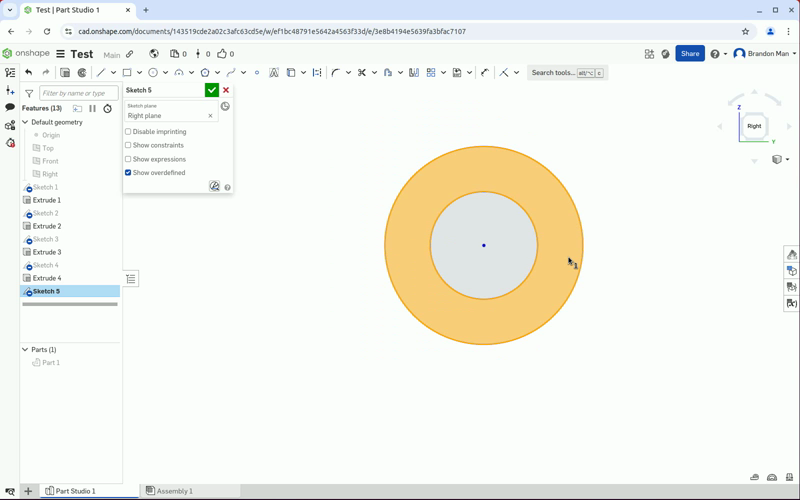
scroll(-6)
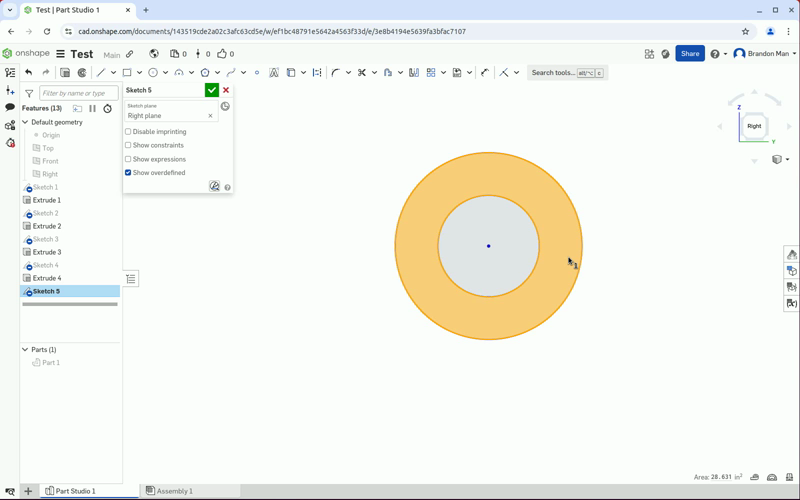
scroll(-6)
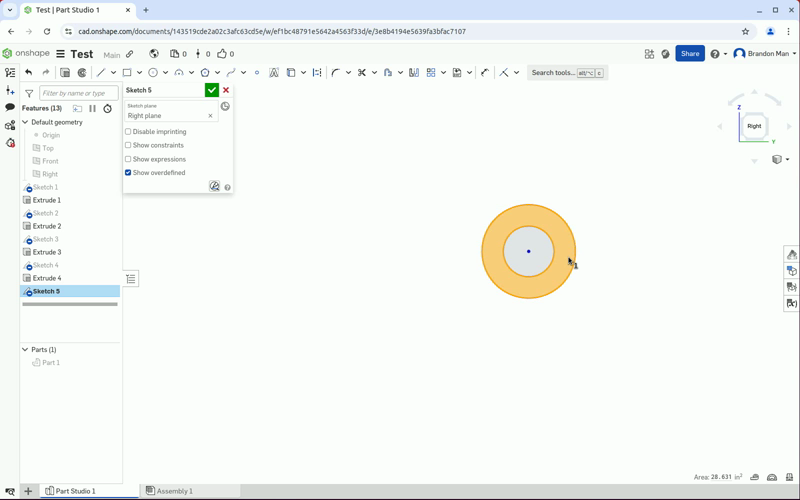
scroll(-6)
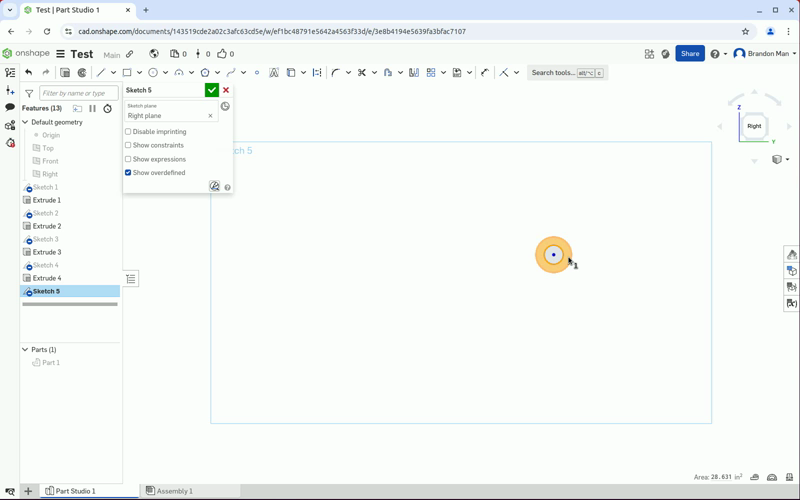
mouse_move(73, 352)
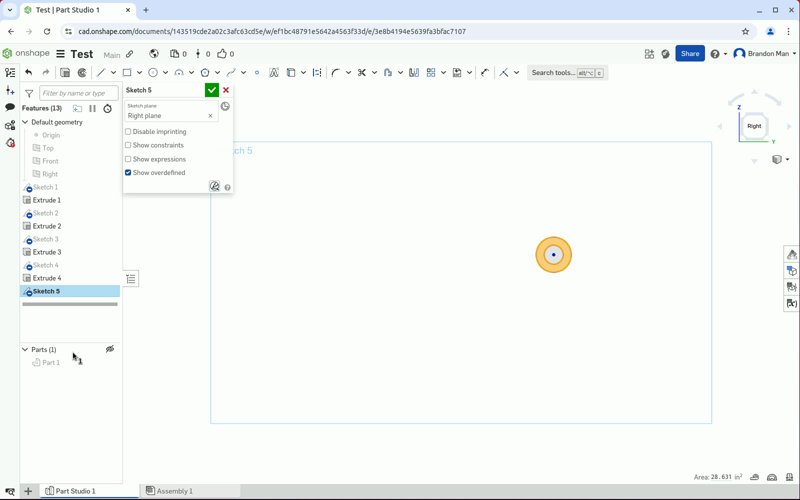
key(shift+y)
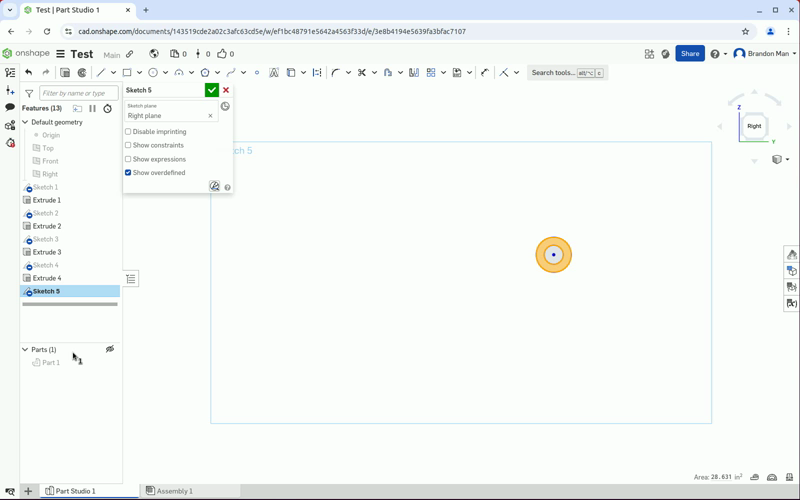
key(shift+e)
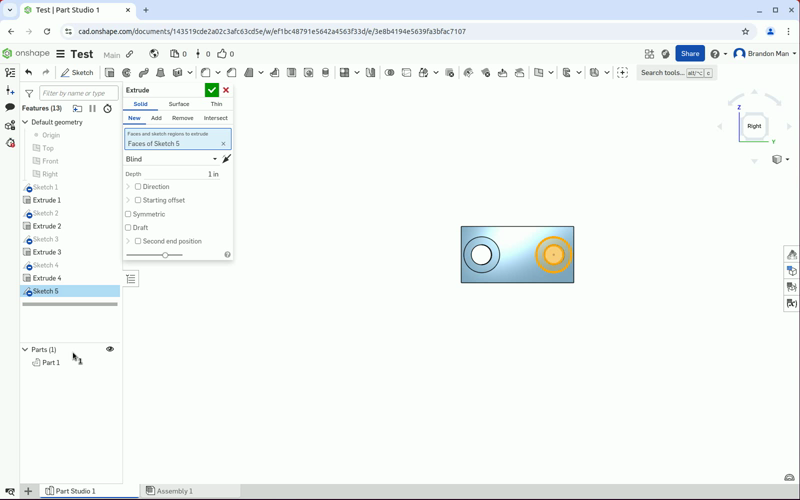
mouse_move(143, 106)
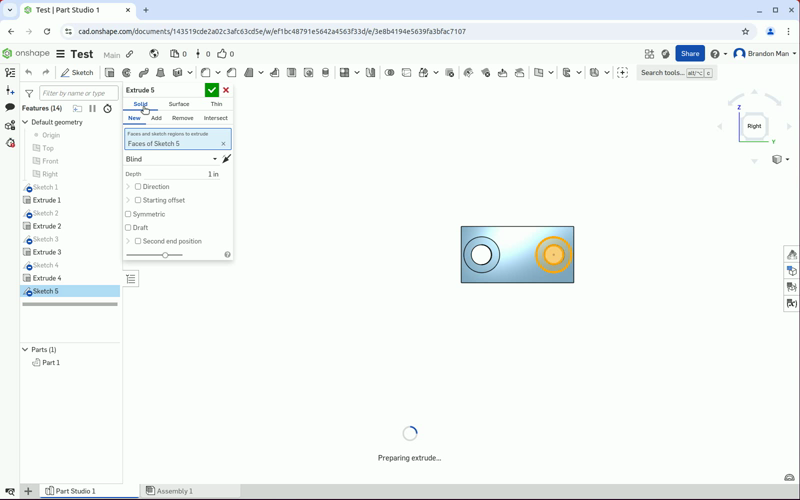
click(143, 106)
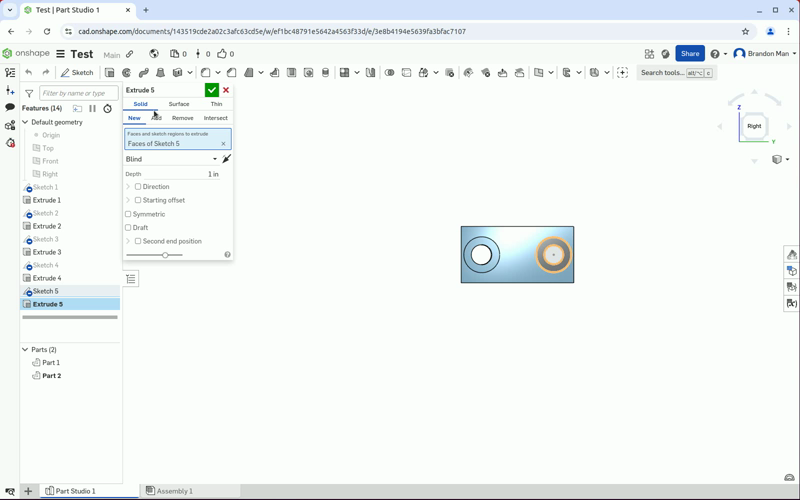
mouse_move(186, 120)
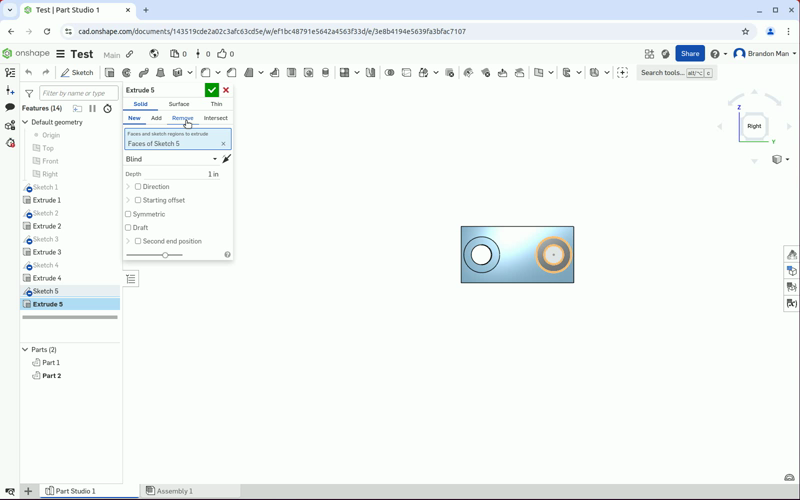
click(186, 120)
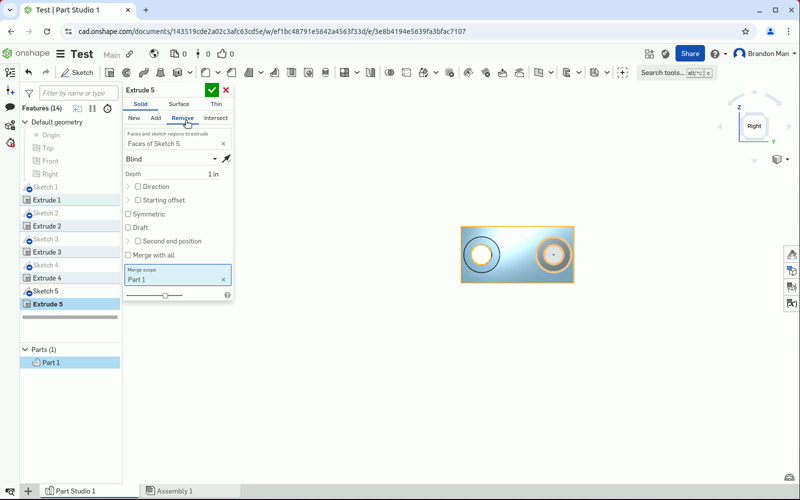
key(tab, 4)
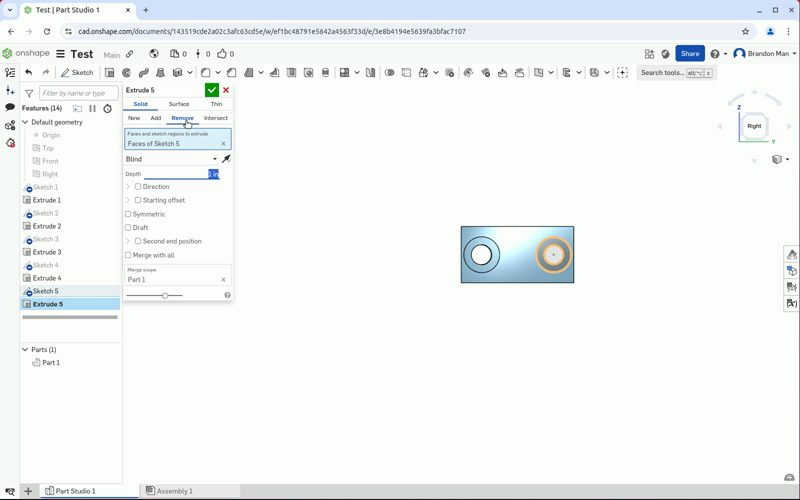
text(4.814)
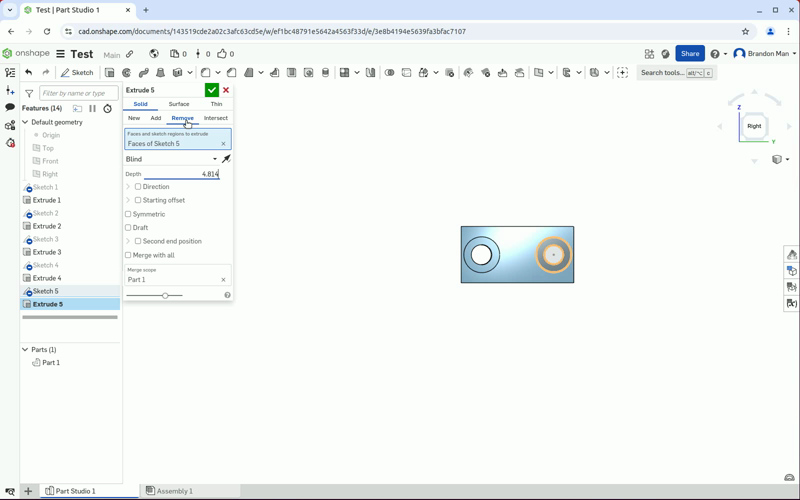
key(tab, 6)
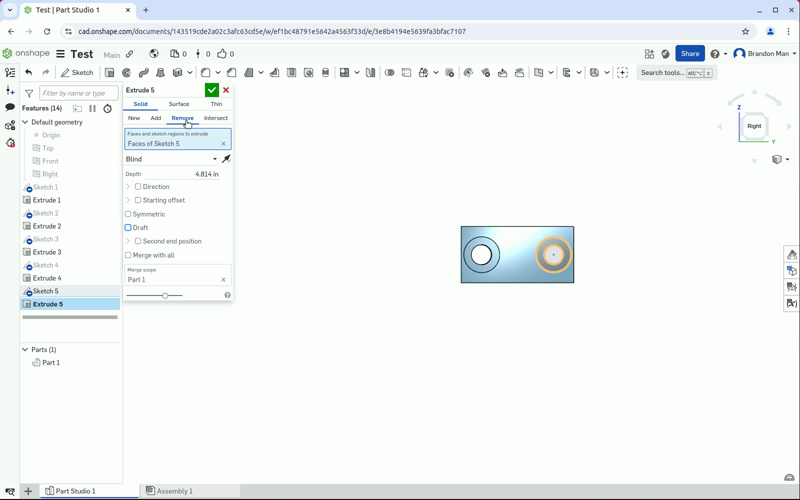
key(space)
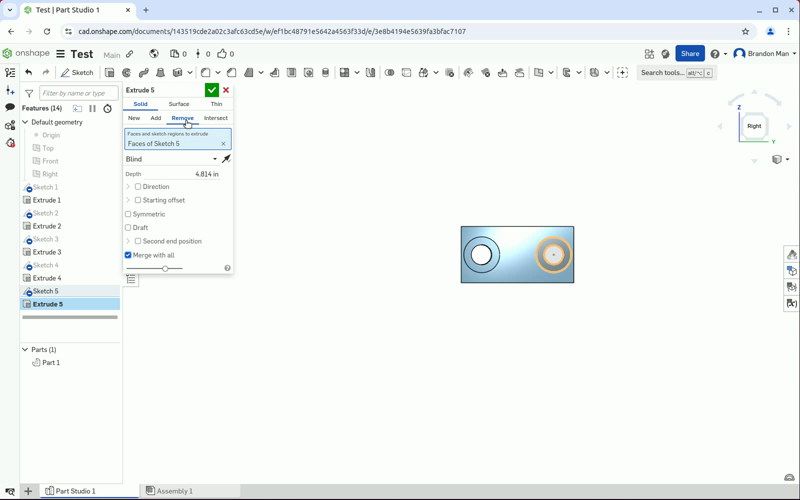
key(enter)
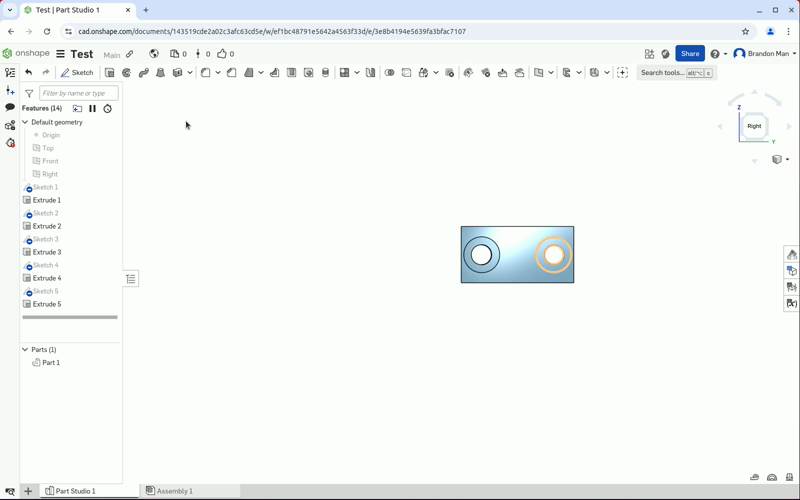
key(shift+h)
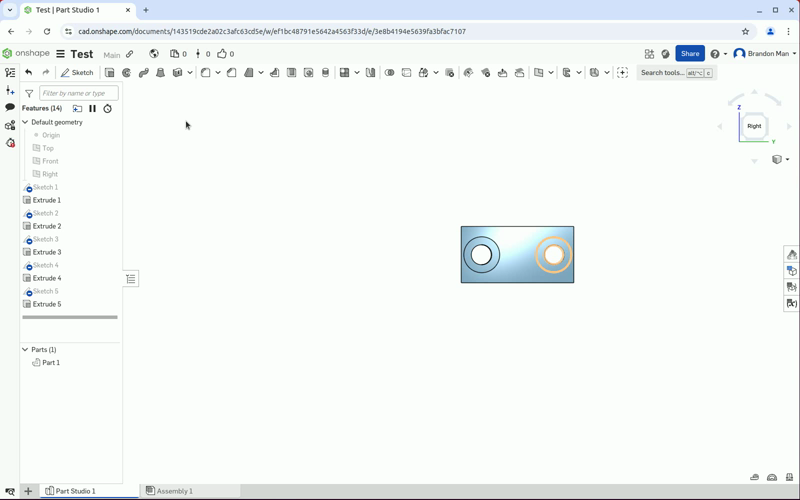
key(shift+h)
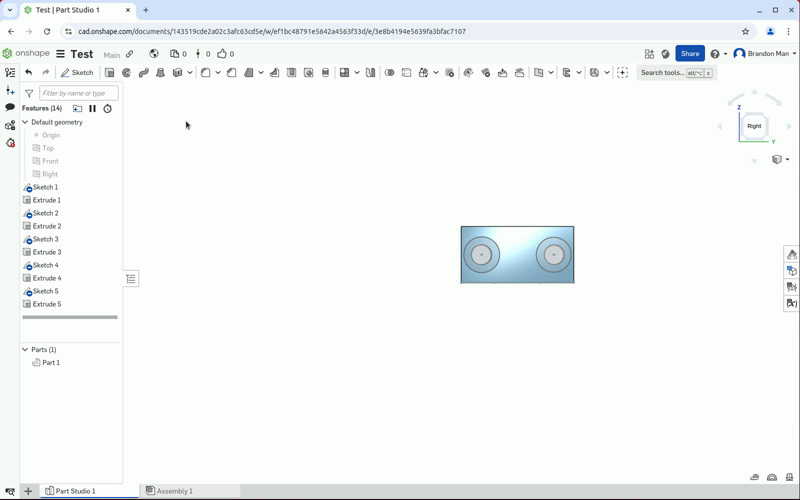
key(shift+7)
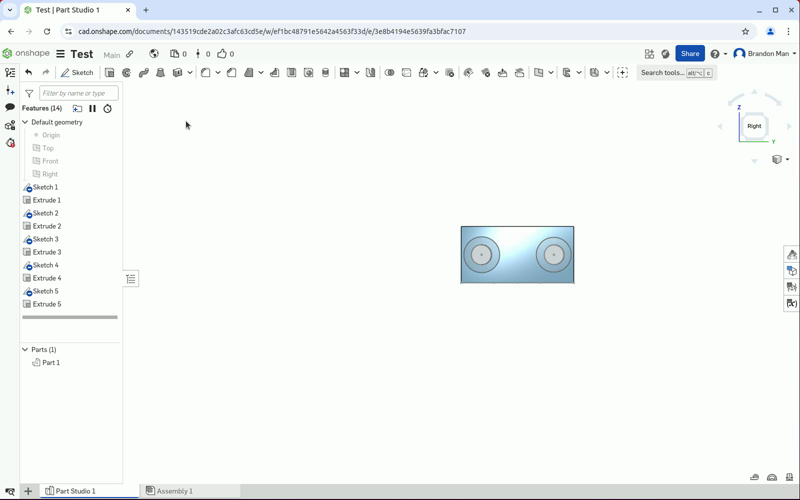
key(right, 2)
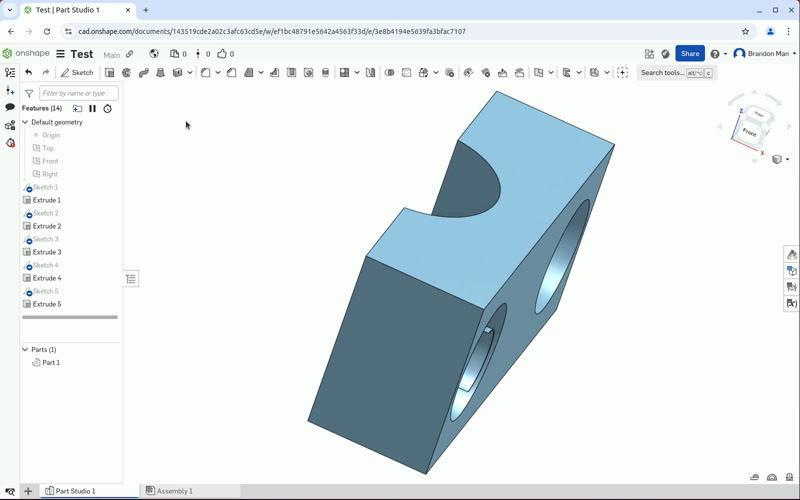
key(down, 2)
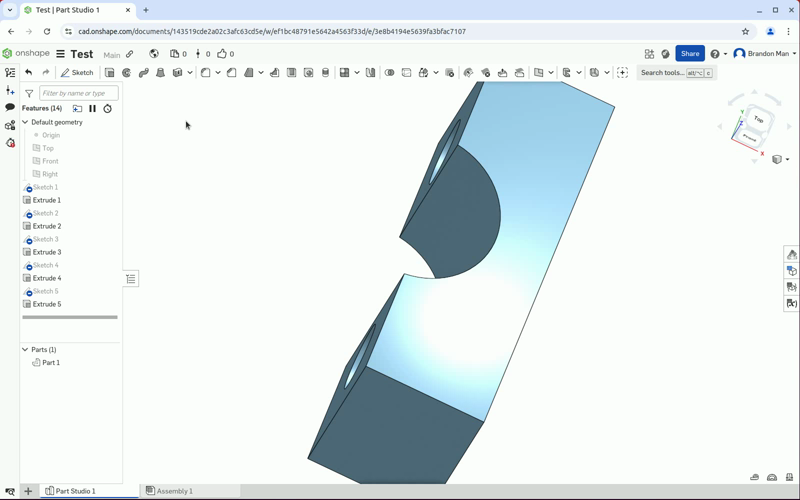
key(up, 2)
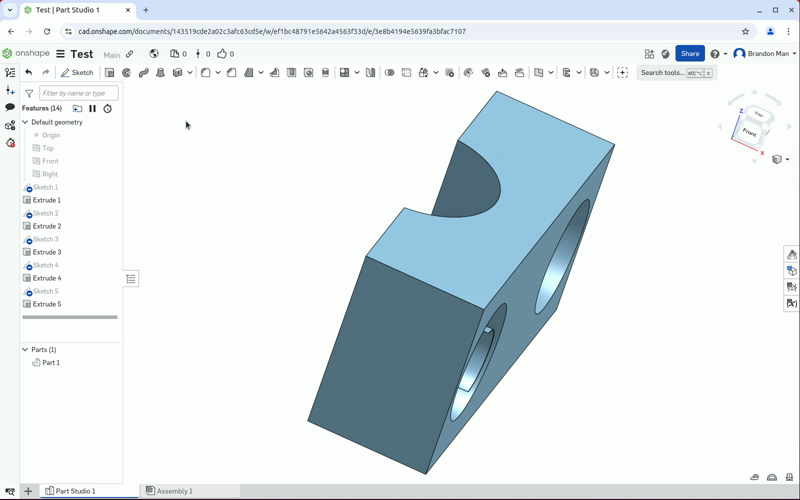
key(left, 2)
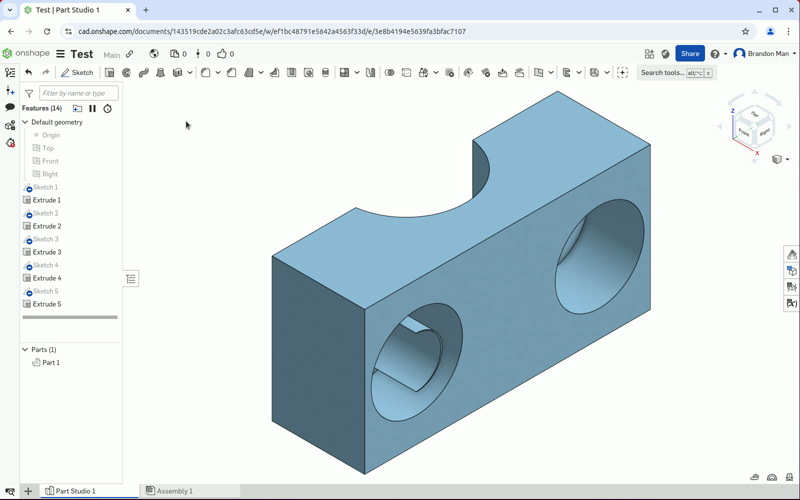
mouse_move(73, 189)
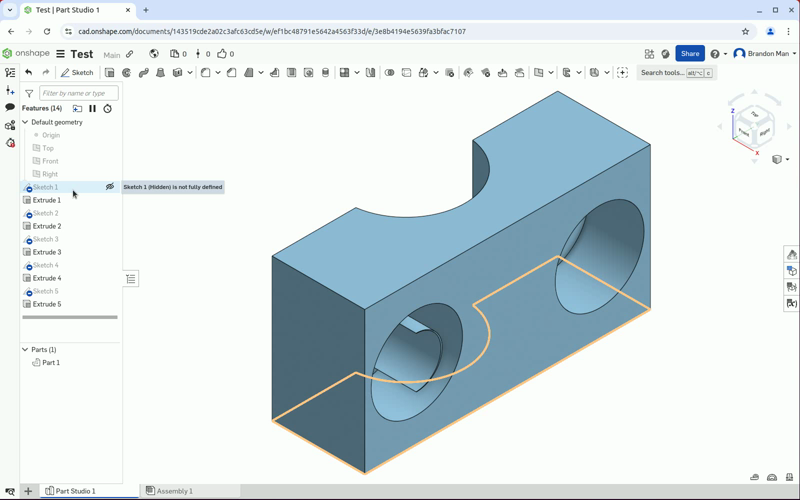
click(73, 189)